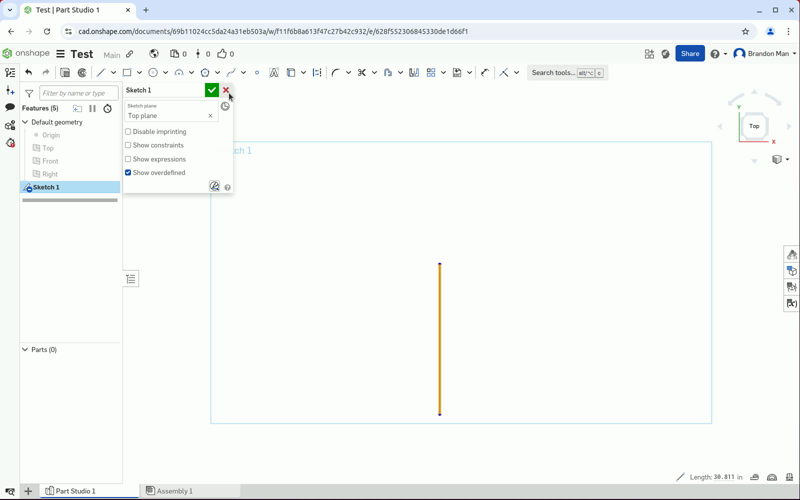
key(shift+h)
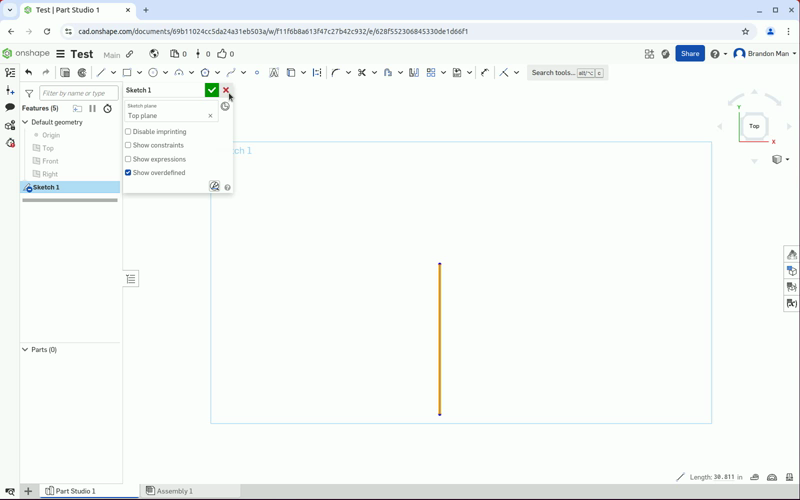
key(shift+s)
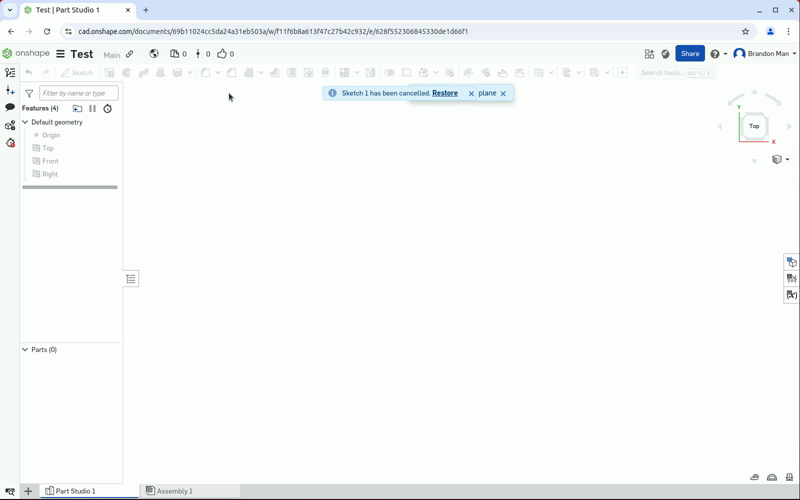
mouse_move(73, 150)
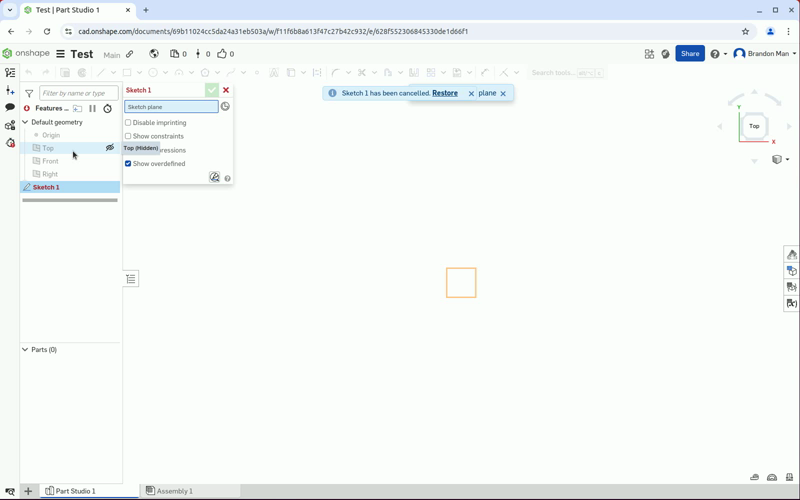
click(73, 150)
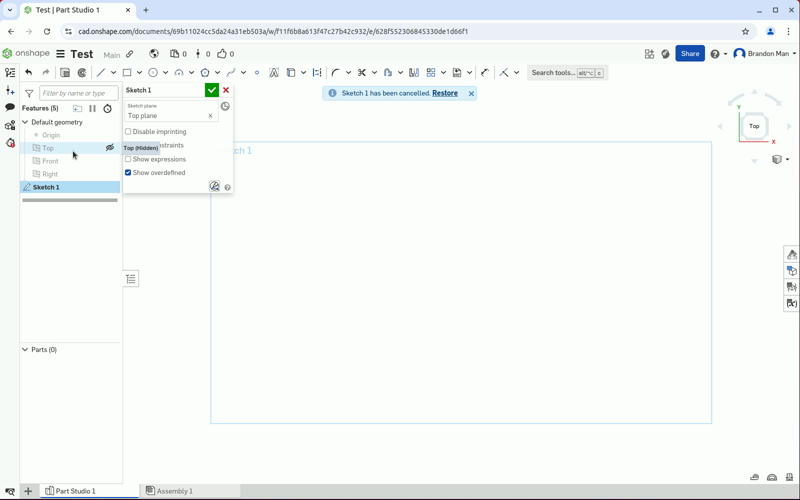
mouse_move(73, 352)
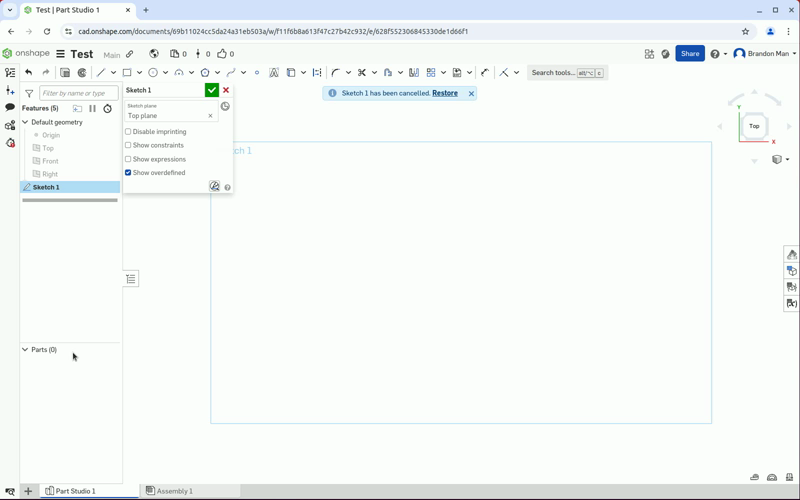
key(y)
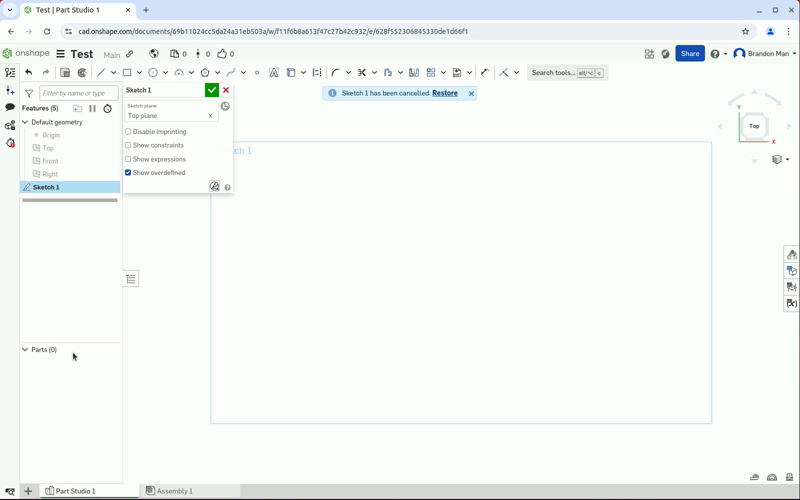
key(l)
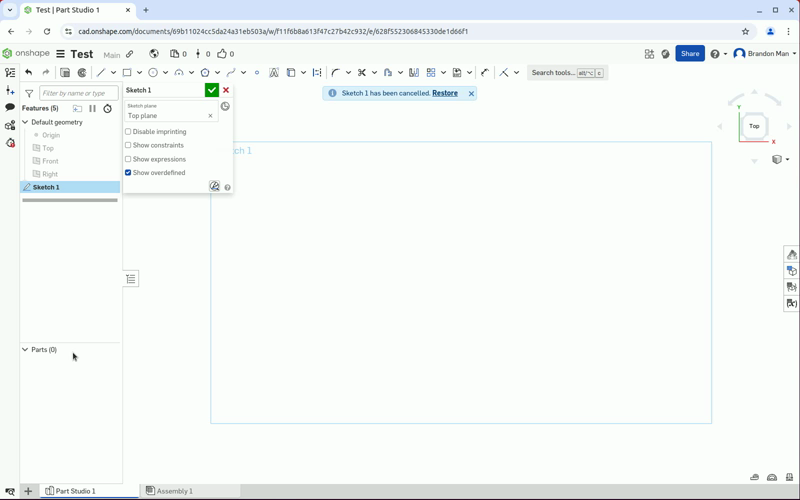
key_down(shift)
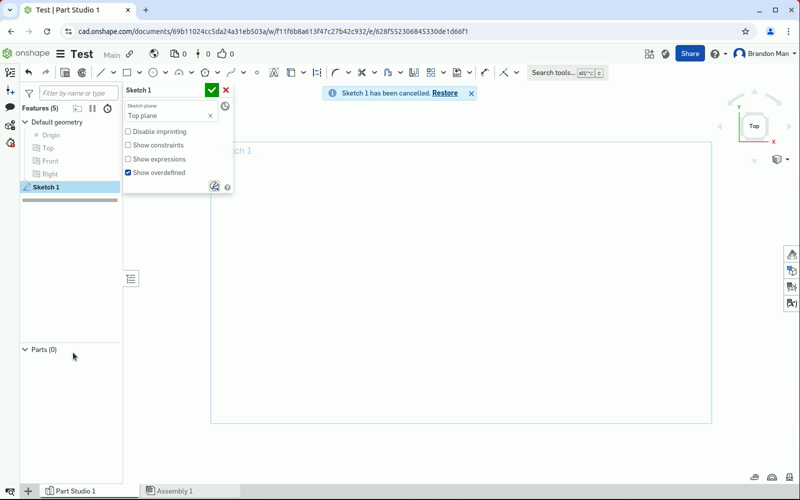
mouse_move(438, 287)
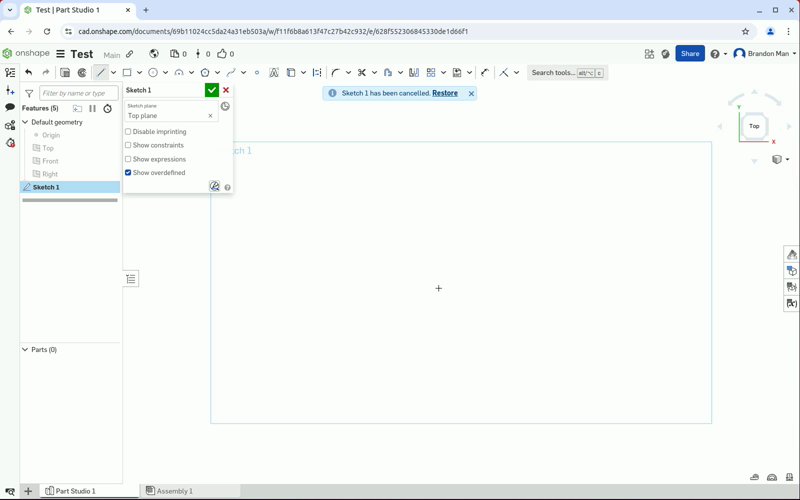
click(438, 287)
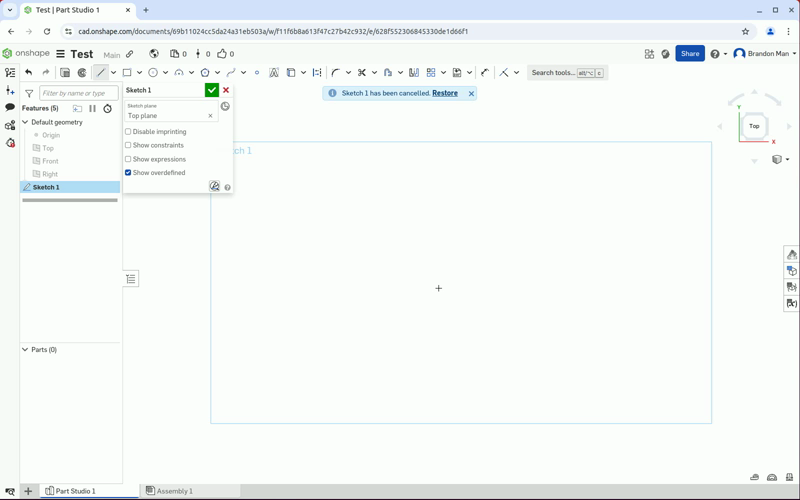
key_up(shift)
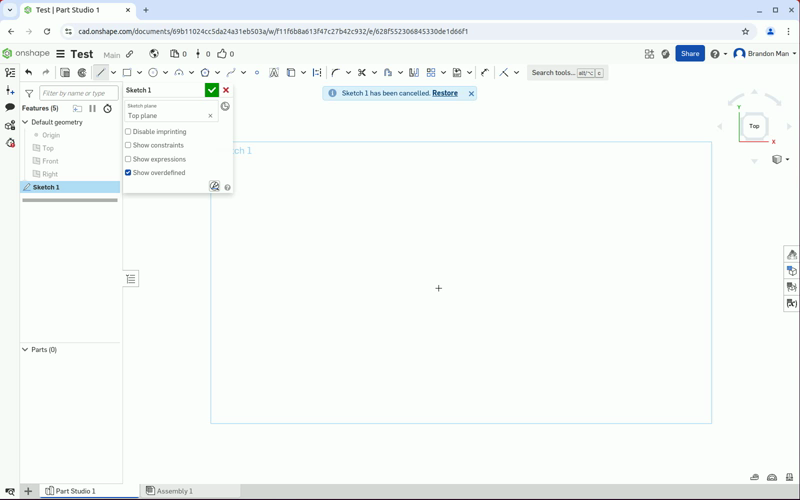
key_down(shift)
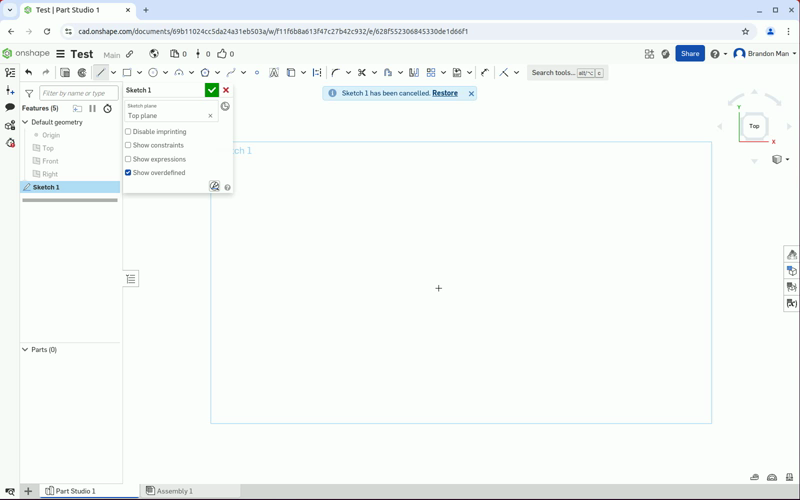
mouse_move(468, 287)
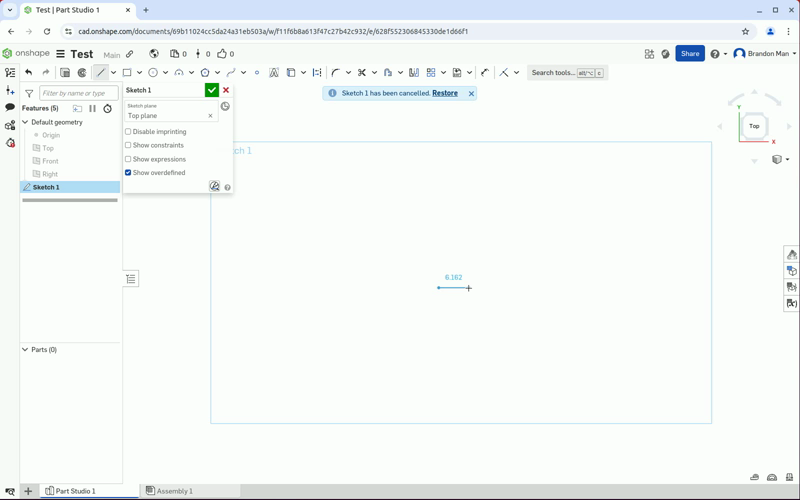
mouse_move(486, 287)
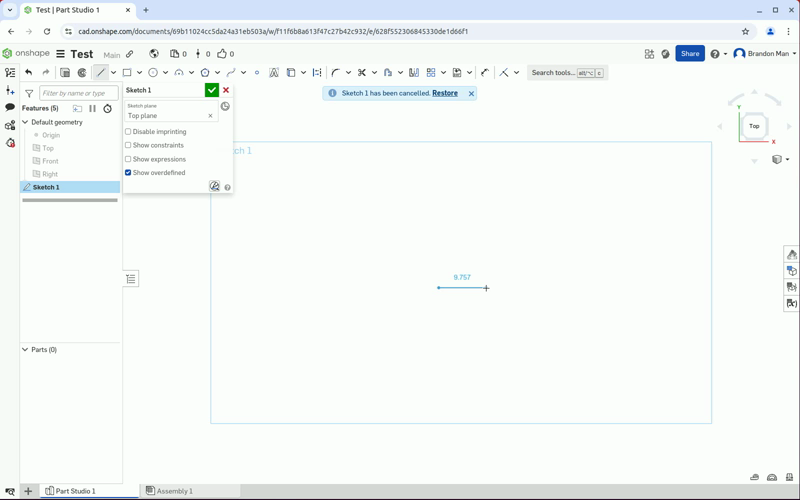
click(486, 287)
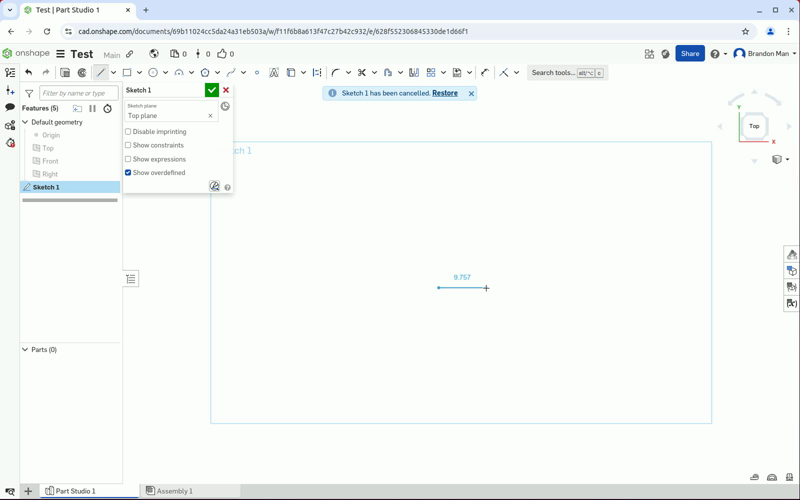
key_up(shift)
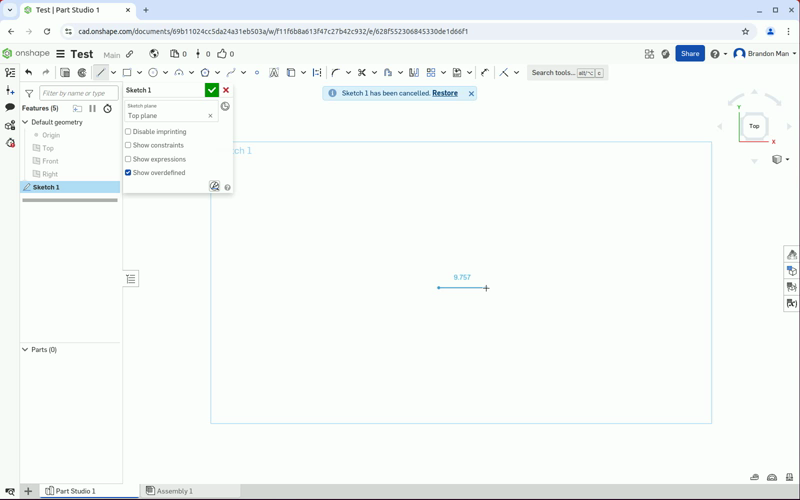
key_down(shift)
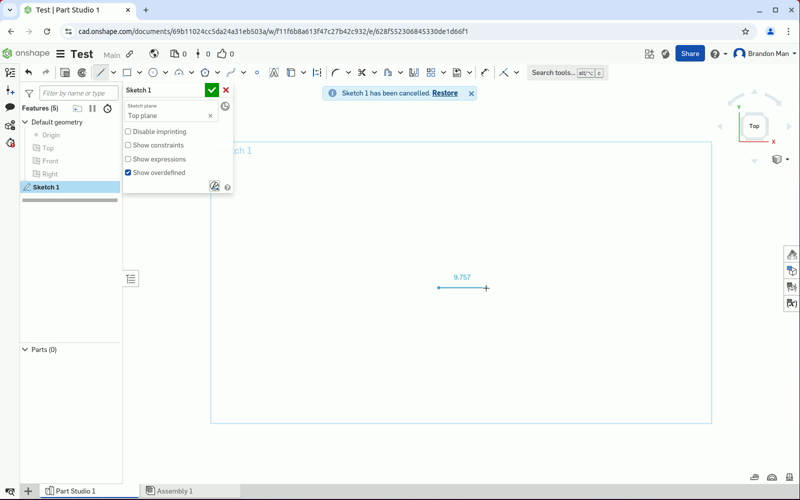
mouse_move(516, 287)
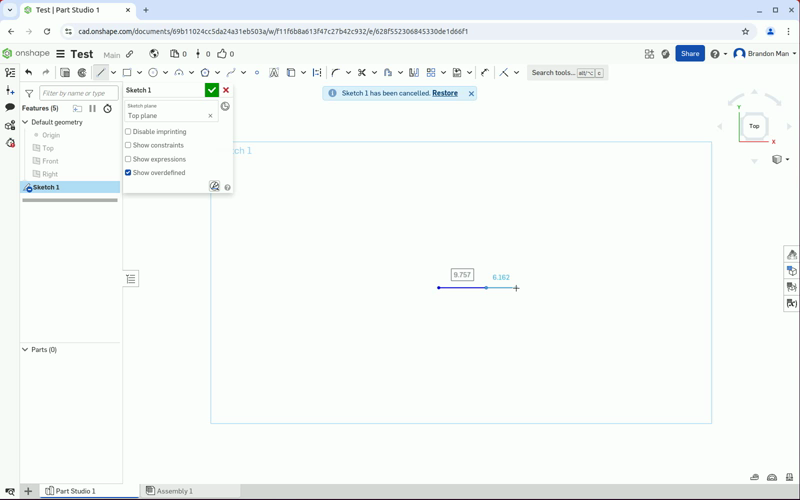
mouse_move(486, 286)
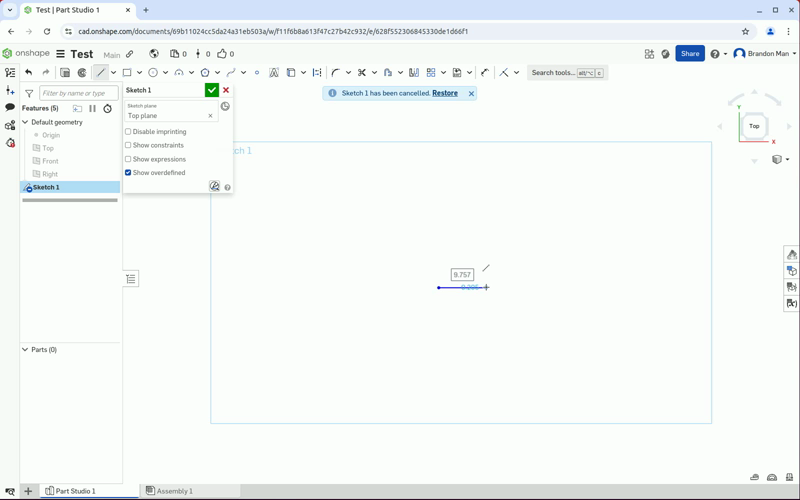
scroll(6)
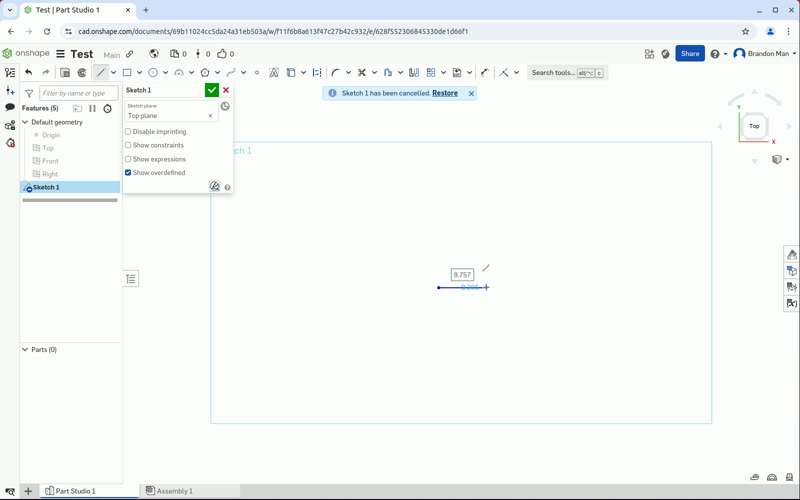
scroll(6)
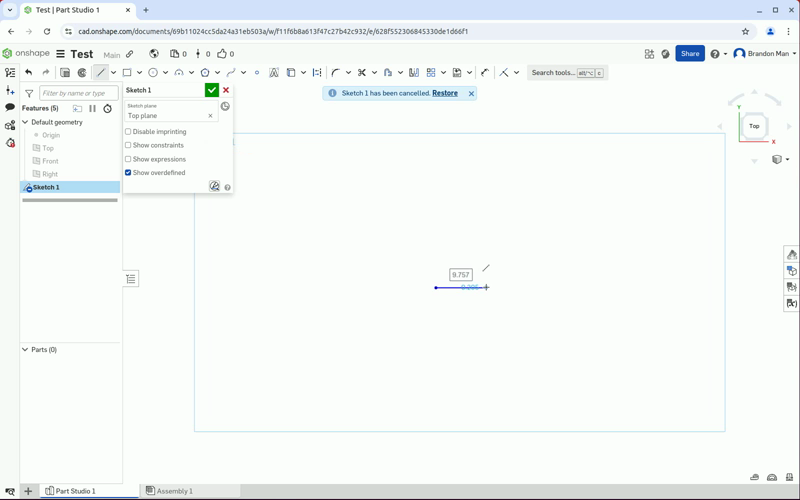
scroll(6)
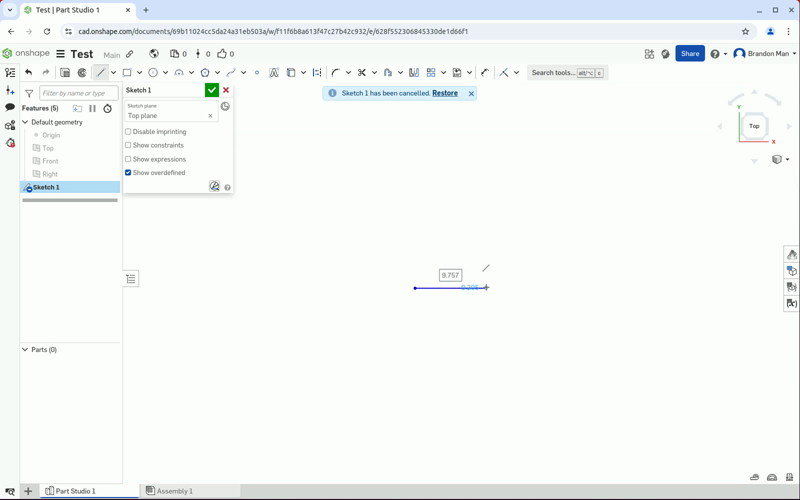
scroll(6)
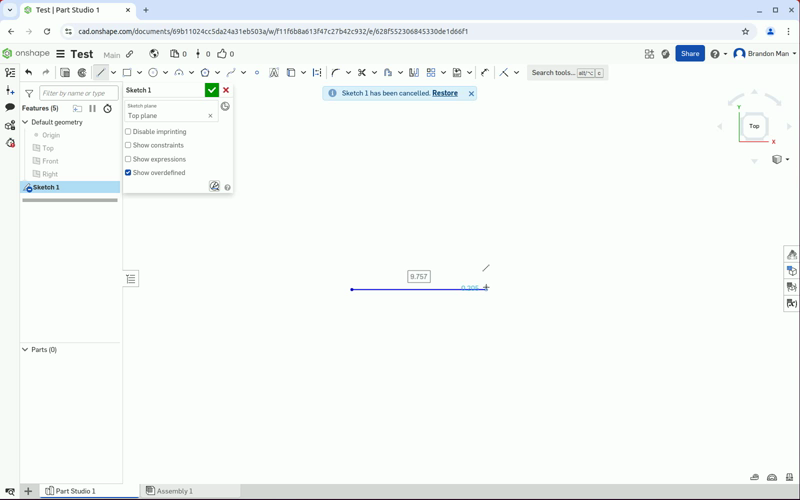
scroll(6)
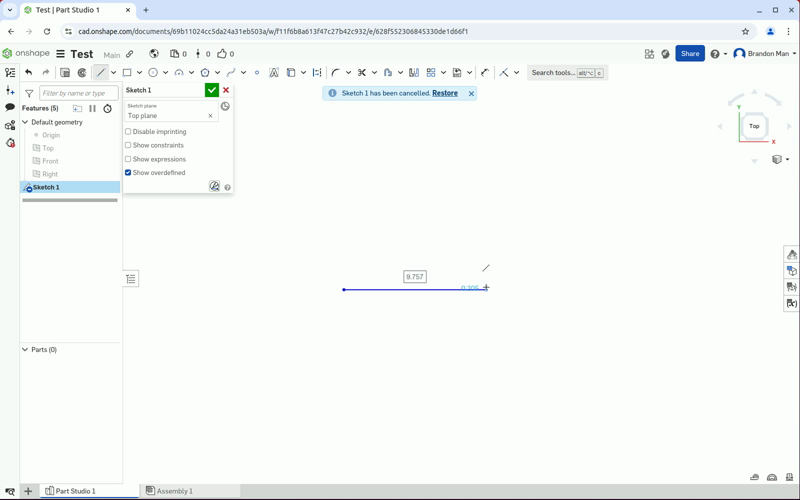
scroll(6)
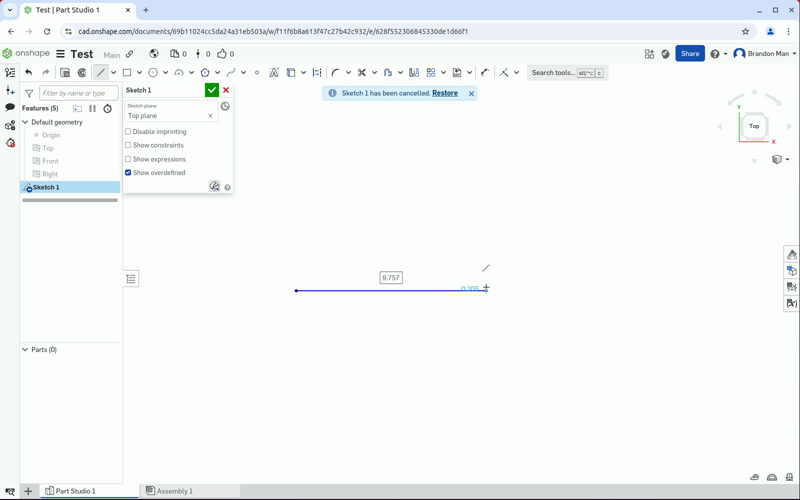
scroll(6)
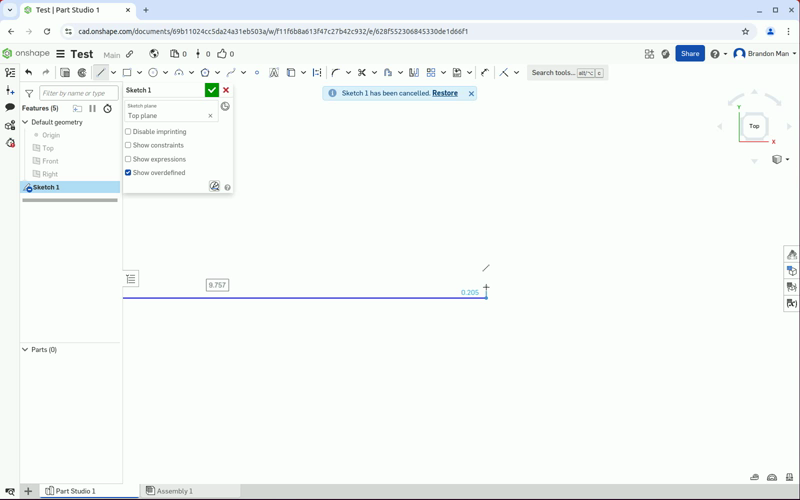
click(486, 286)
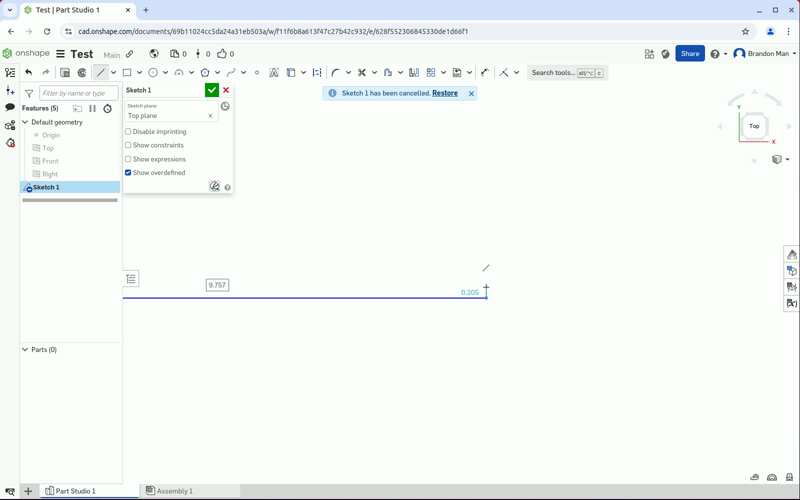
scroll(-6)
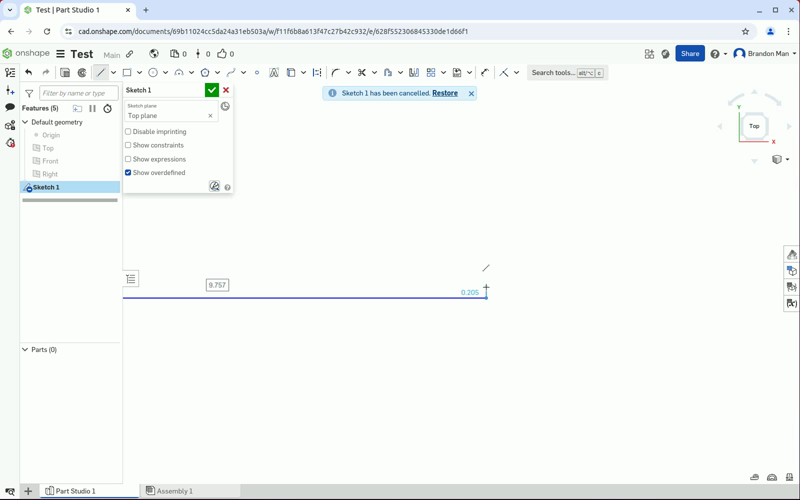
scroll(-6)
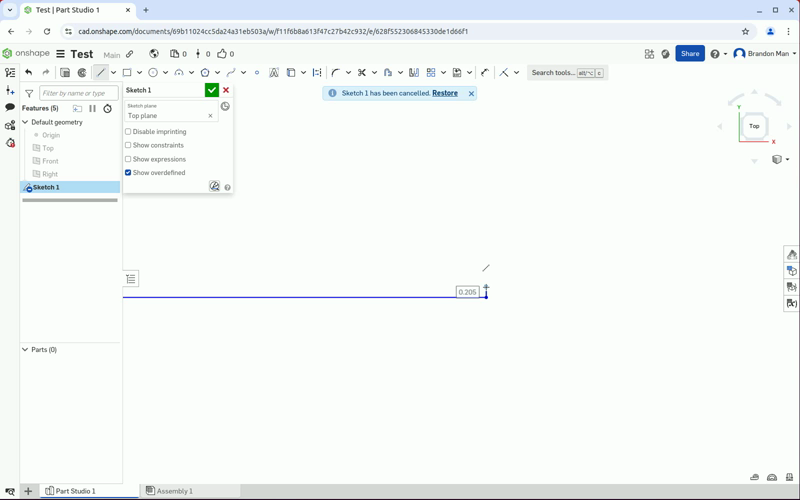
scroll(-6)
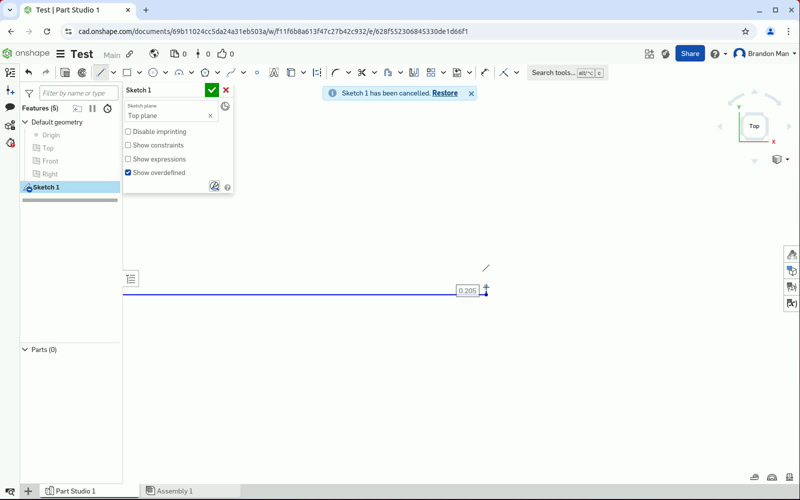
scroll(-6)
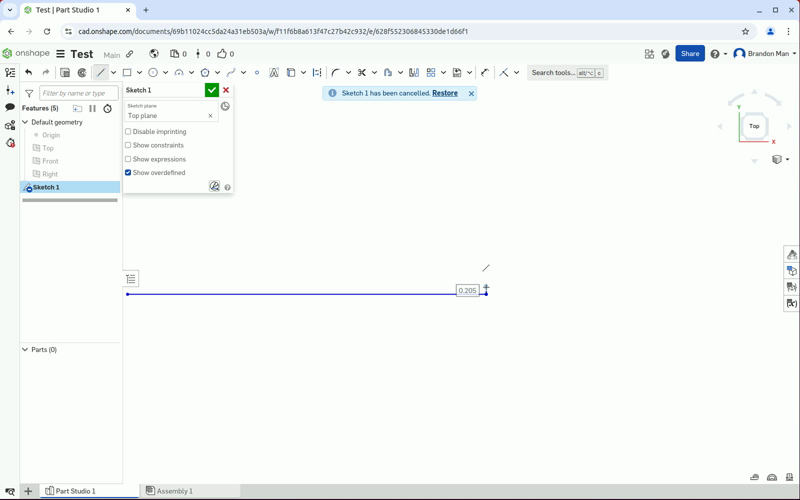
scroll(-6)
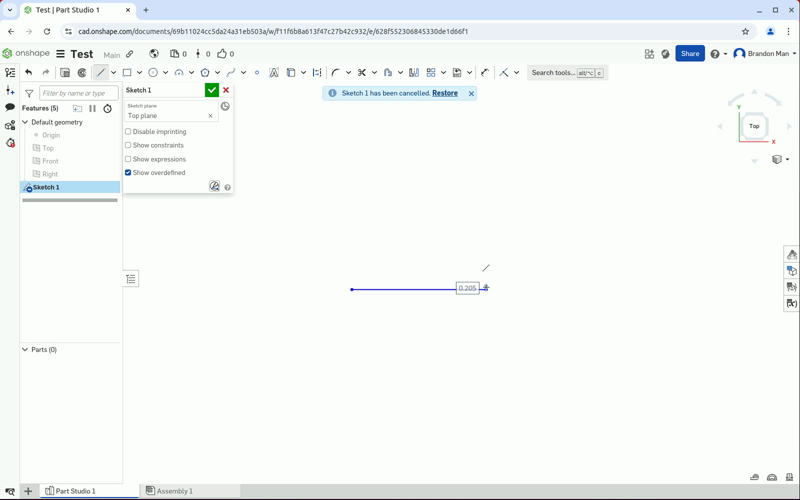
scroll(-6)
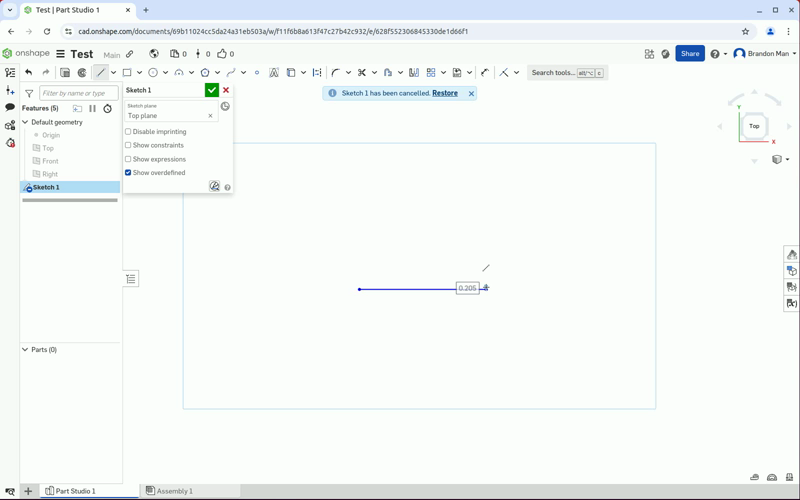
scroll(-6)
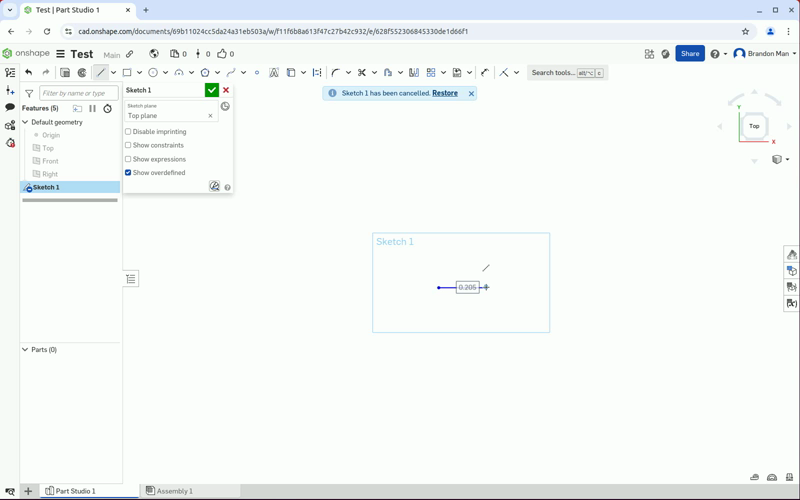
key_up(shift)
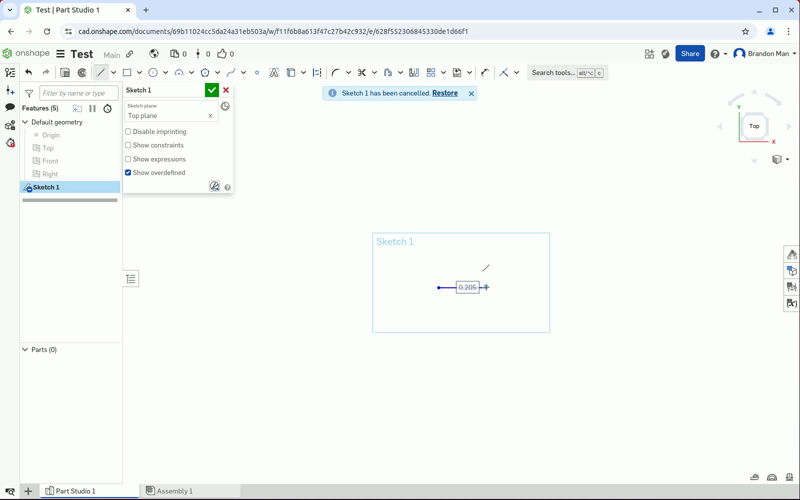
key_down(shift)
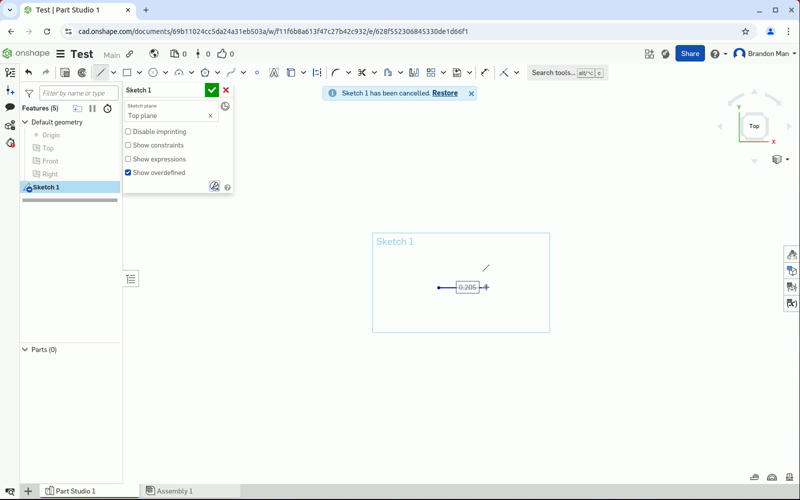
mouse_move(516, 286)
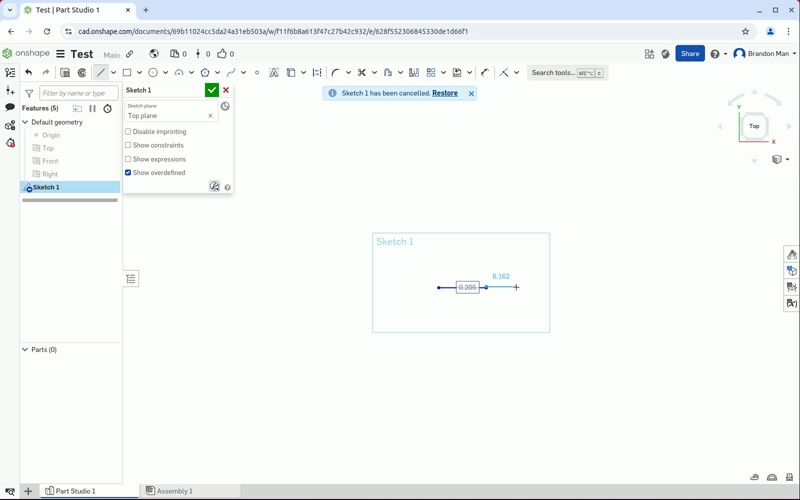
mouse_move(438, 286)
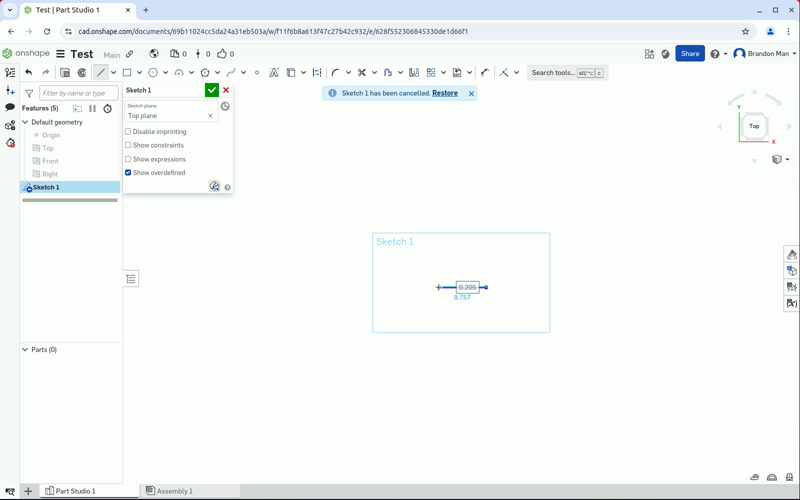
scroll(6)
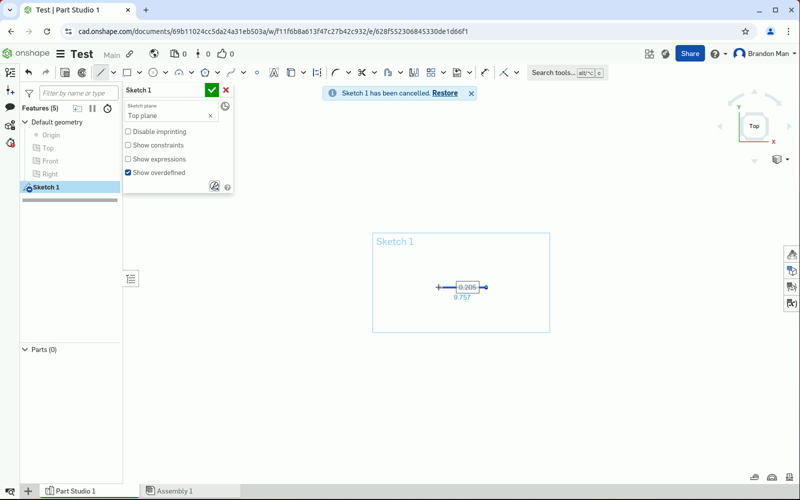
scroll(6)
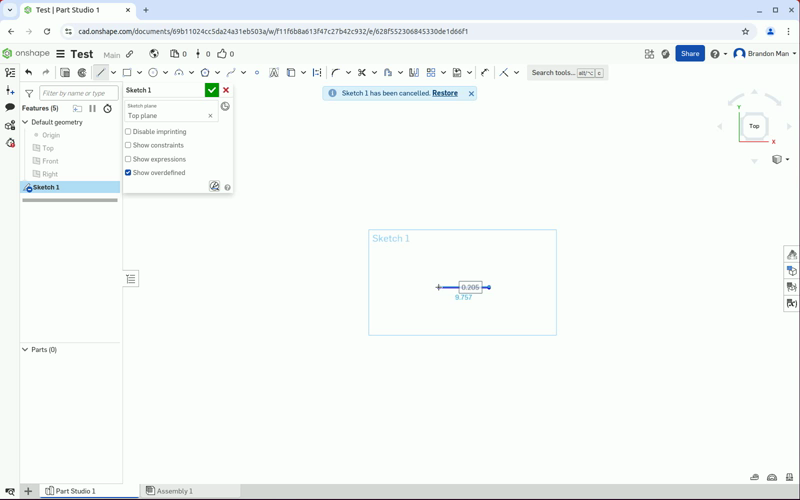
scroll(6)
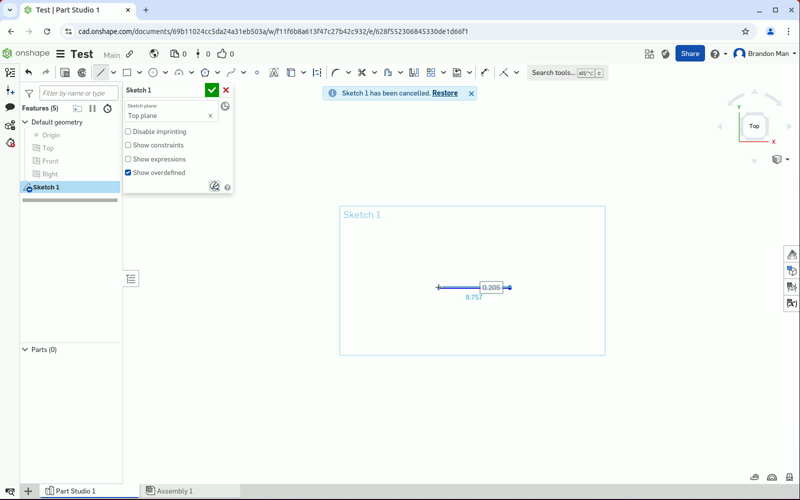
scroll(6)
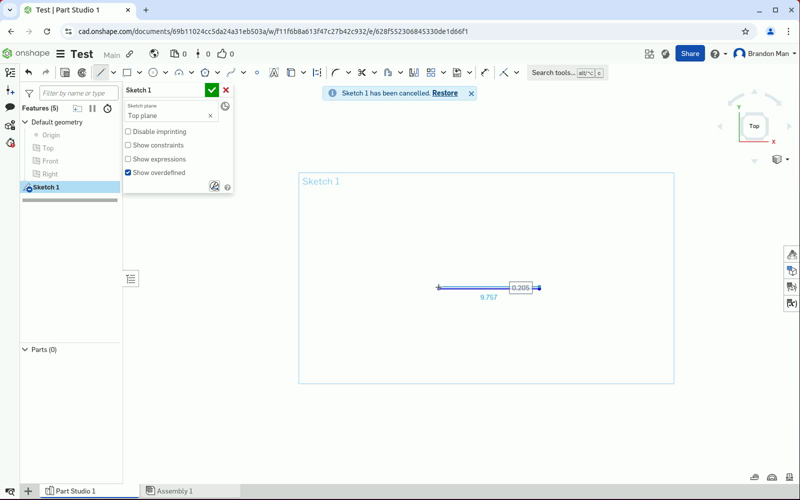
scroll(6)
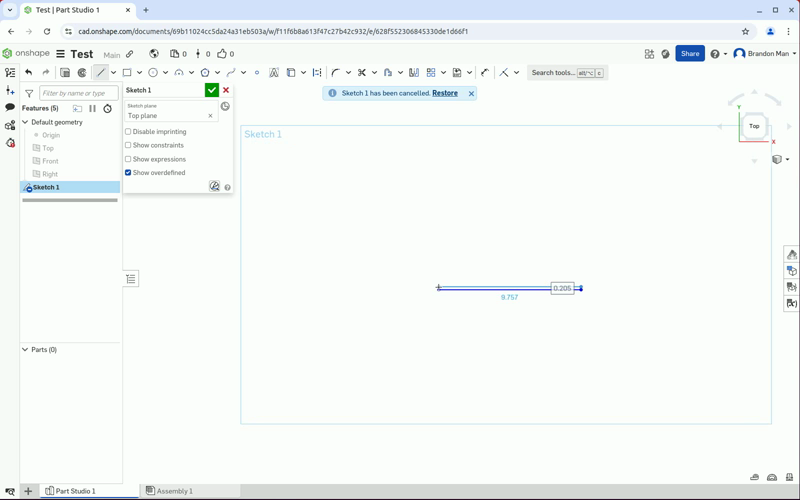
scroll(6)
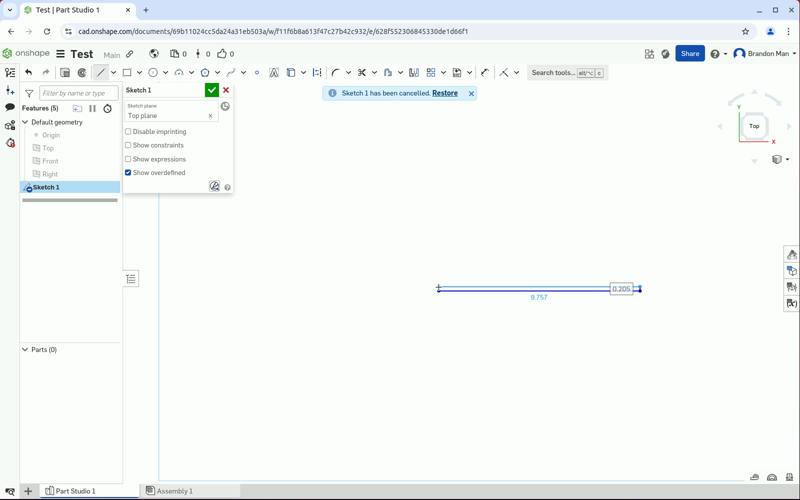
scroll(6)
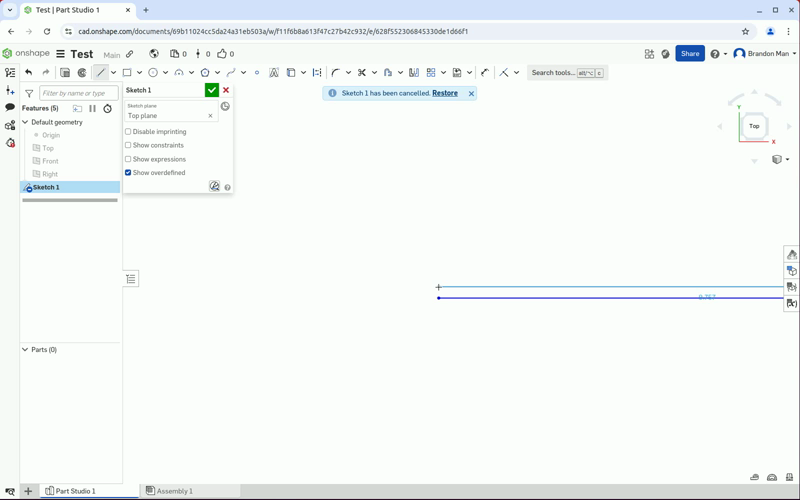
click(438, 286)
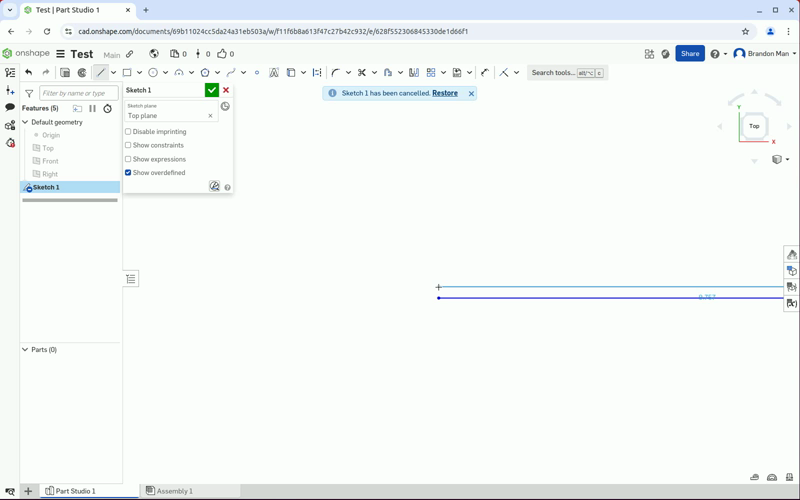
scroll(-6)
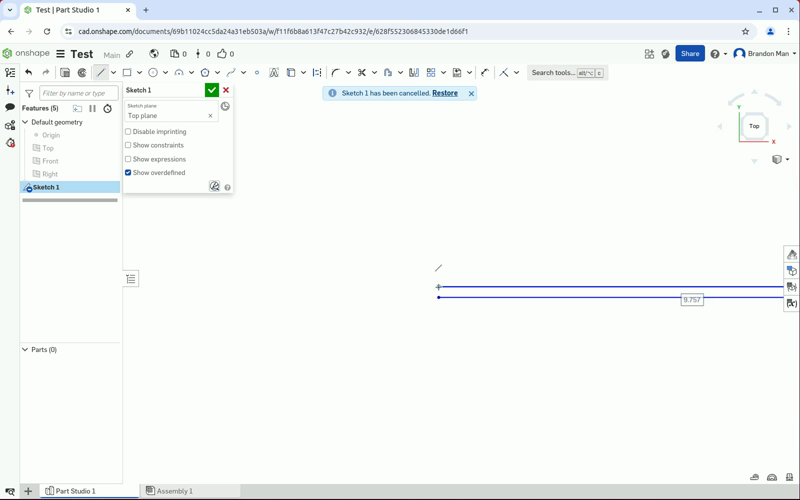
scroll(-6)
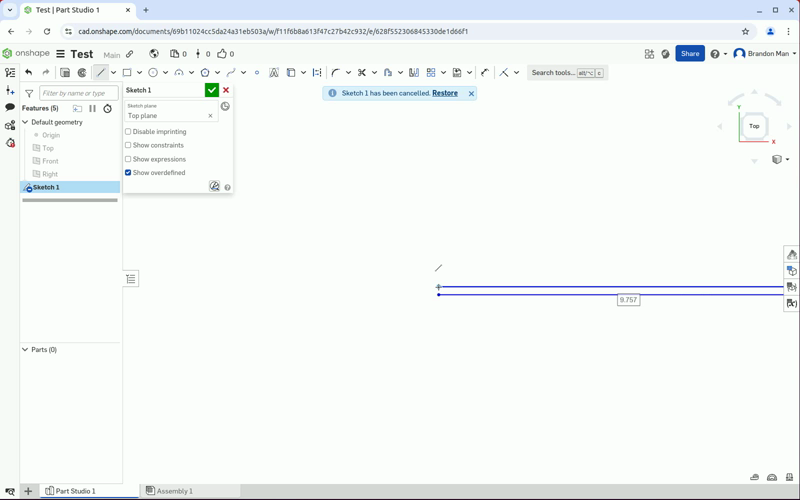
scroll(-6)
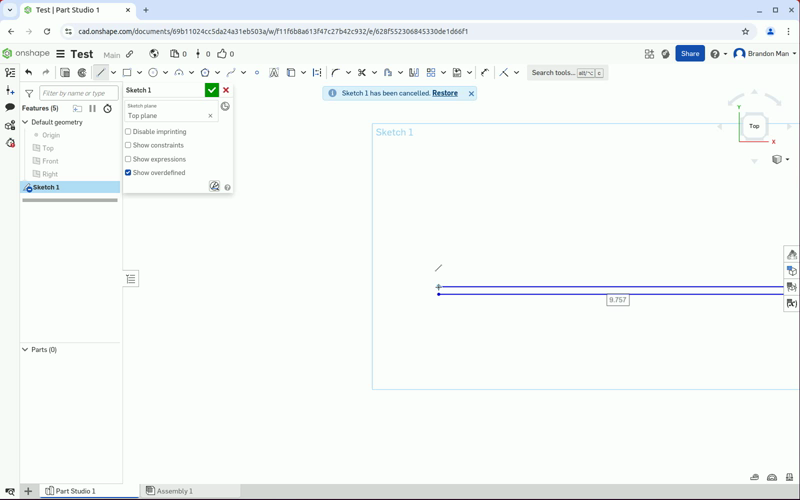
scroll(-6)
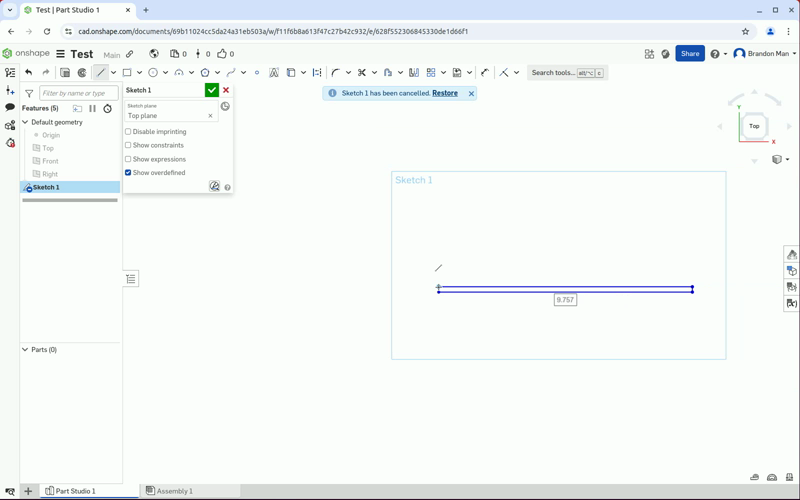
scroll(-6)
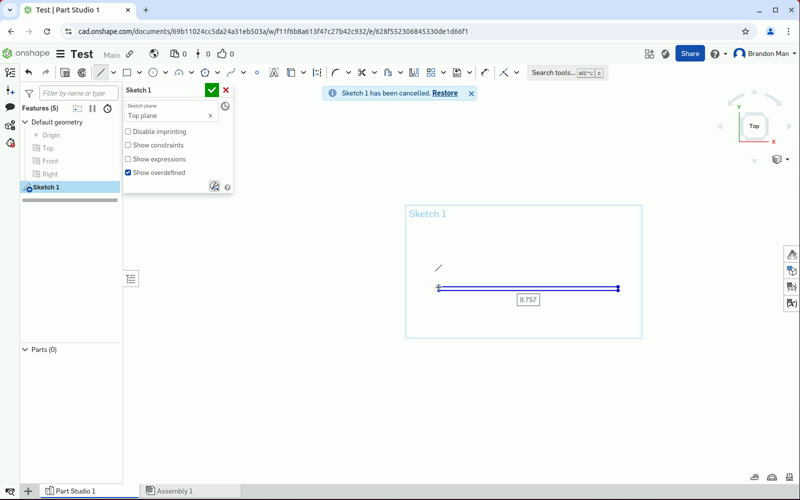
scroll(-6)
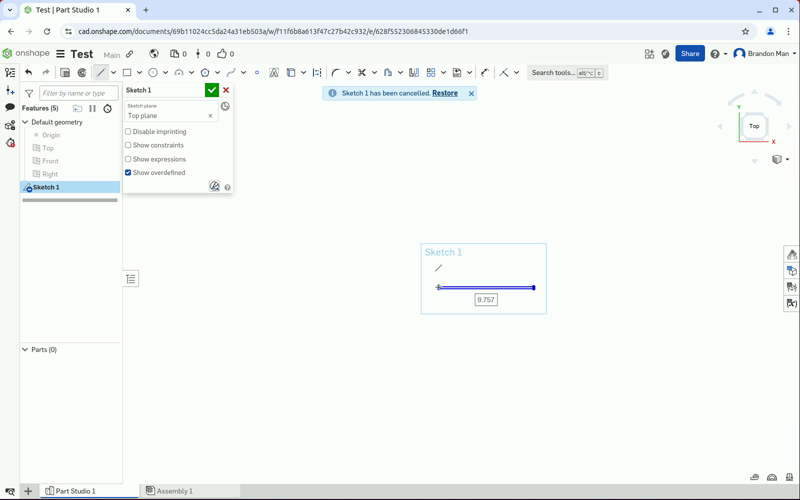
scroll(-6)
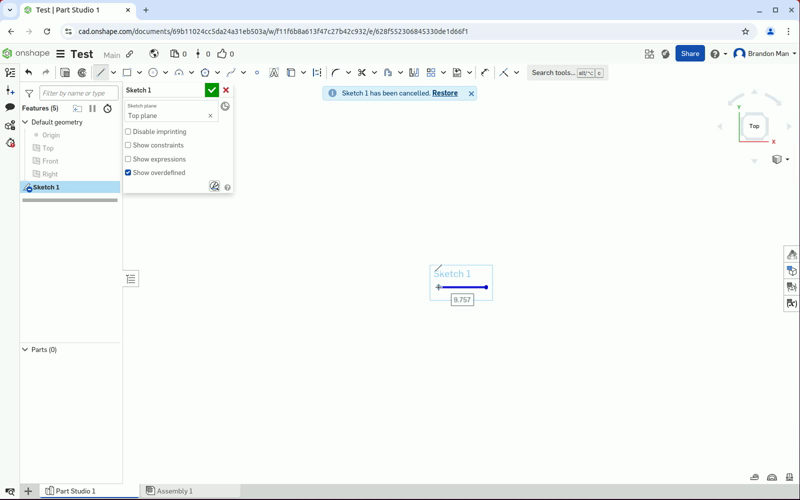
key_up(shift)
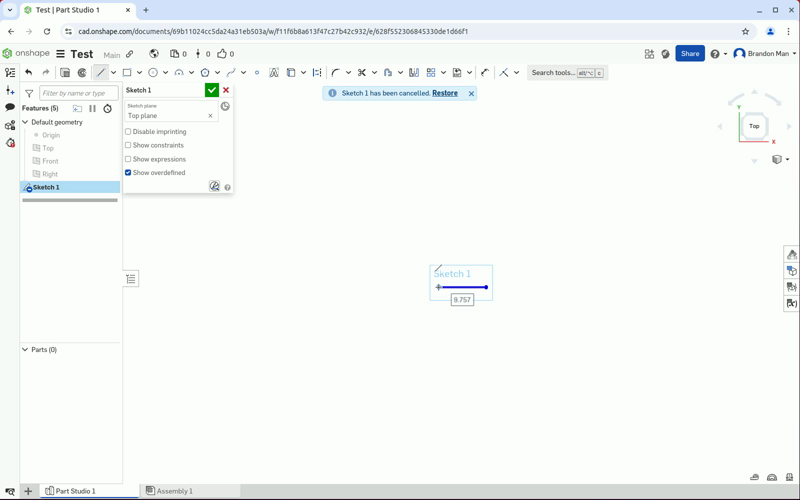
mouse_move(468, 286)
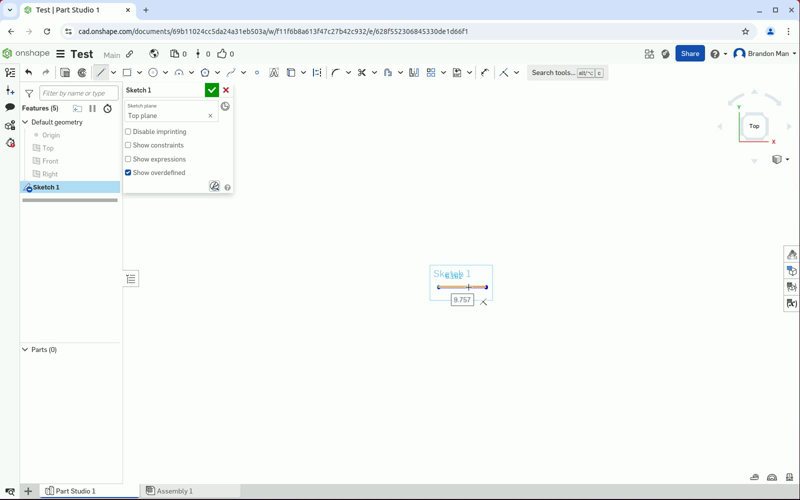
key_down(shift)
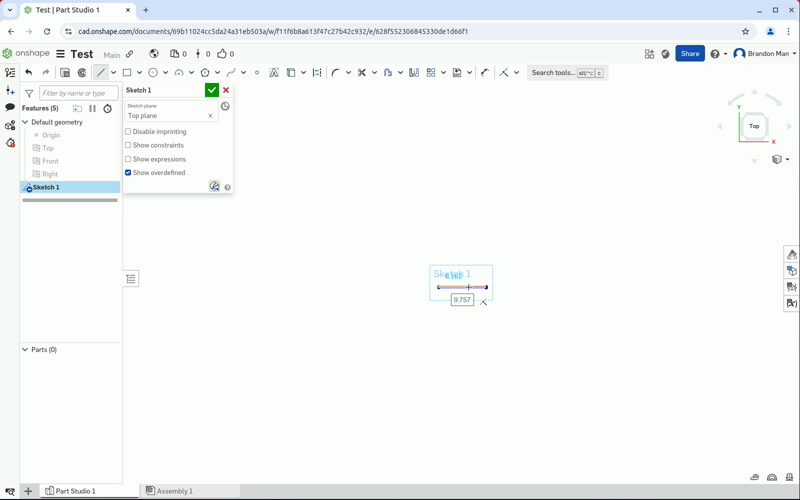
mouse_move(438, 287)
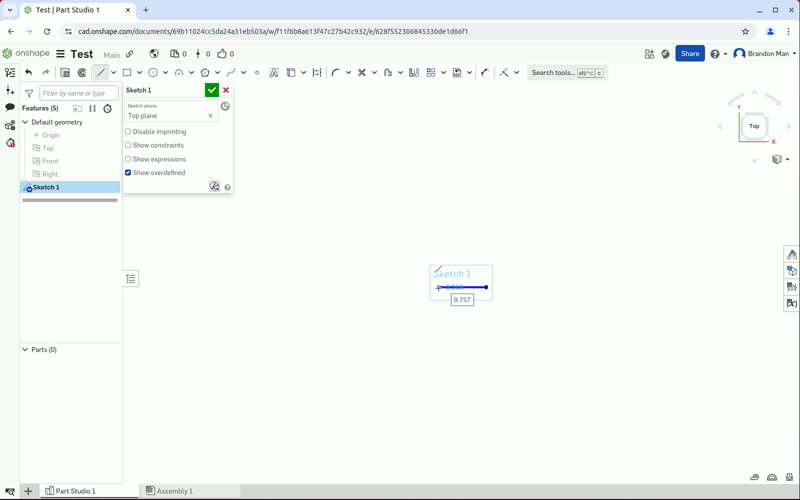
scroll(6)
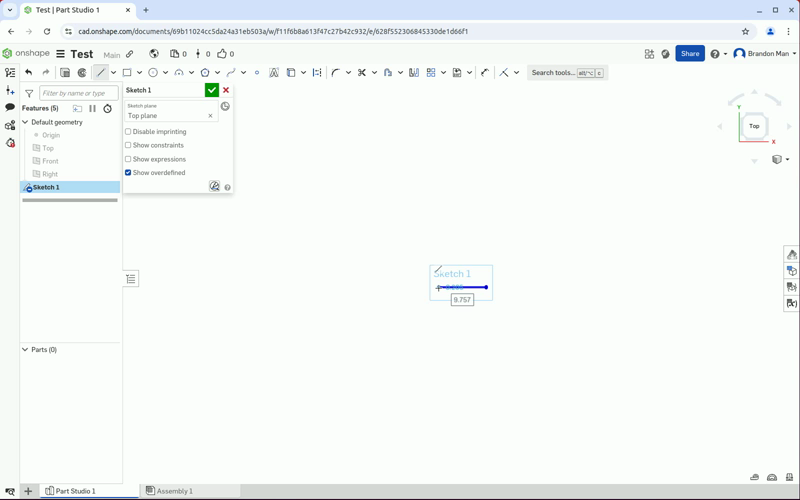
scroll(6)
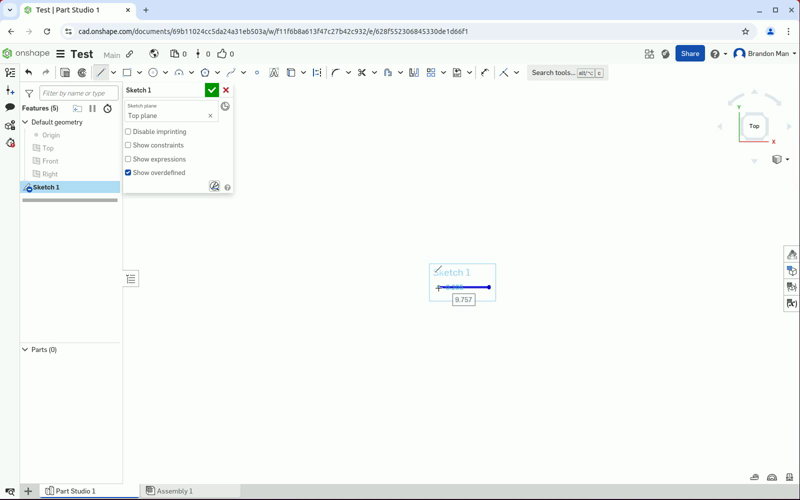
scroll(6)
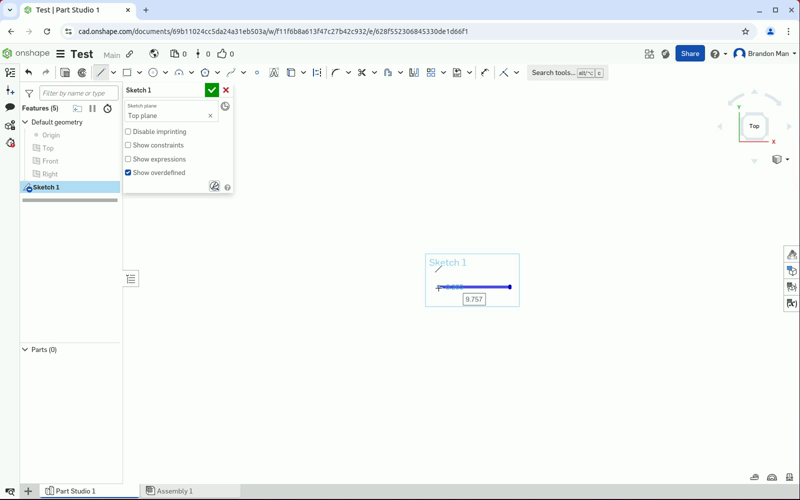
scroll(6)
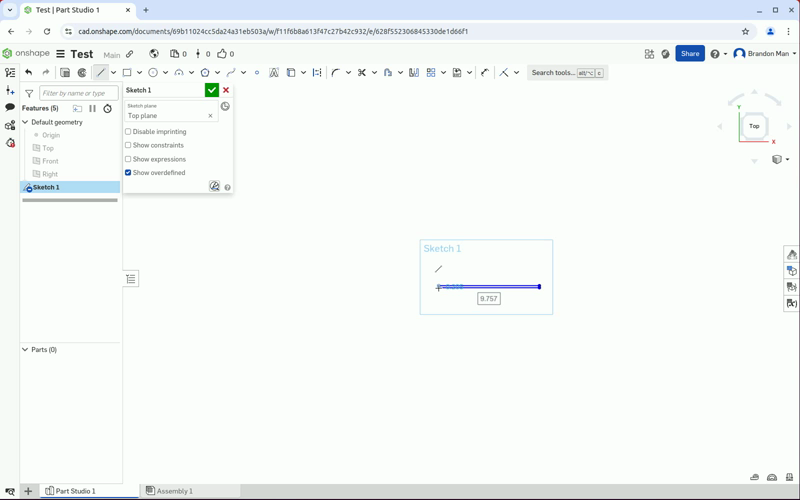
scroll(6)
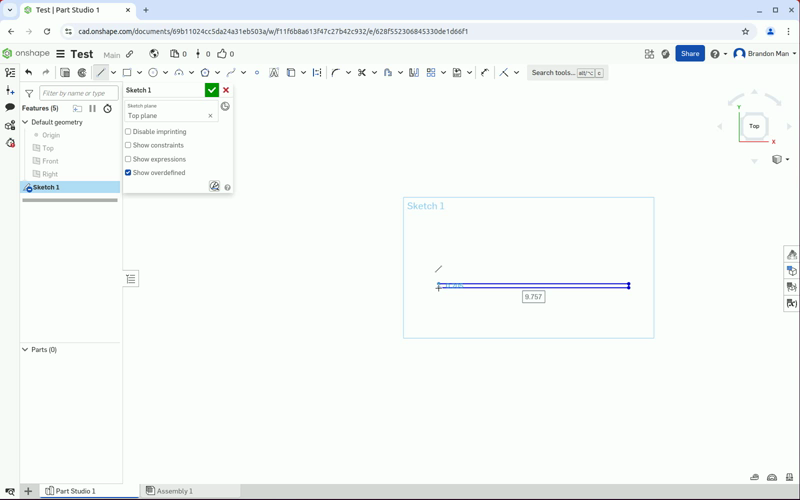
scroll(6)
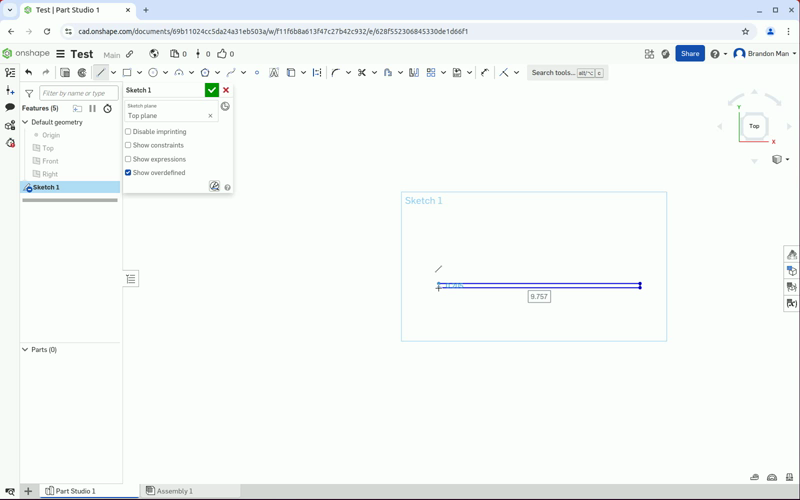
scroll(6)
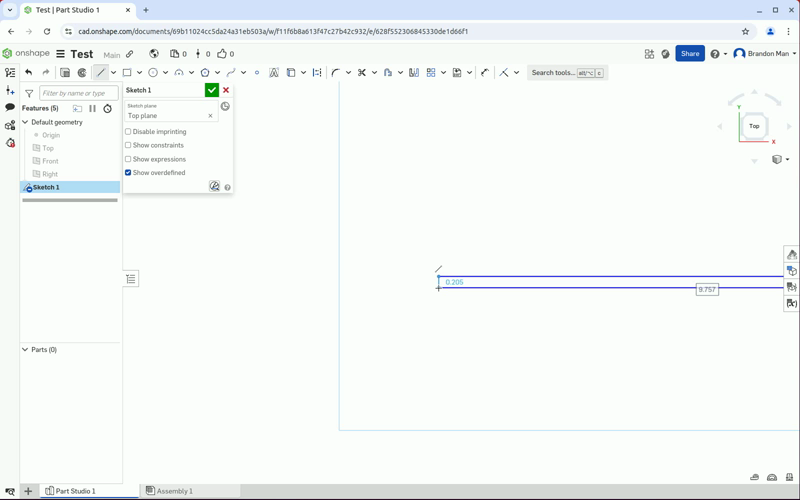
key_up(shift)
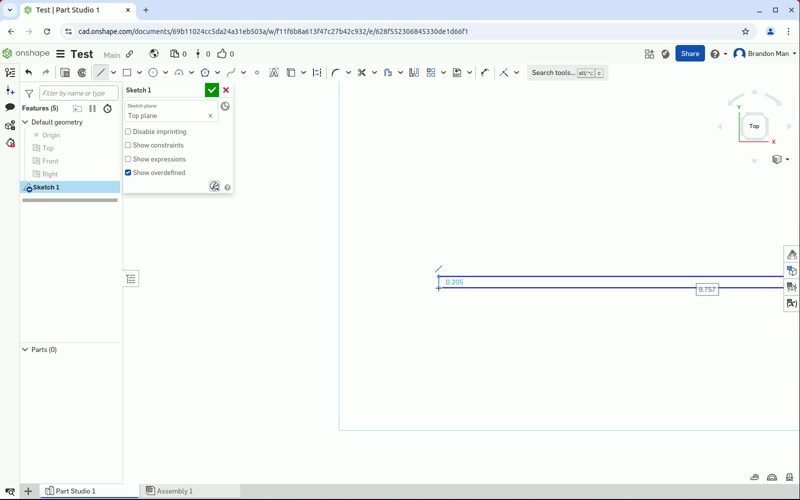
click(438, 287)
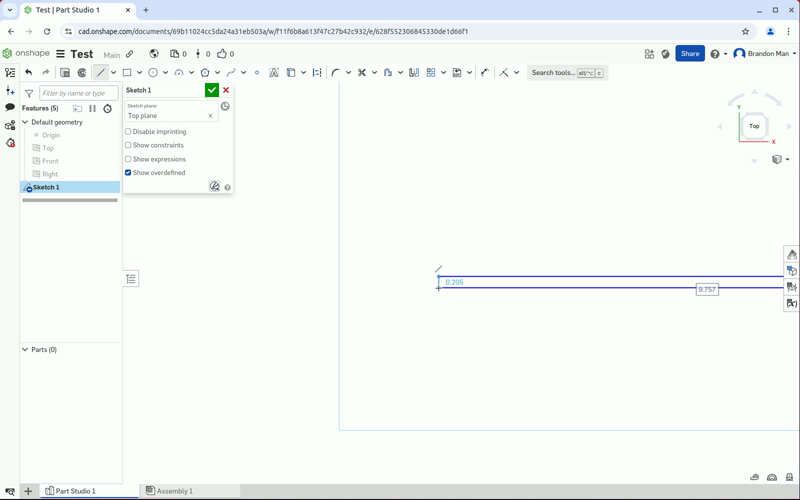
scroll(-6)
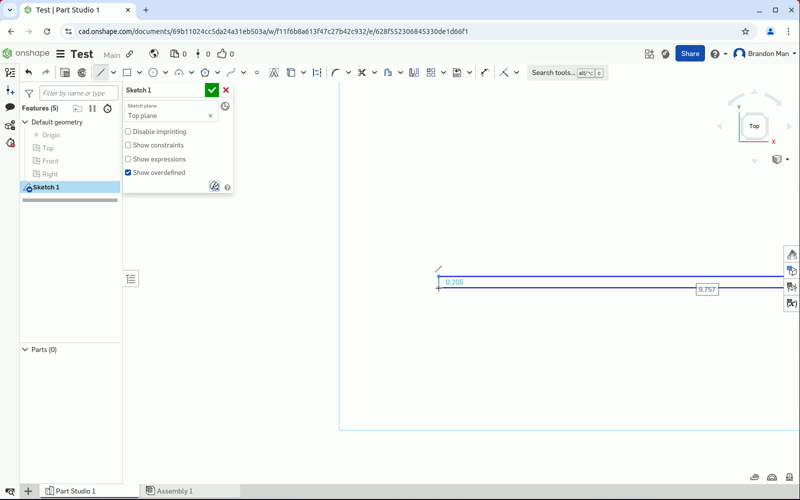
scroll(-6)
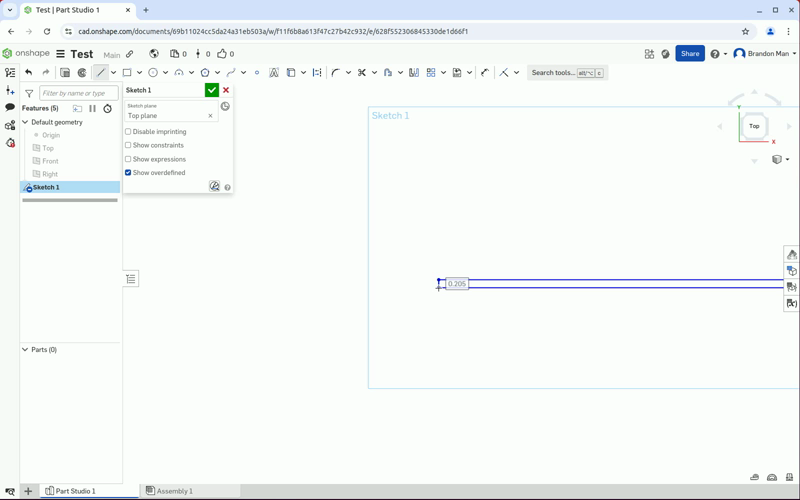
scroll(-6)
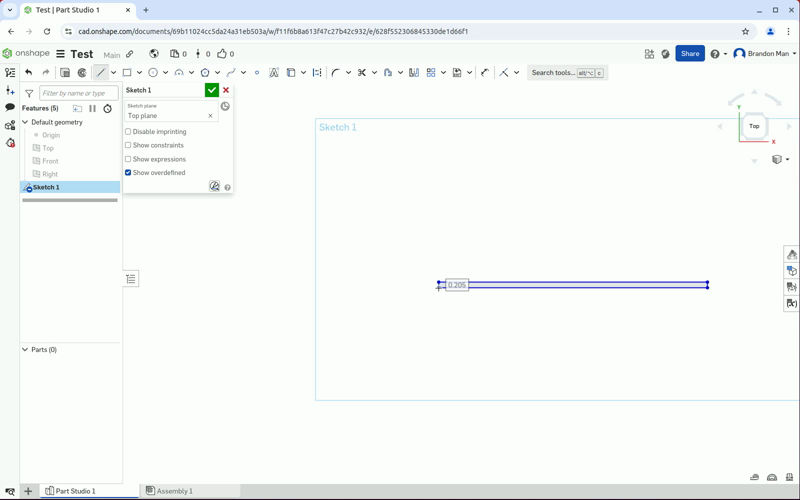
scroll(-6)
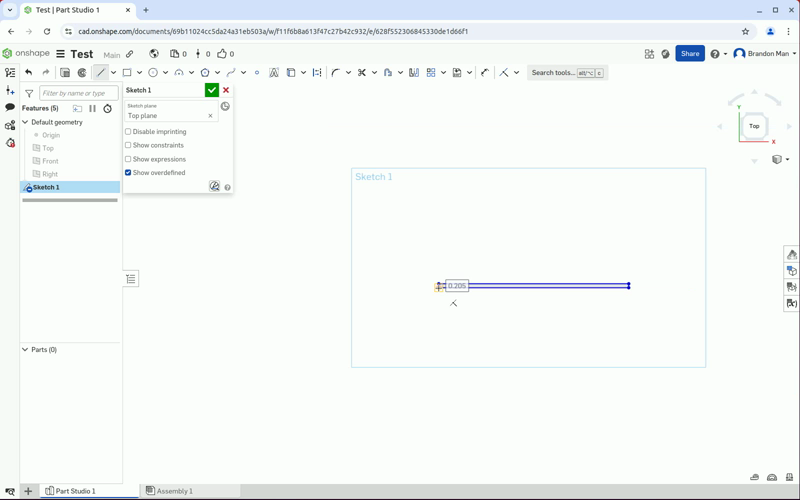
scroll(-6)
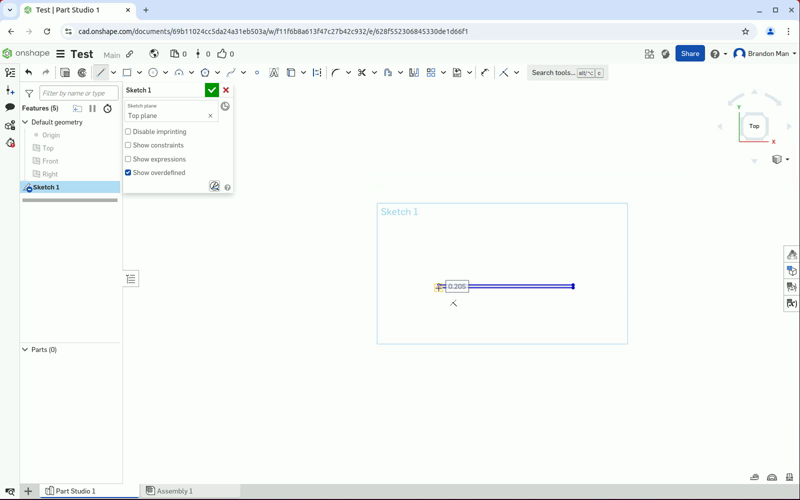
scroll(-6)
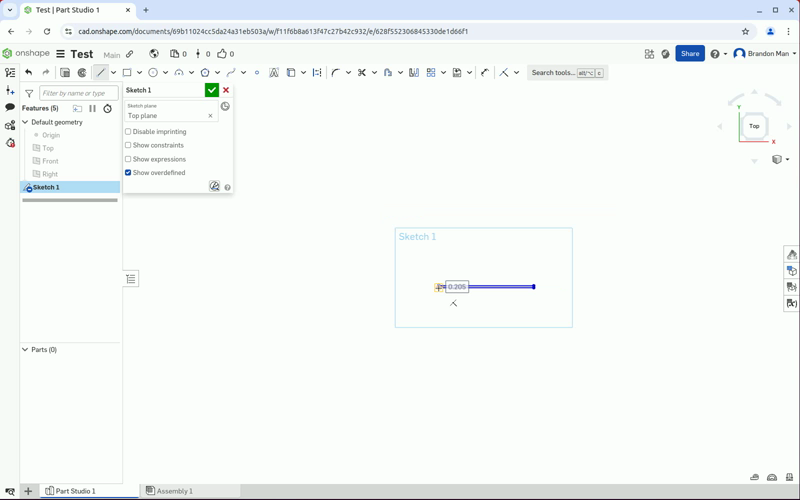
scroll(-6)
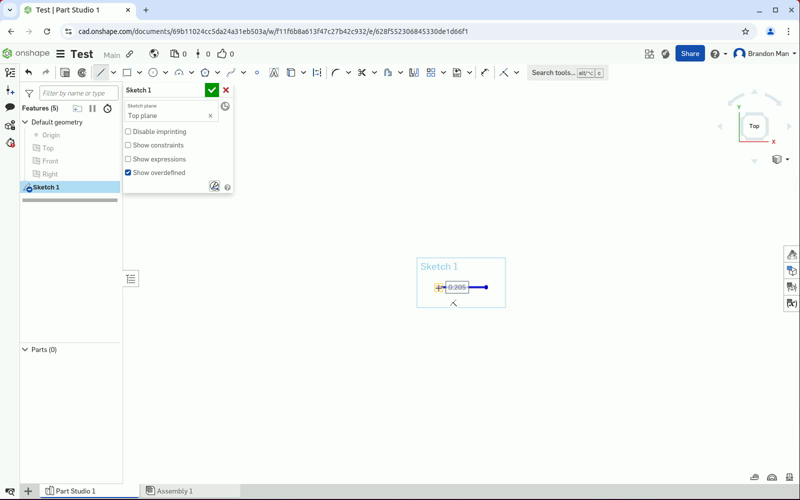
key(esc)
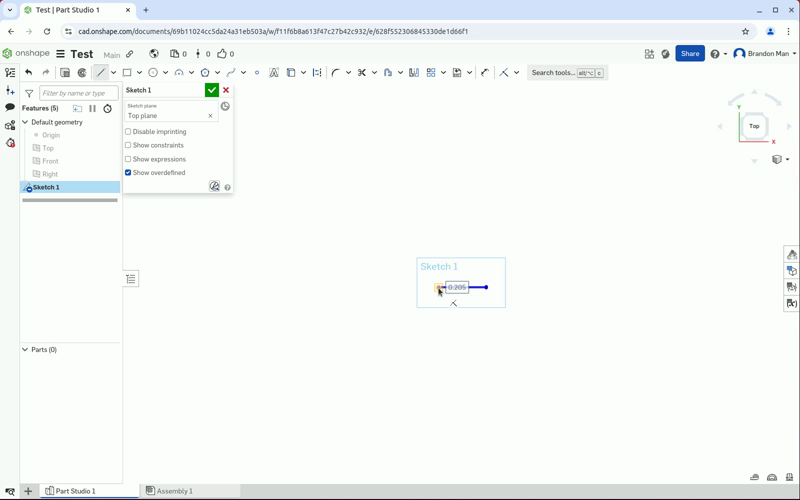
mouse_move(463, 286)
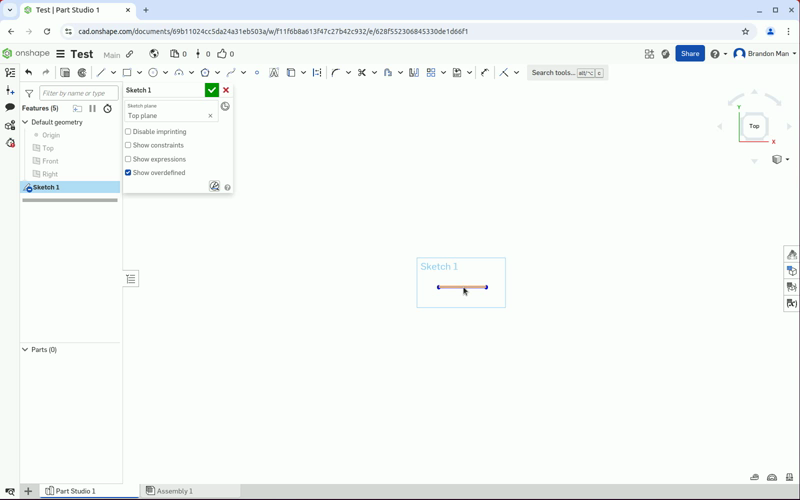
scroll(6)
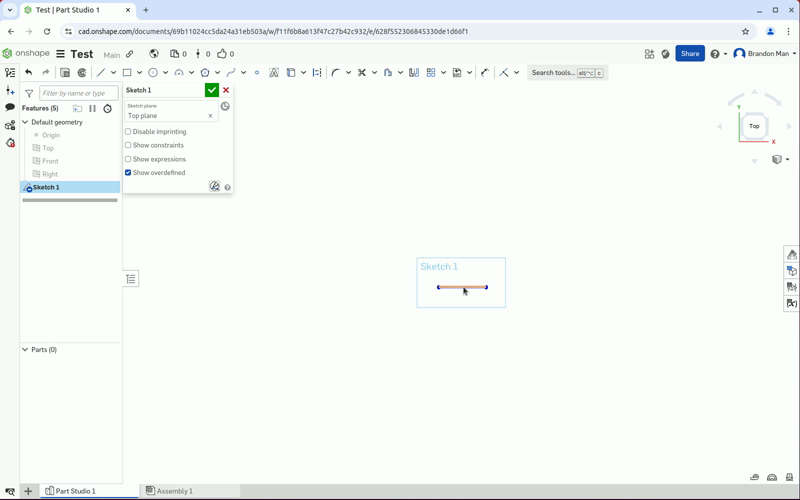
scroll(6)
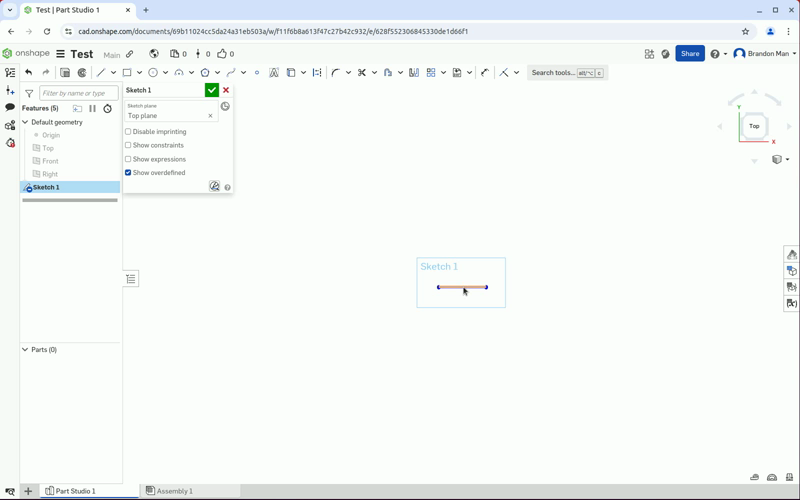
scroll(6)
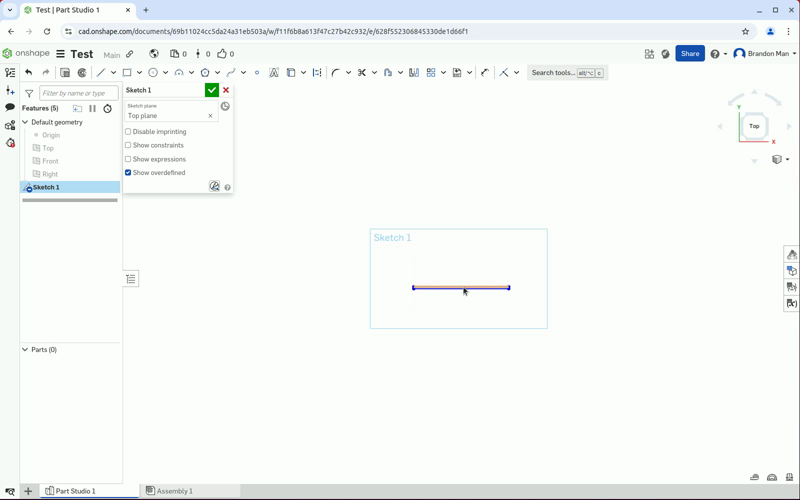
scroll(6)
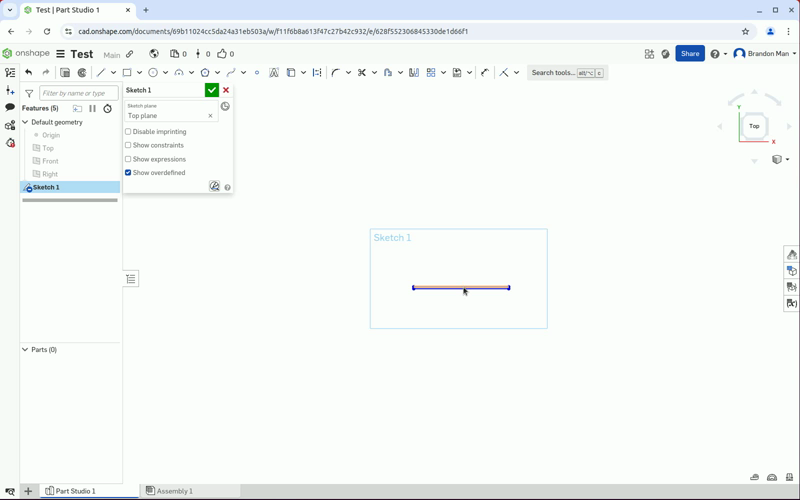
scroll(6)
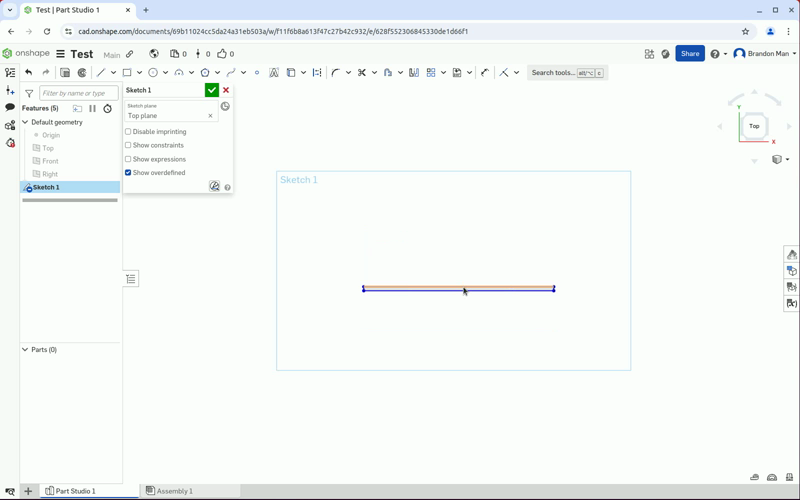
scroll(6)
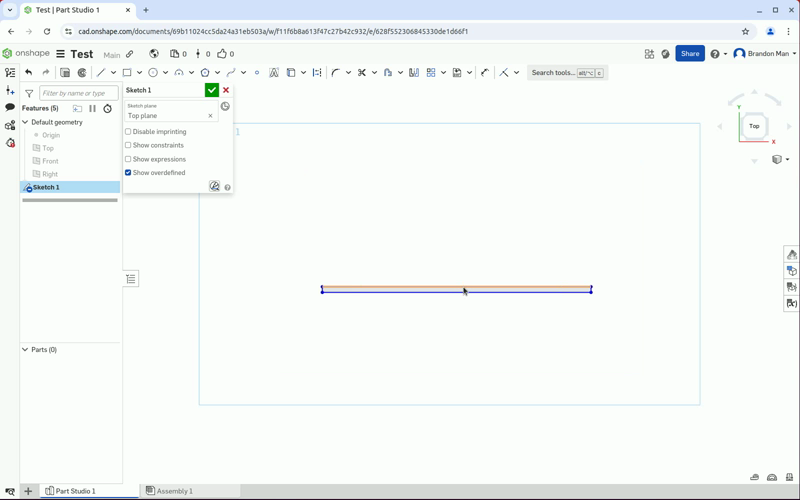
scroll(6)
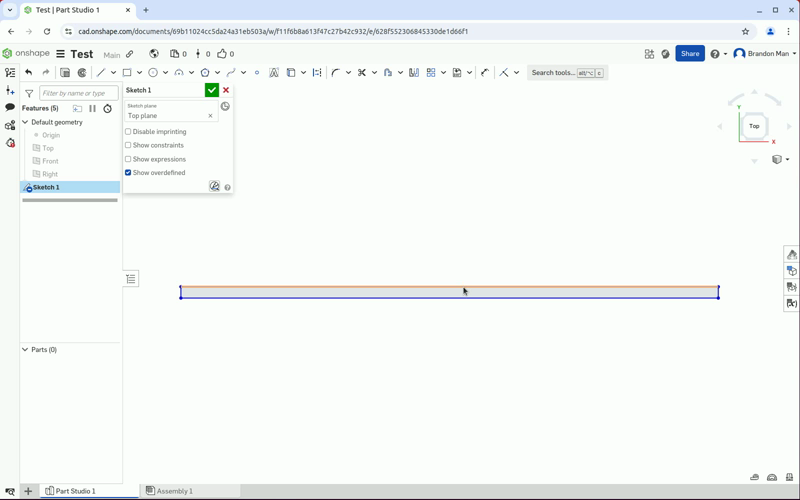
click(463, 286)
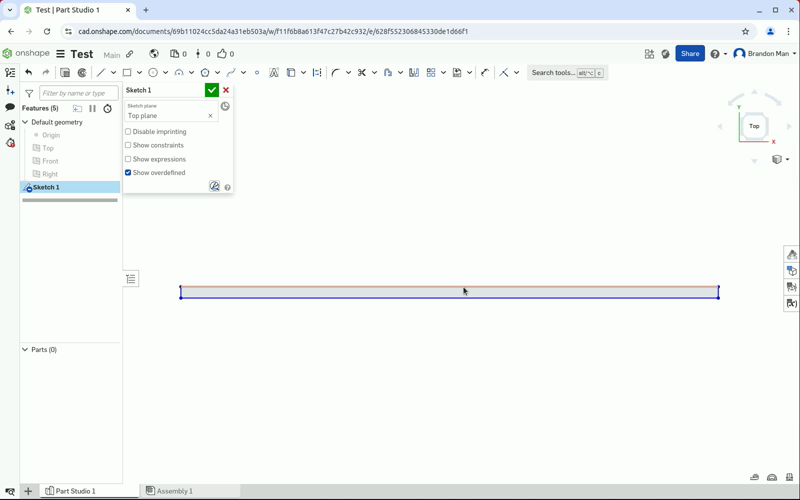
scroll(-6)
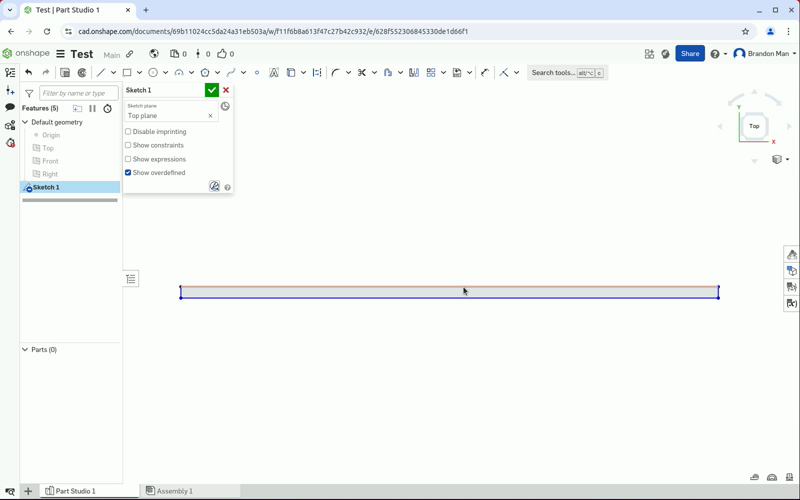
scroll(-6)
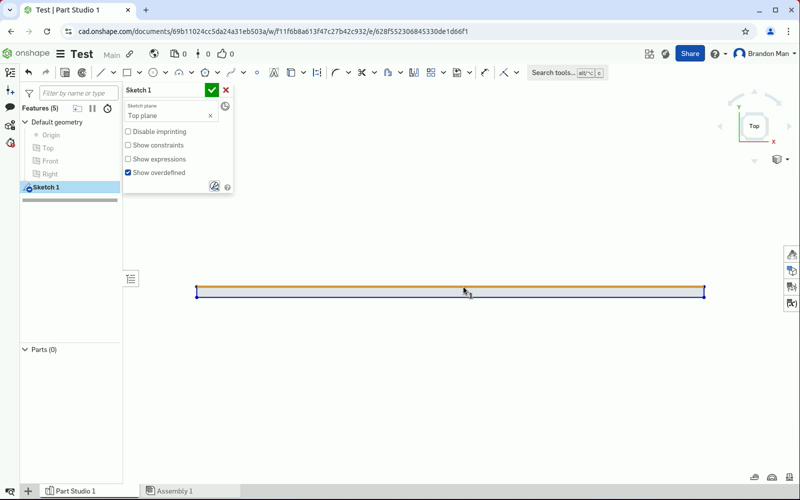
scroll(-6)
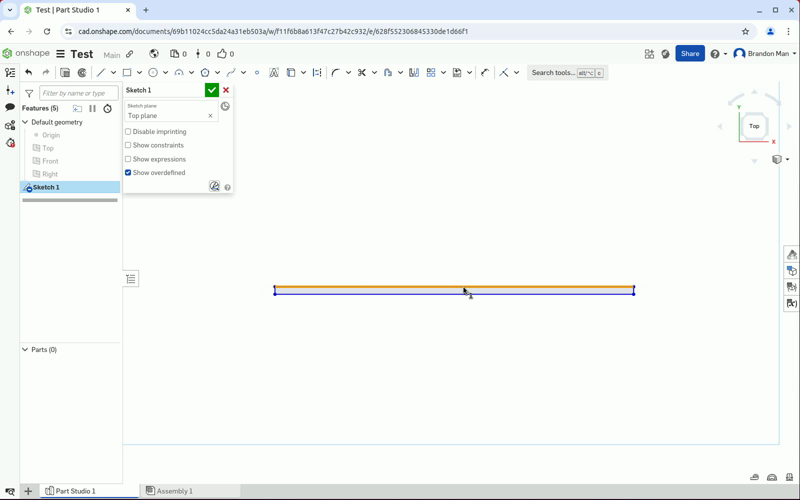
scroll(-6)
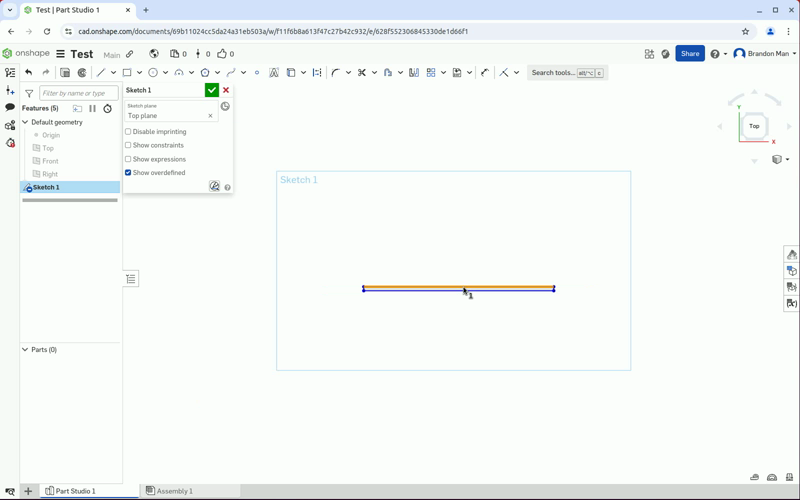
scroll(-6)
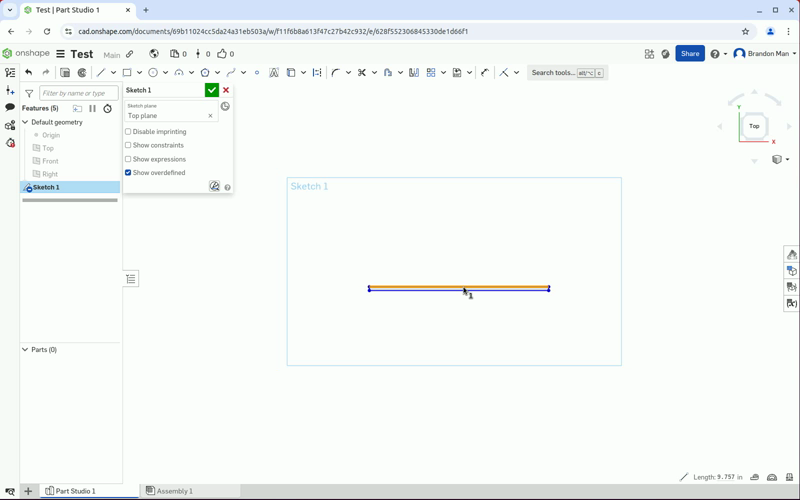
scroll(-6)
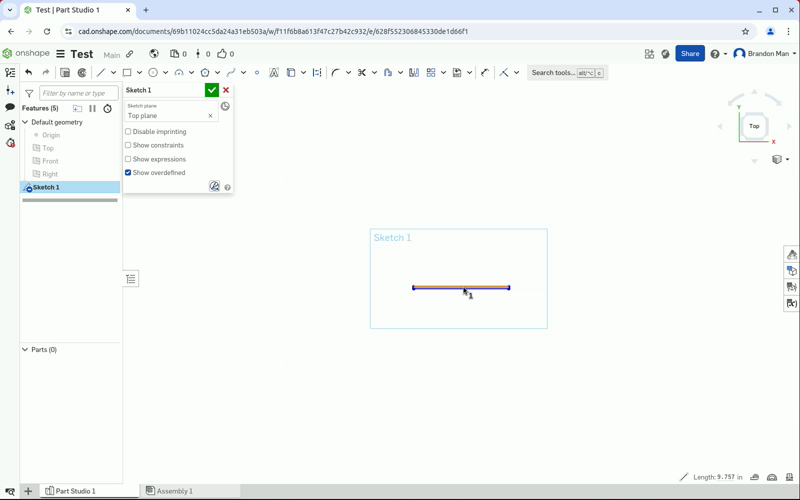
scroll(-6)
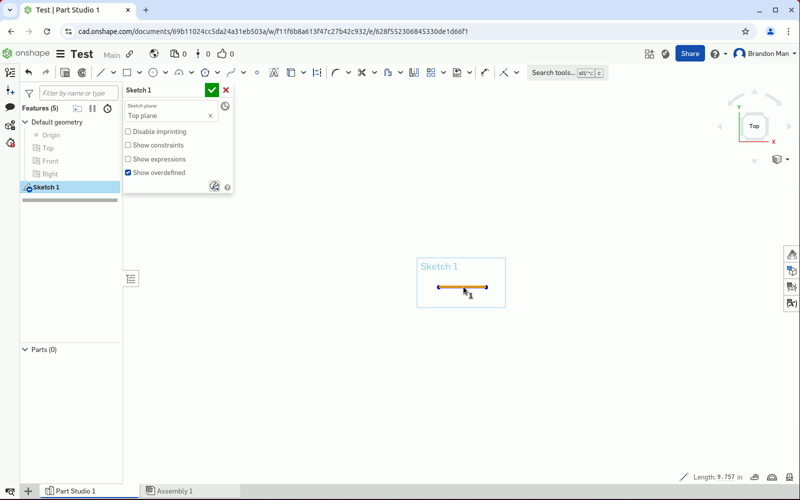
mouse_move(73, 352)
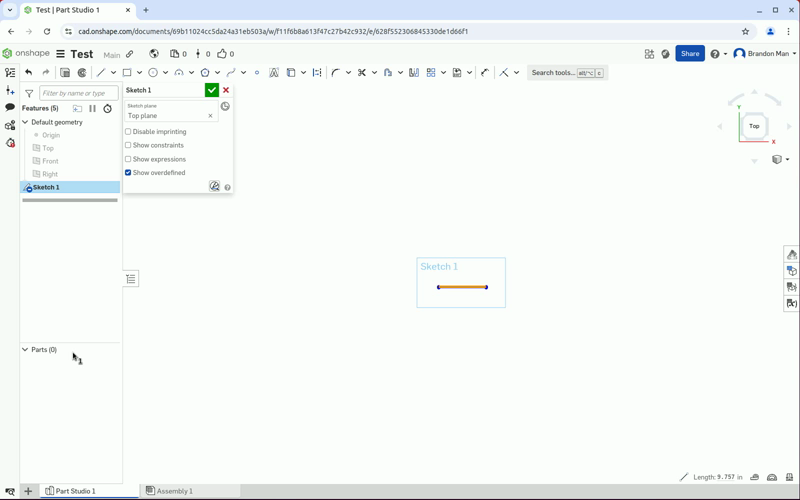
key(shift+y)
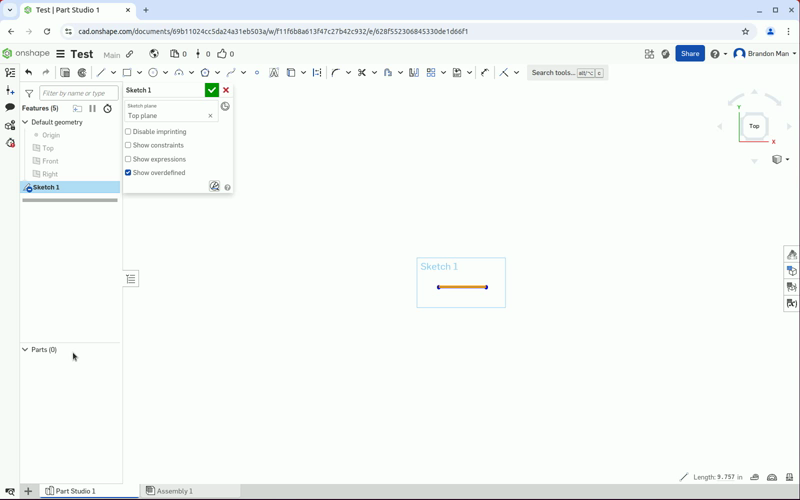
key(shift+e)
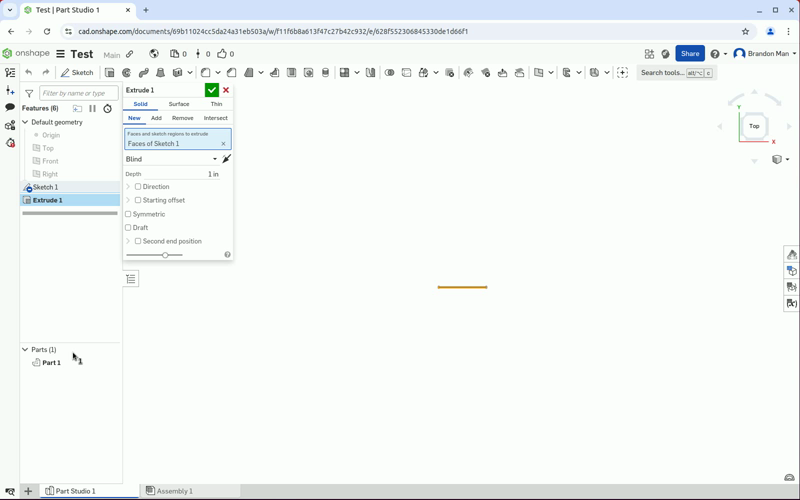
mouse_move(143, 106)
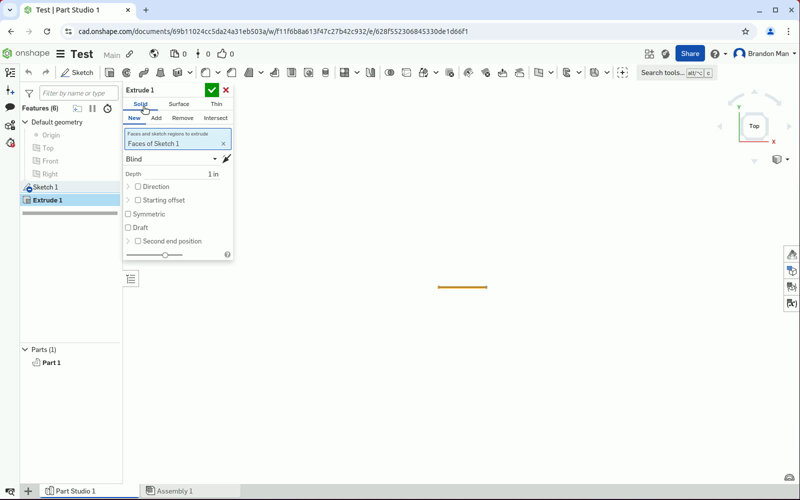
click(143, 106)
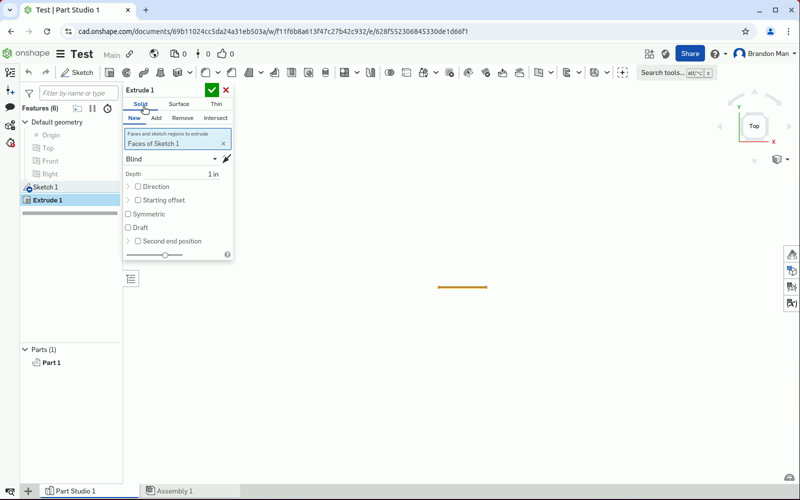
mouse_move(137, 120)
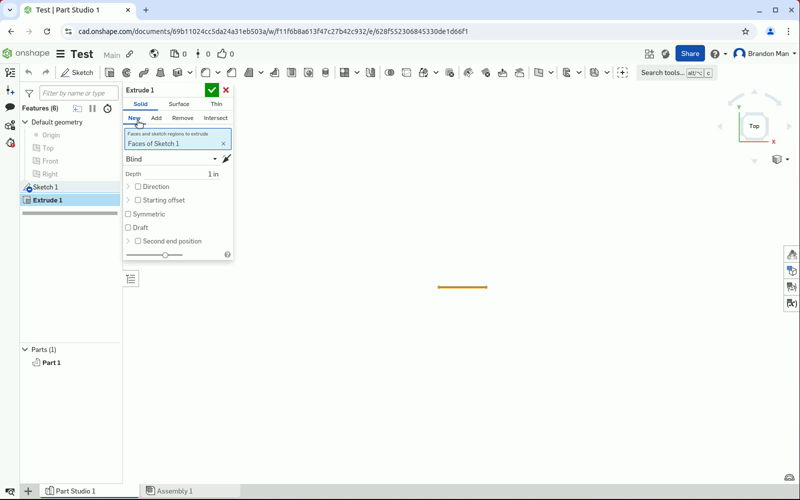
click(137, 120)
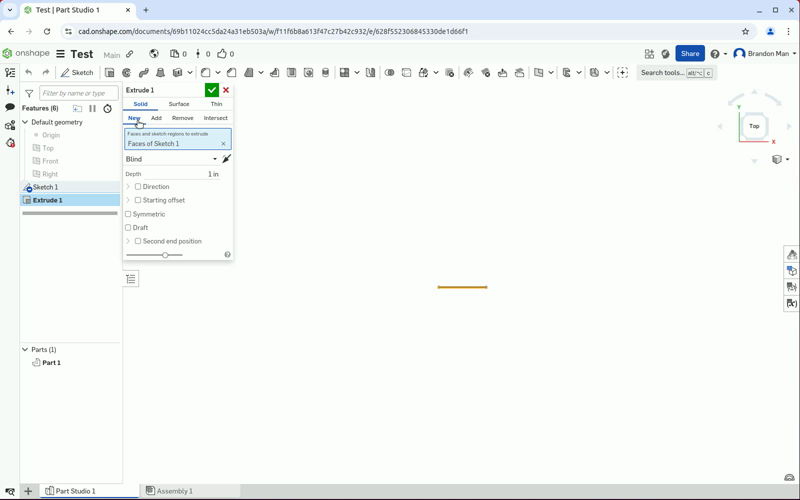
key(tab, 4)
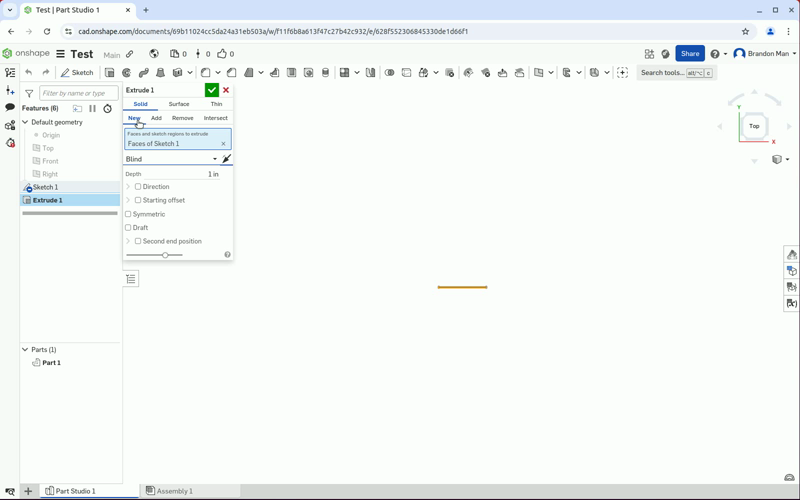
text(23.108)
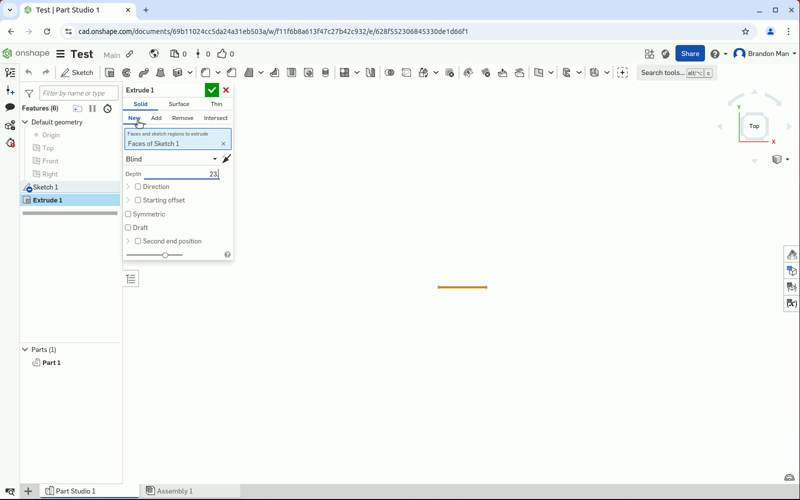
key(enter)
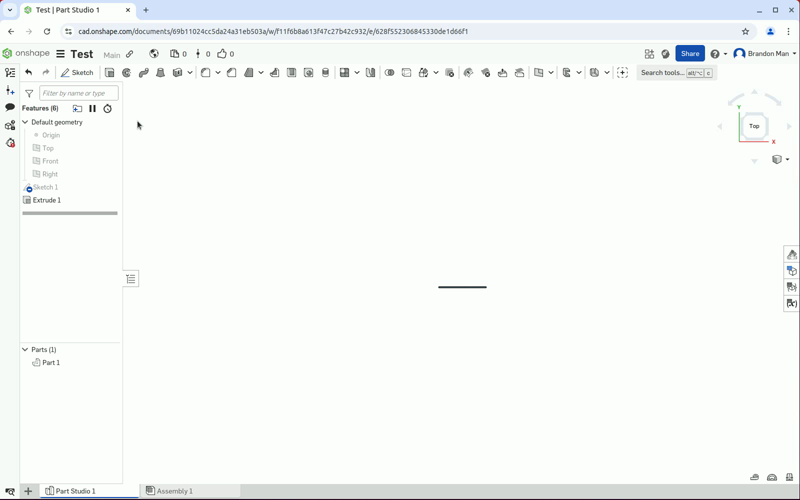
key(shift+h)
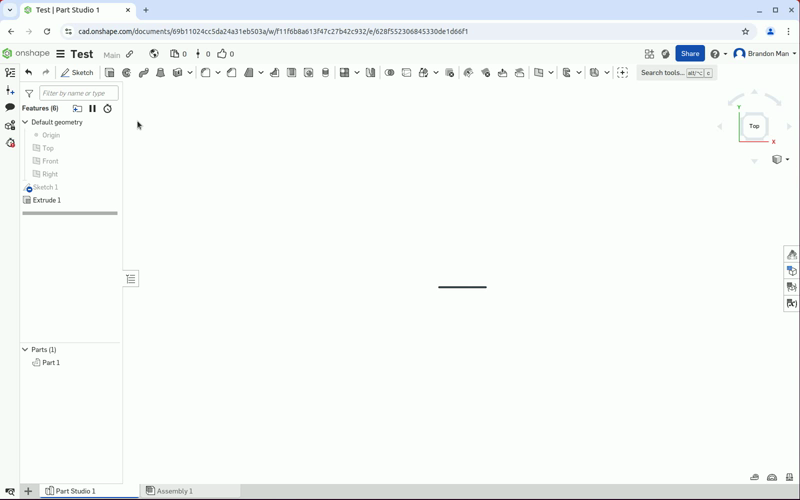
key(shift+h)
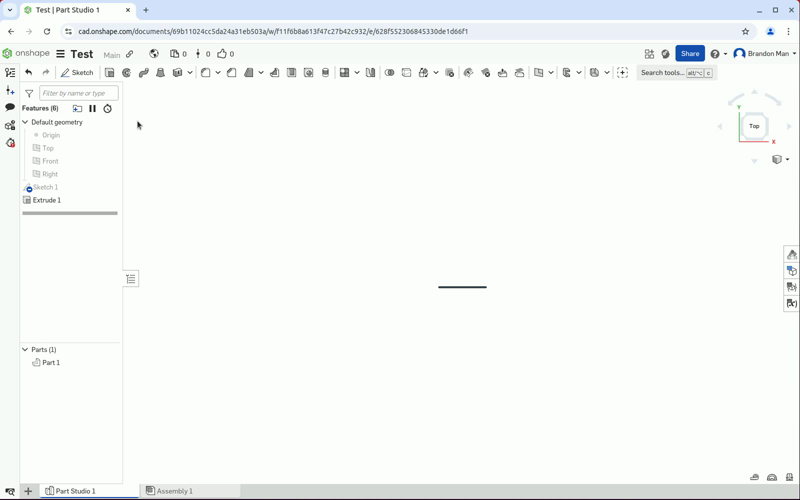
mouse_move(73, 189)
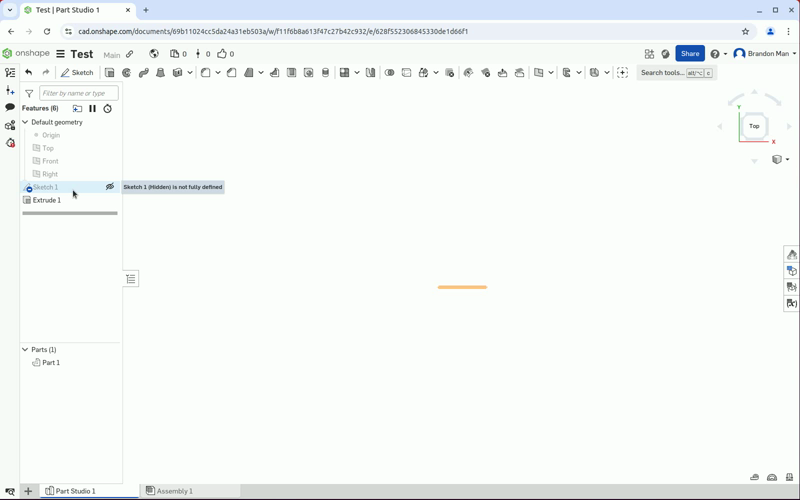
click(73, 189)
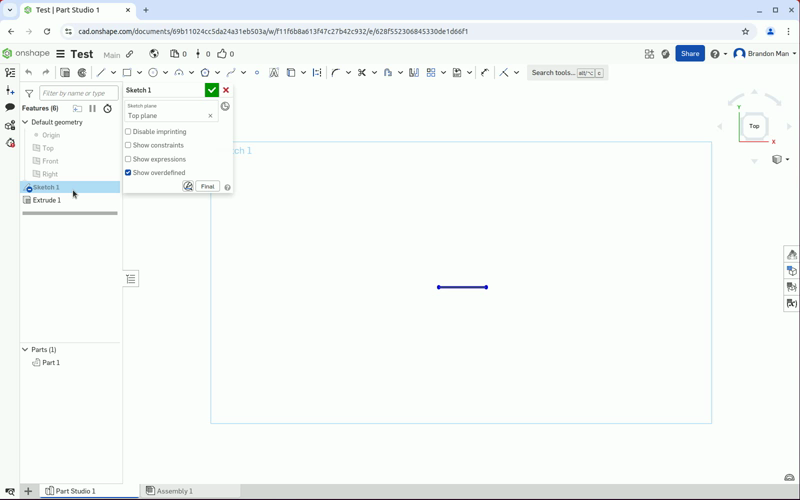
mouse_move(229, 92)
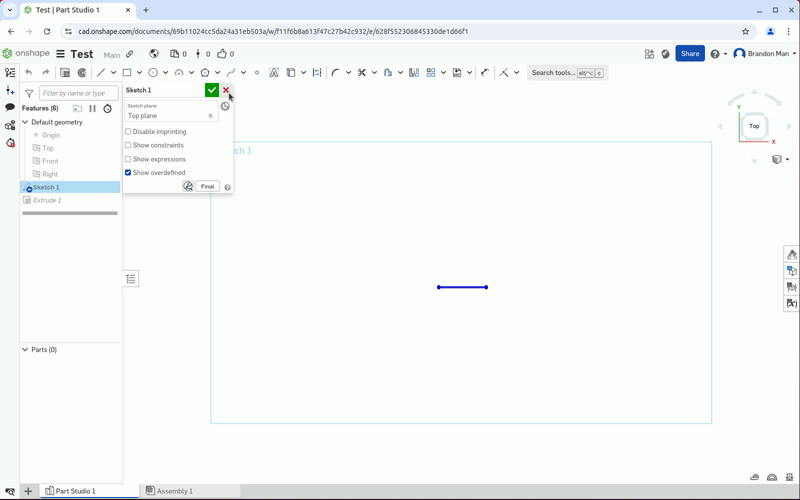
click(229, 92)
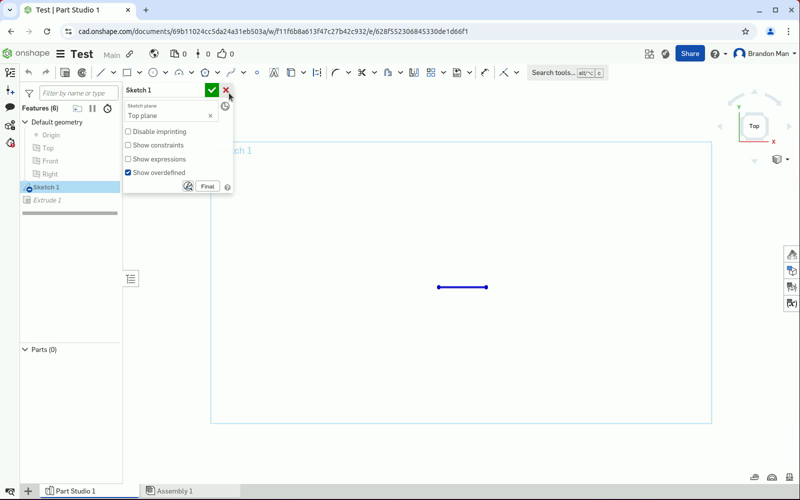
key(shift+s)
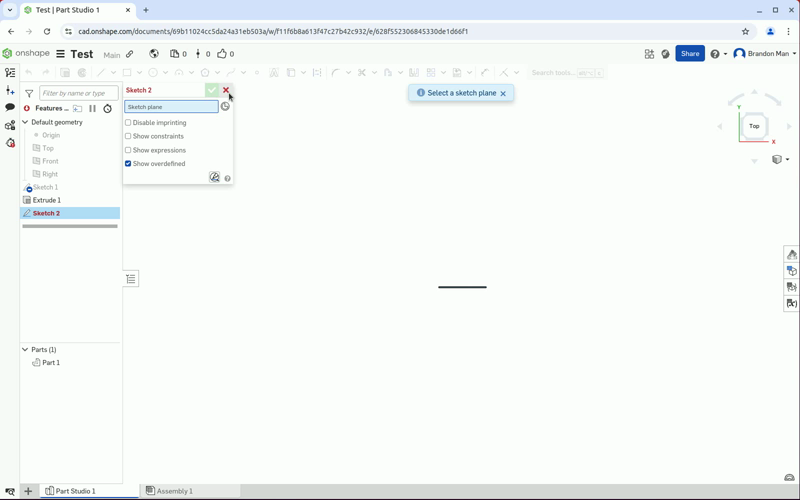
mouse_move(73, 150)
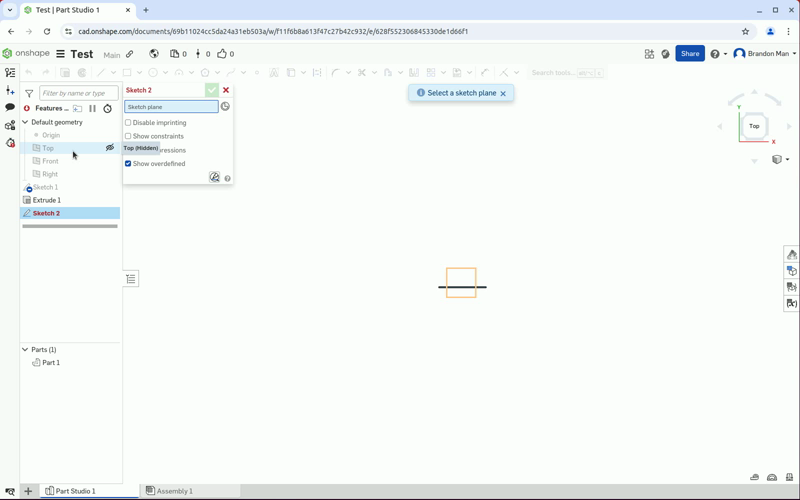
click(73, 150)
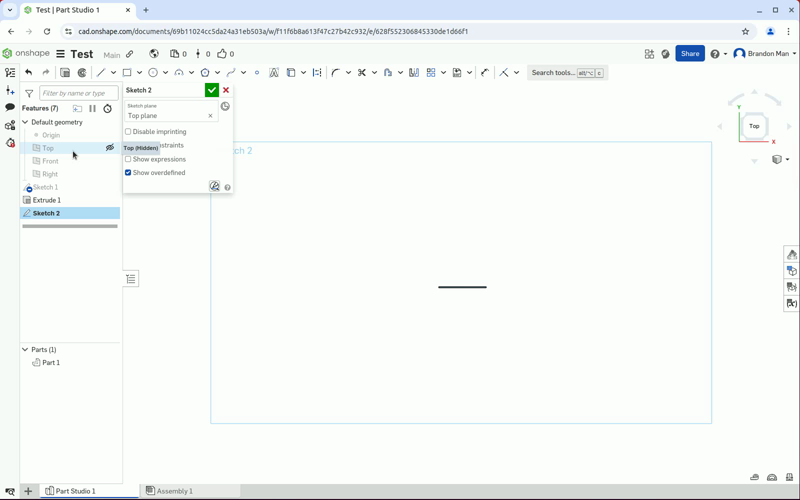
mouse_move(73, 352)
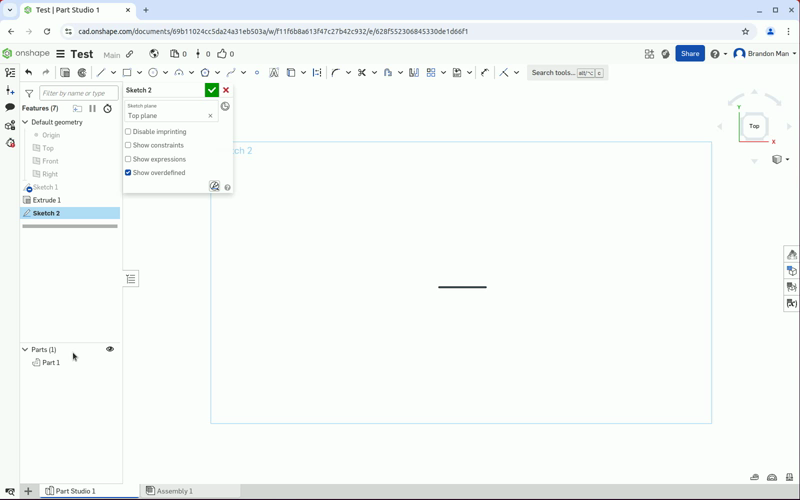
key(y)
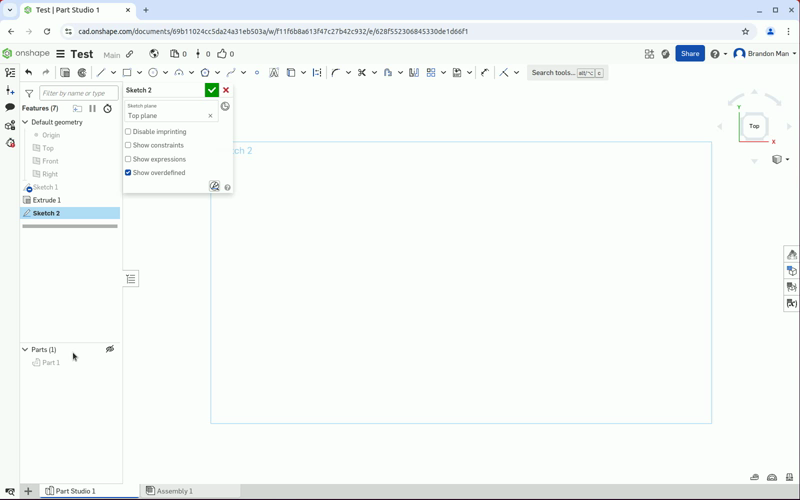
key(l)
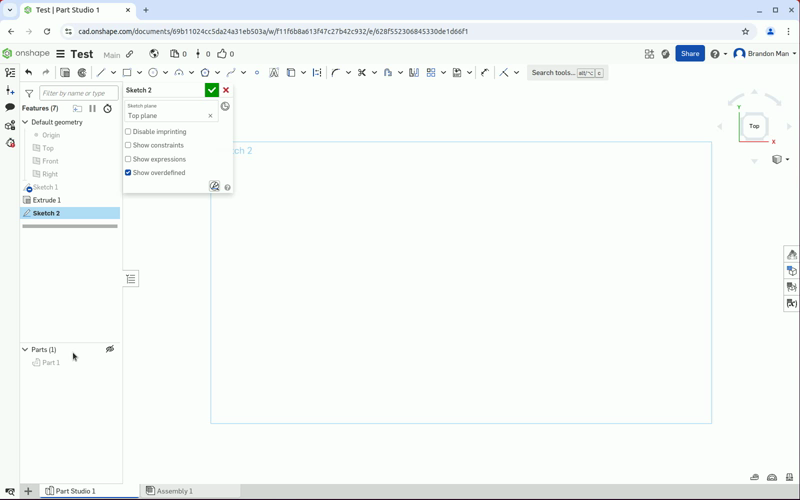
key_down(shift)
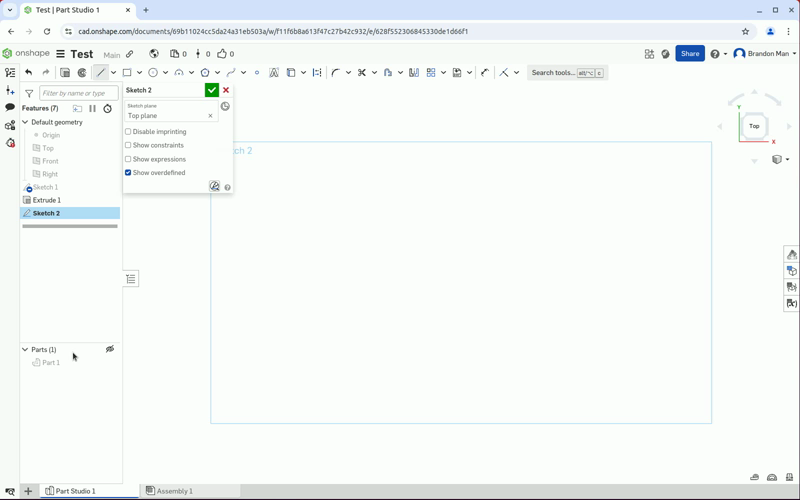
mouse_move(439, 287)
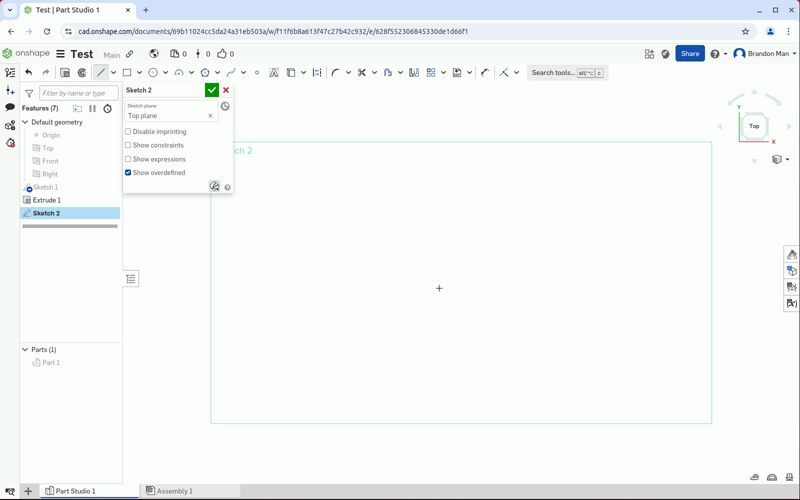
click(439, 287)
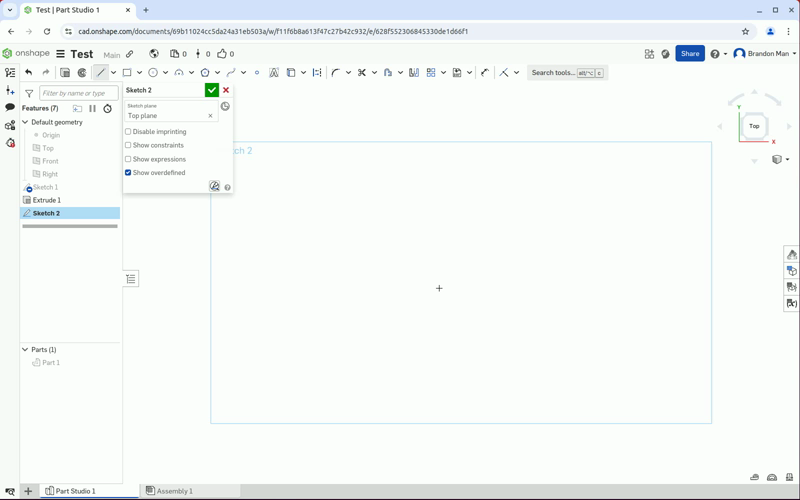
key_up(shift)
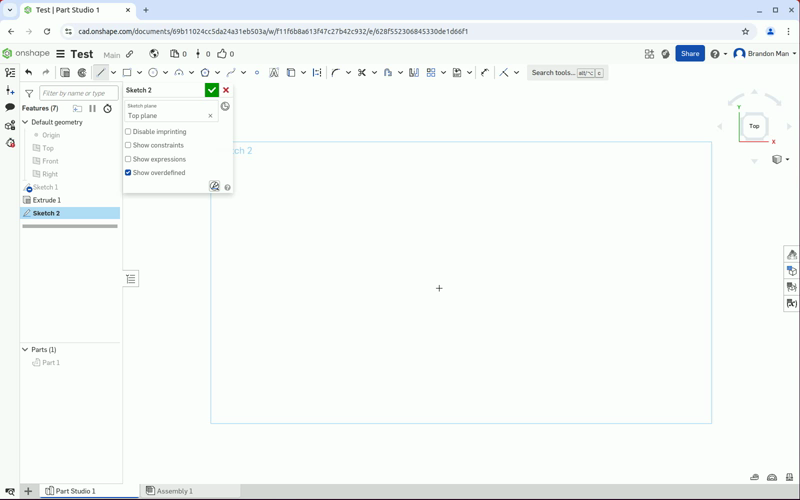
key_down(shift)
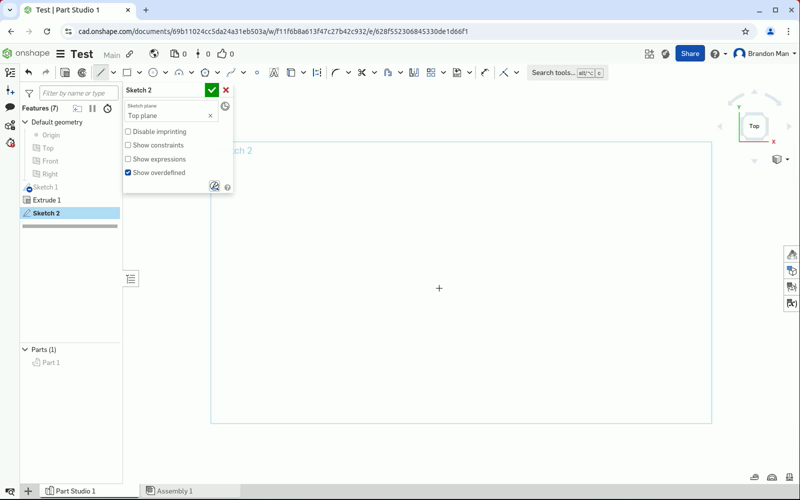
mouse_move(469, 287)
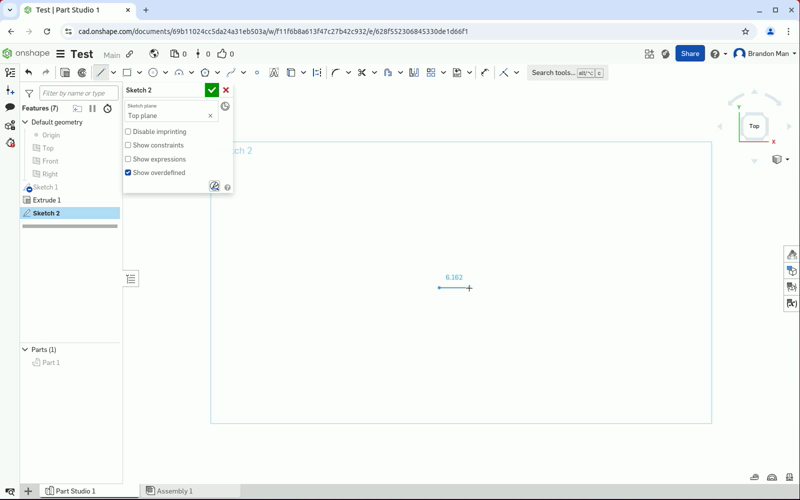
mouse_move(486, 287)
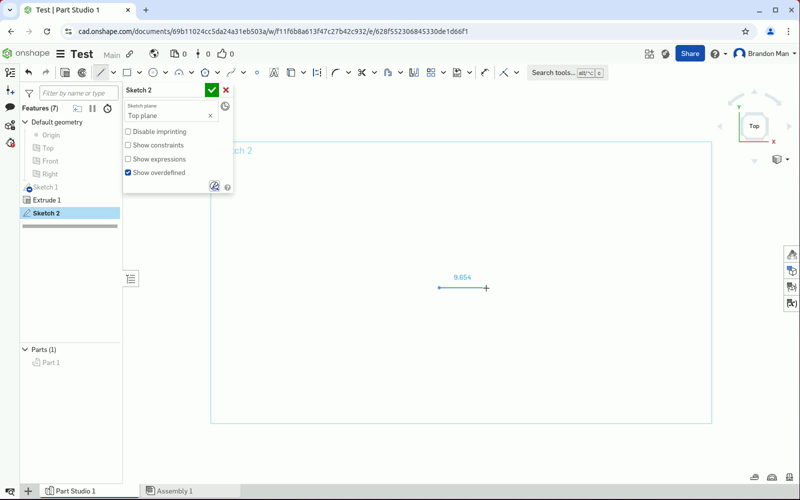
click(486, 287)
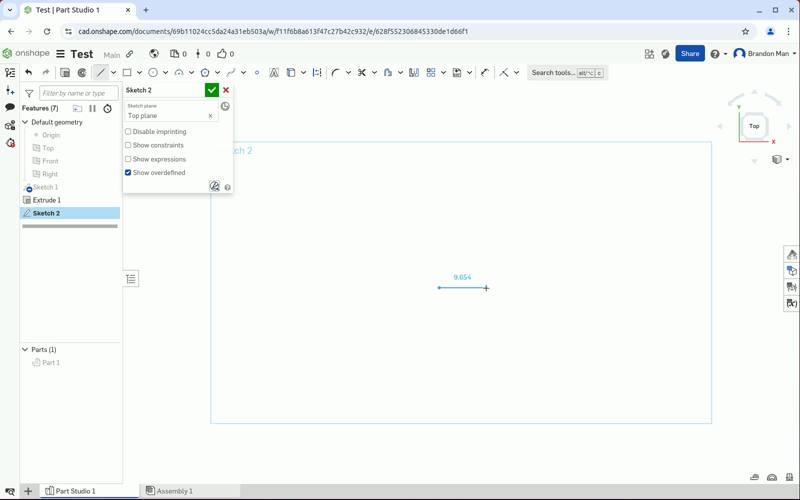
key_up(shift)
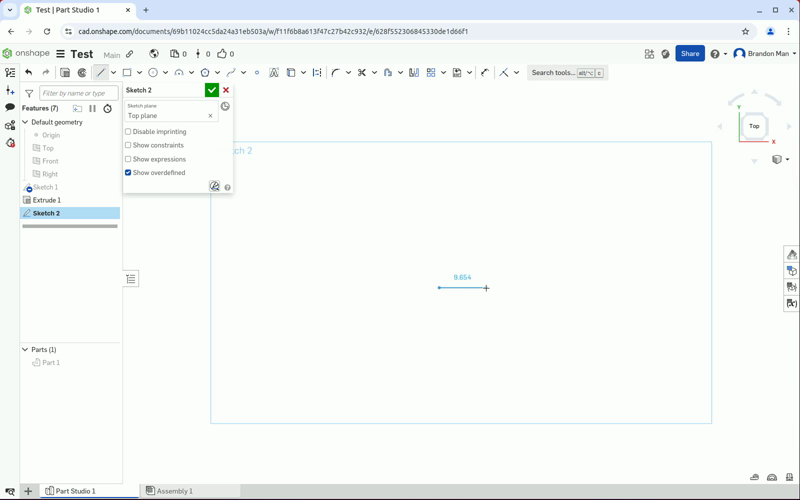
key_down(shift)
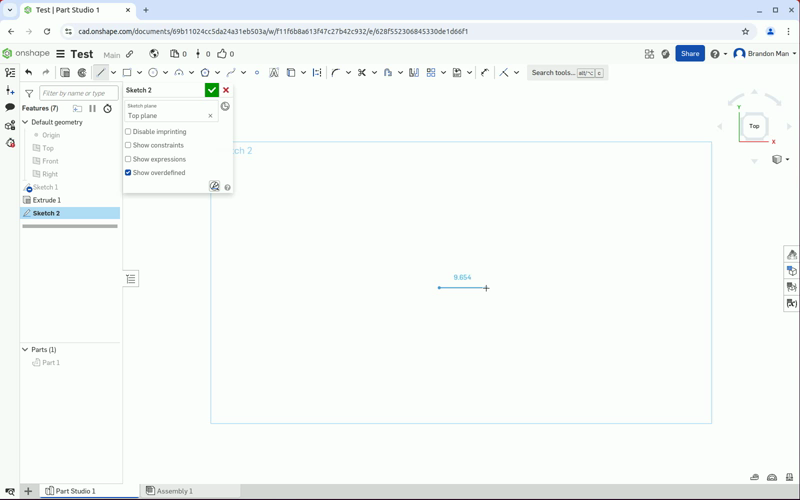
mouse_move(516, 287)
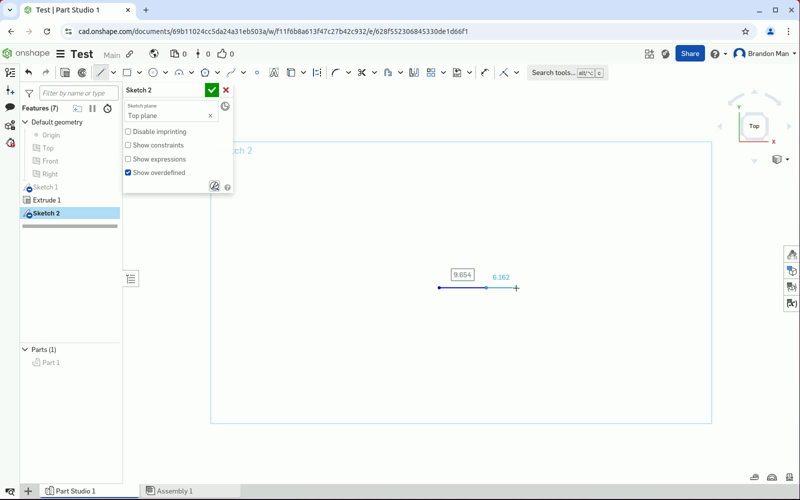
mouse_move(486, 286)
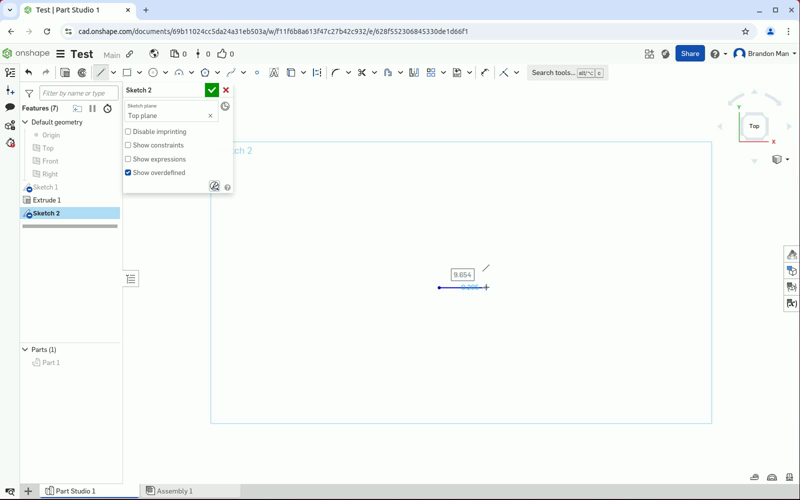
scroll(6)
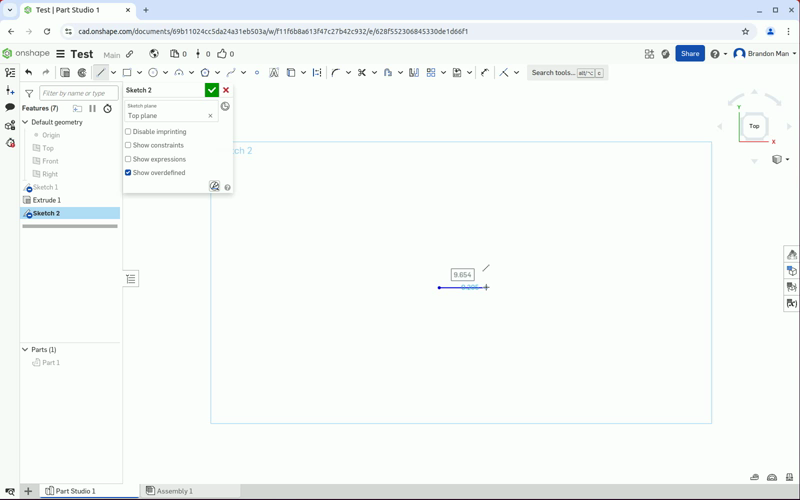
scroll(6)
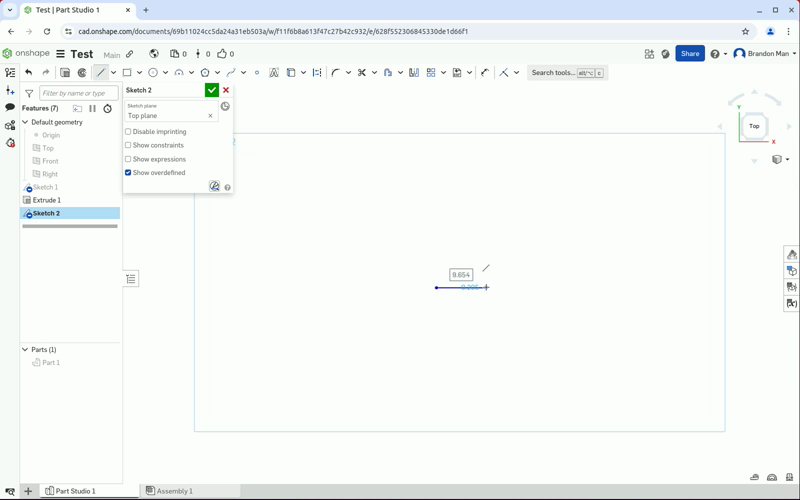
scroll(6)
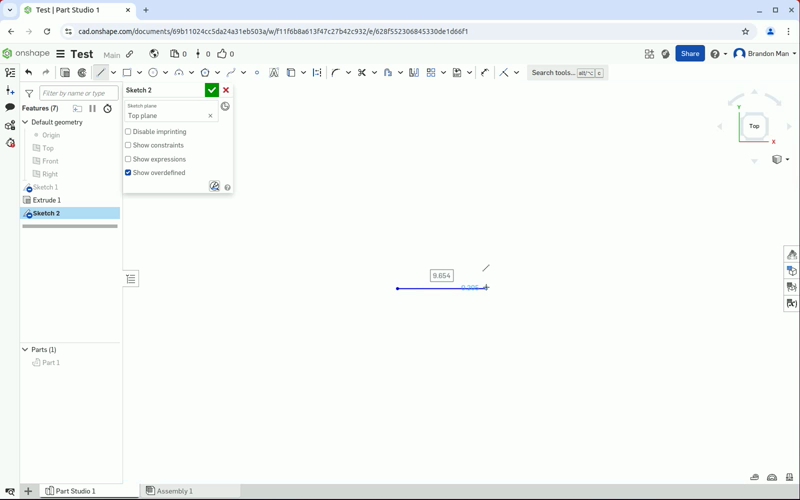
scroll(6)
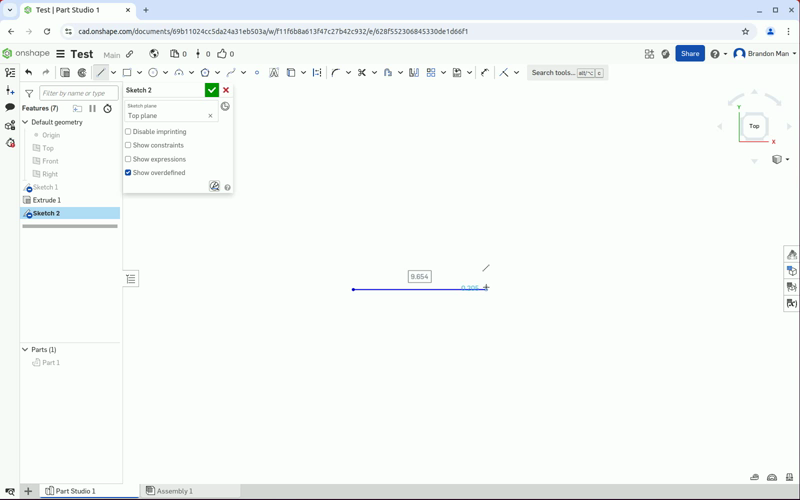
scroll(6)
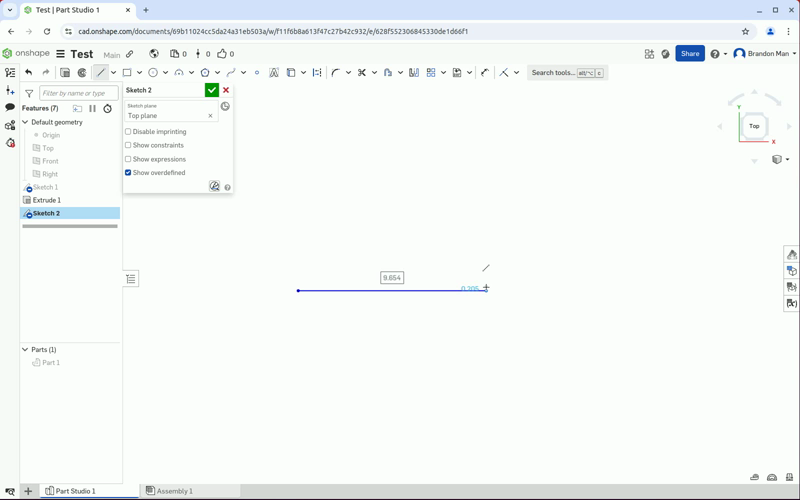
scroll(6)
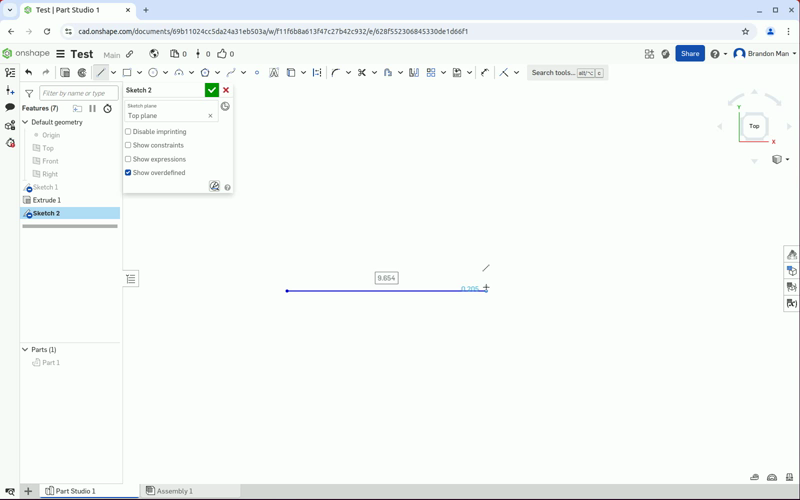
scroll(6)
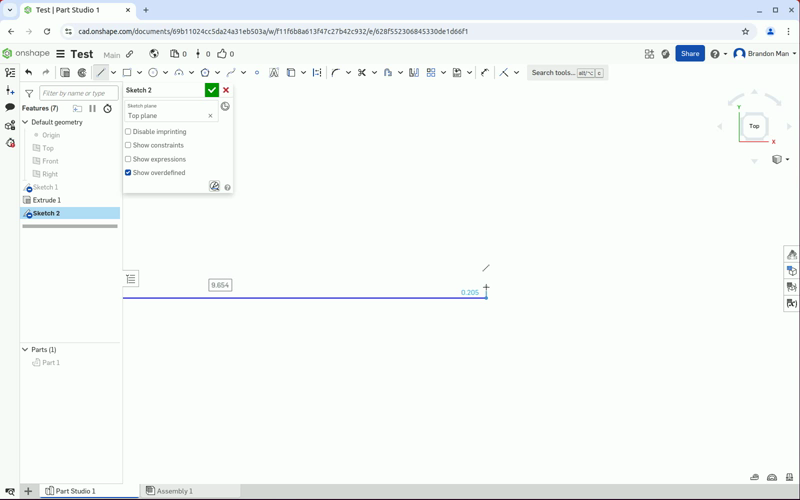
click(486, 286)
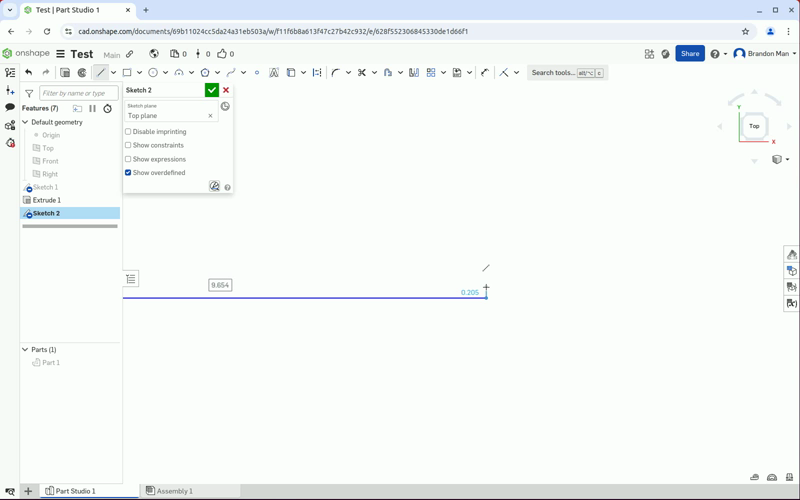
scroll(-6)
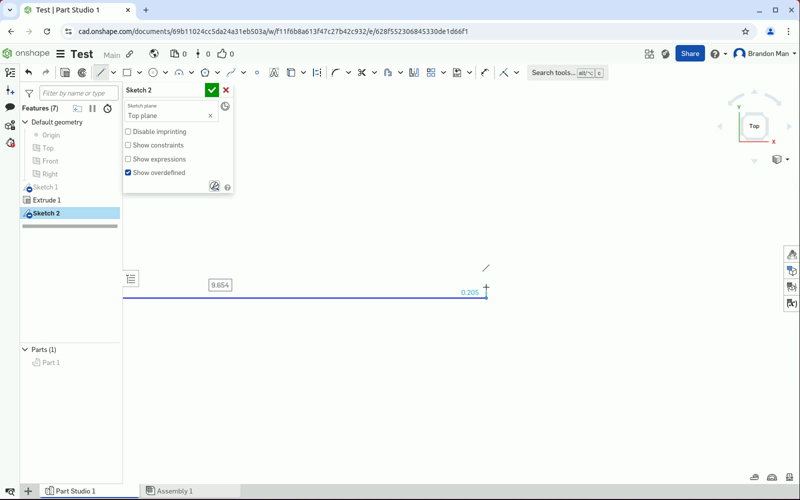
scroll(-6)
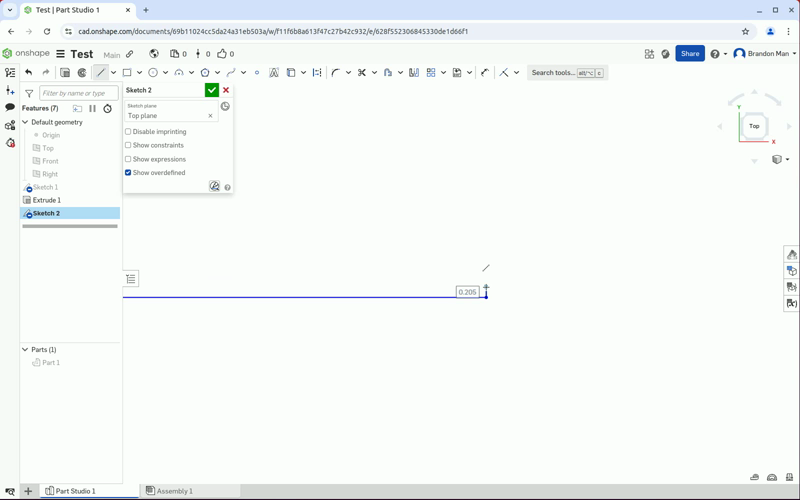
scroll(-6)
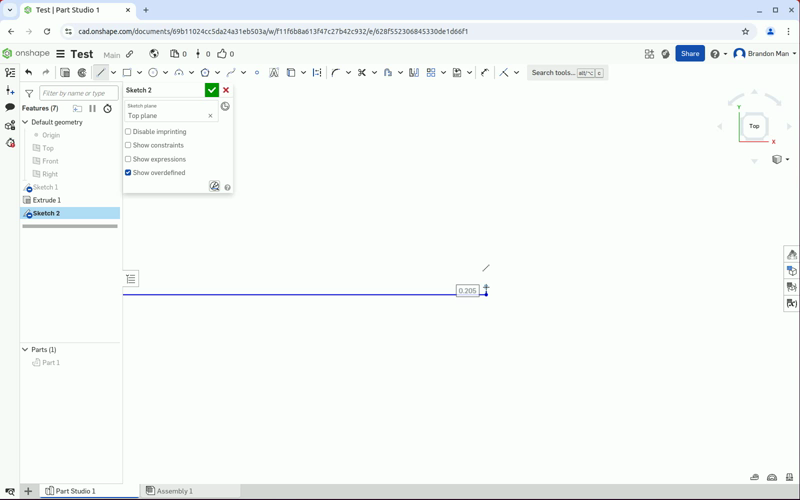
scroll(-6)
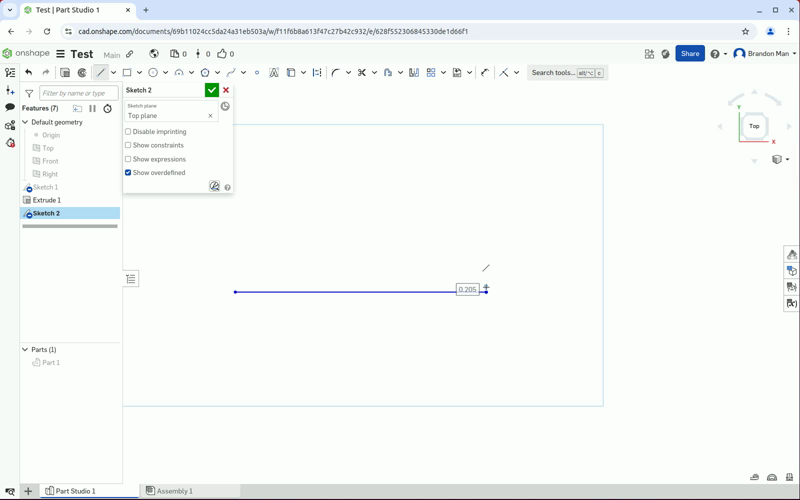
scroll(-6)
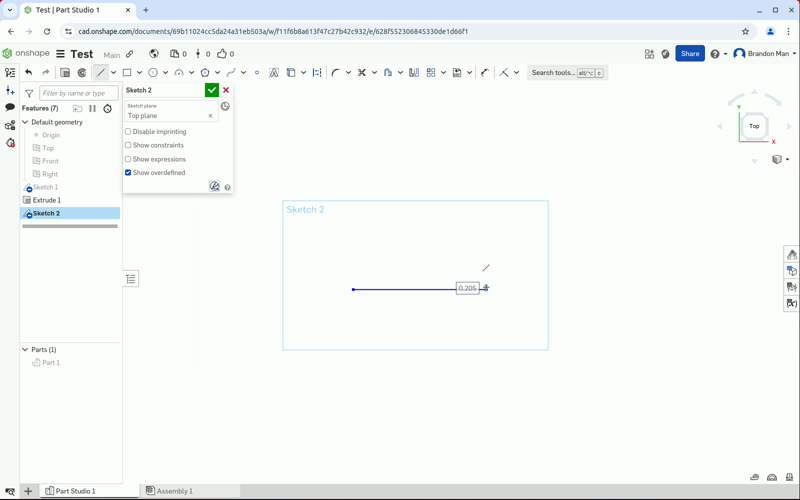
scroll(-6)
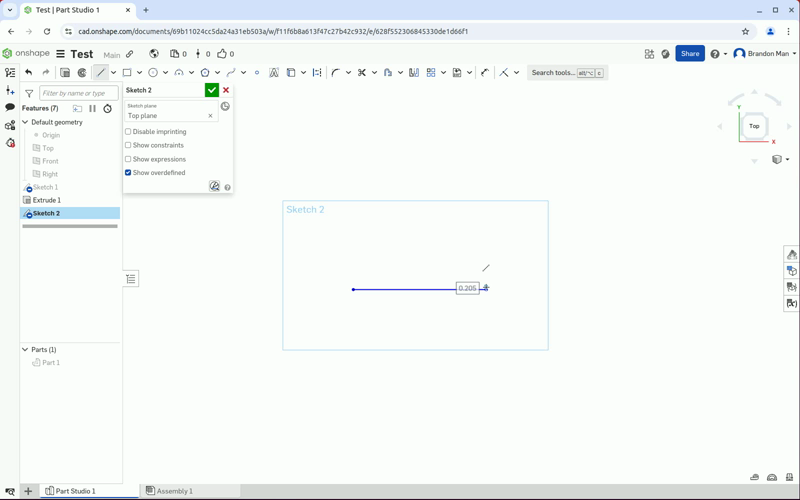
scroll(-6)
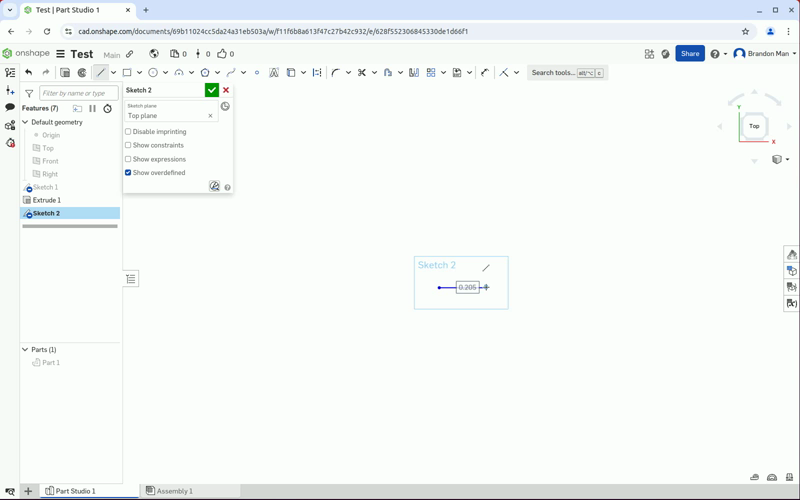
key_up(shift)
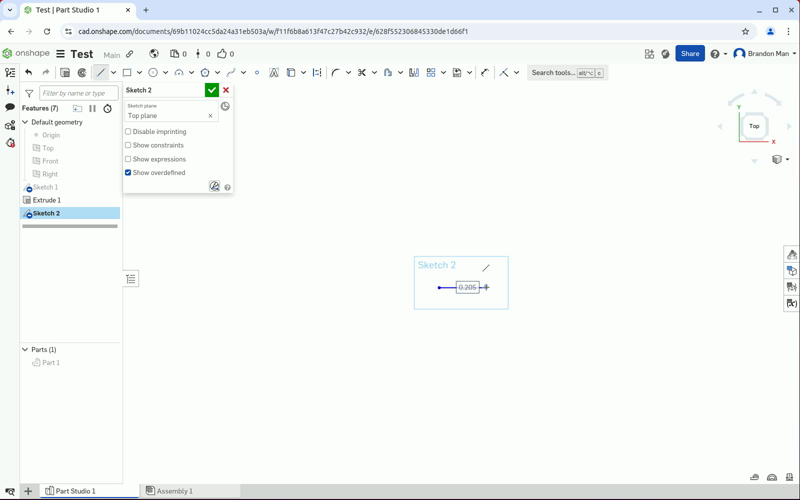
key_down(shift)
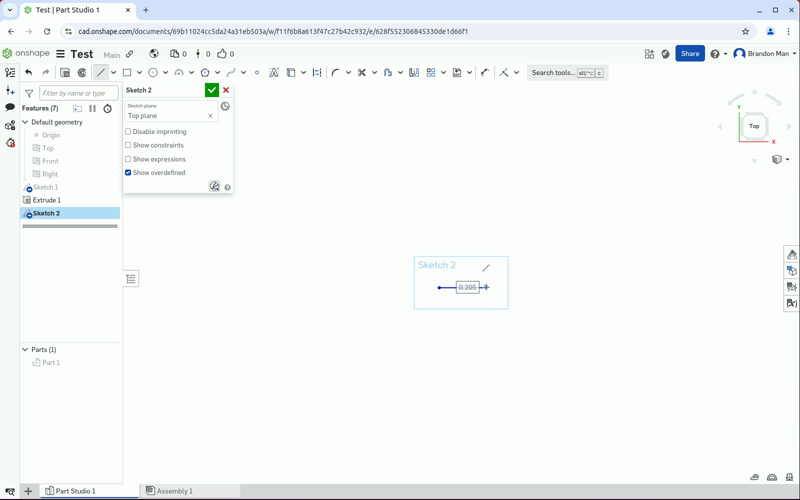
mouse_move(516, 286)
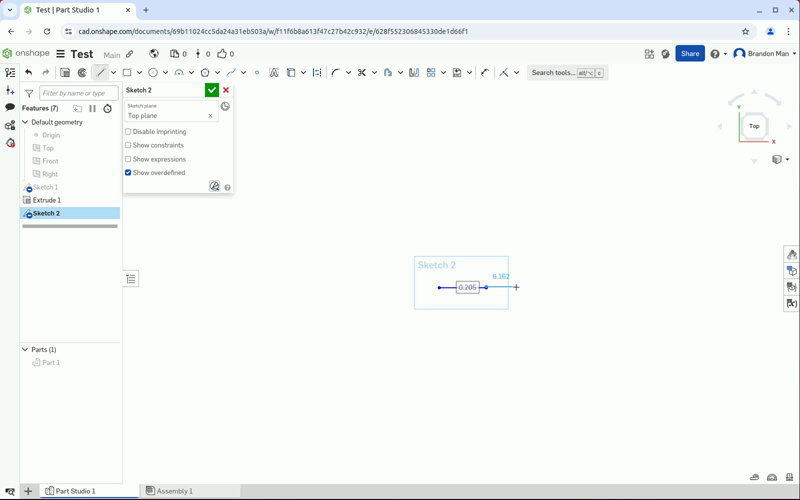
mouse_move(439, 286)
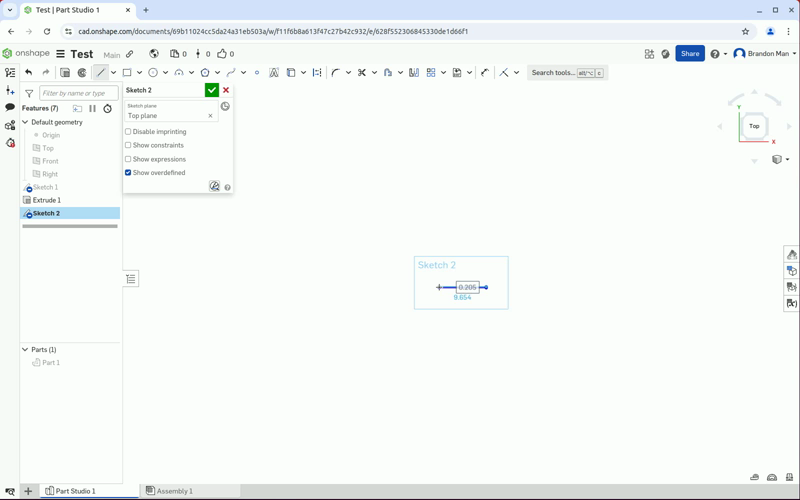
scroll(6)
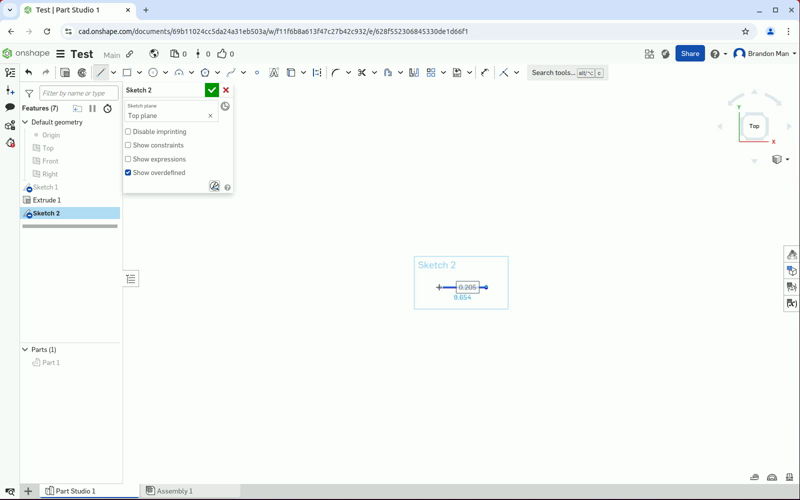
scroll(6)
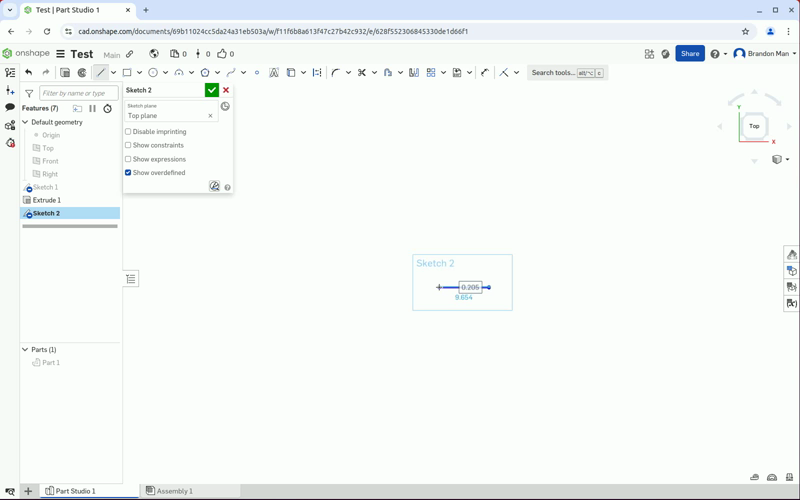
scroll(6)
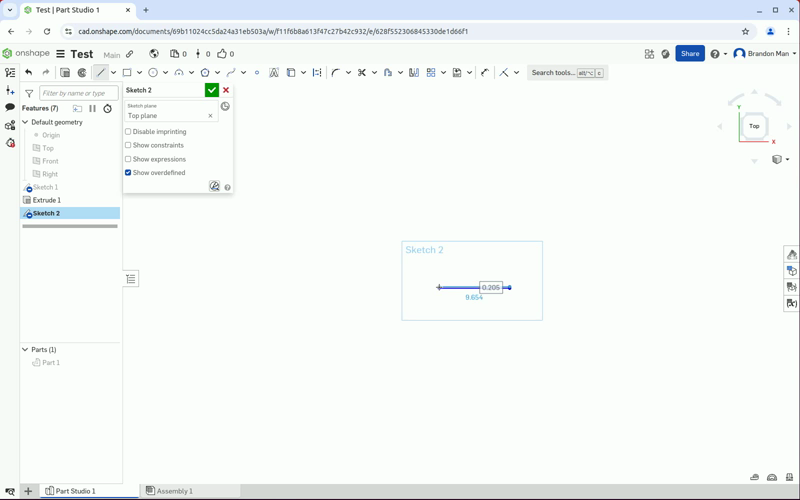
scroll(6)
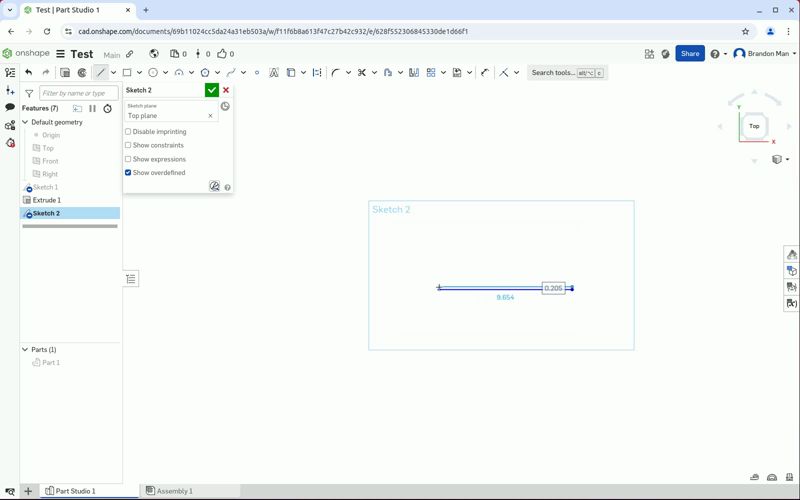
scroll(6)
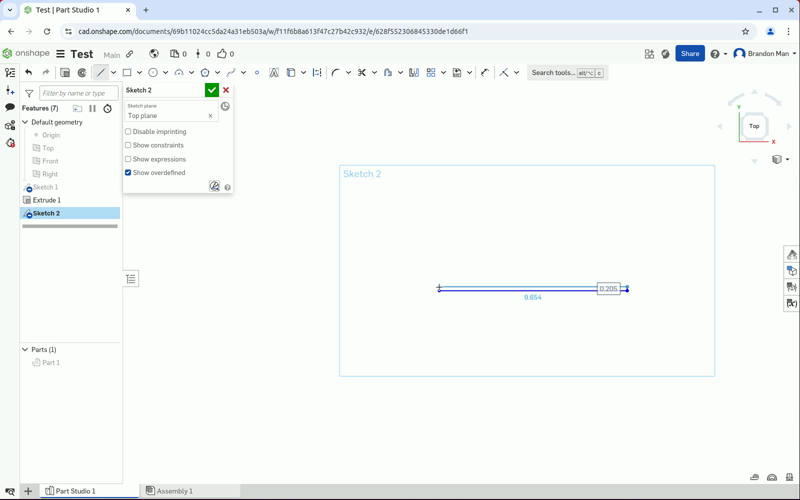
scroll(6)
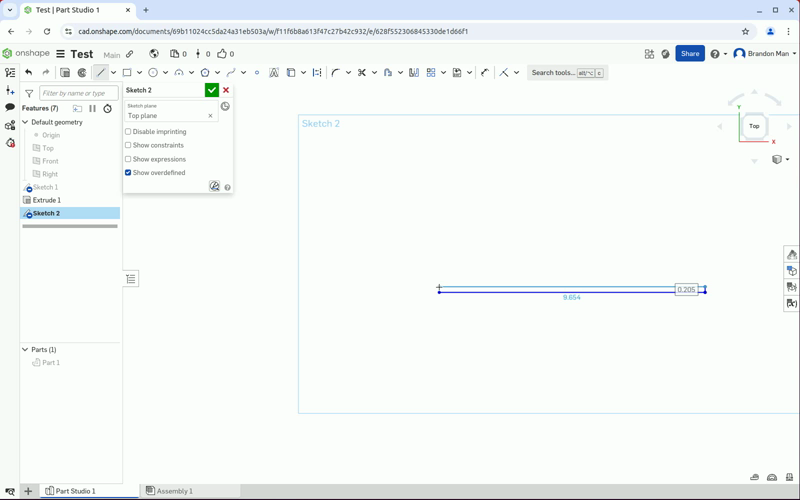
scroll(6)
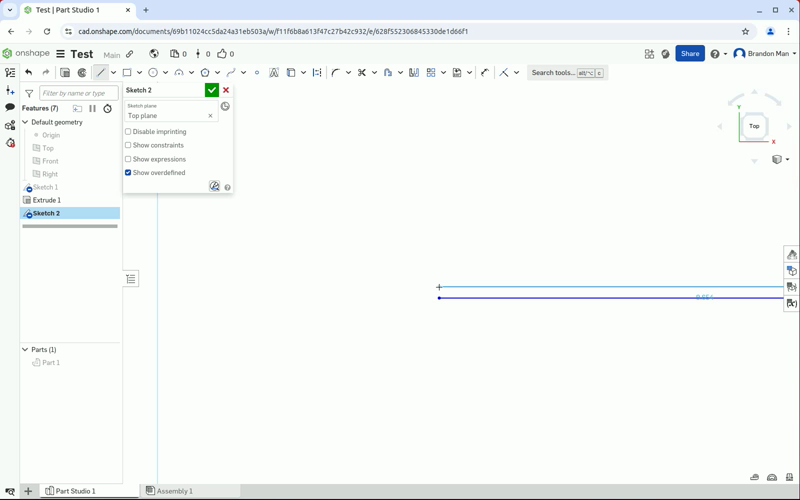
click(439, 286)
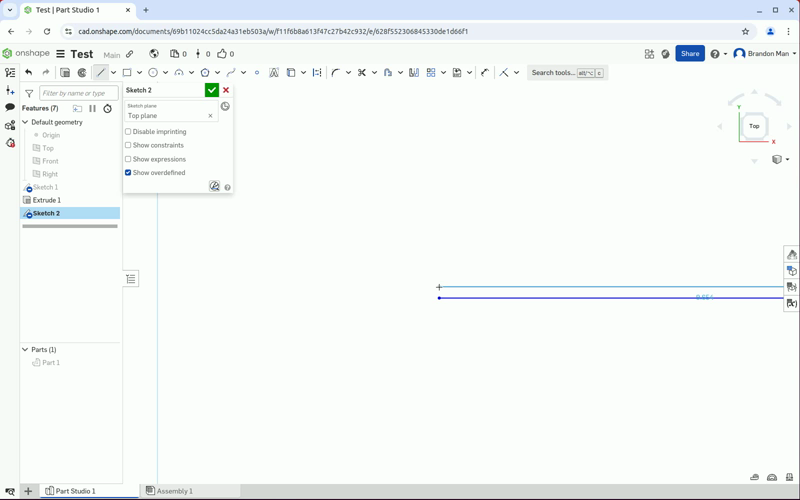
scroll(-6)
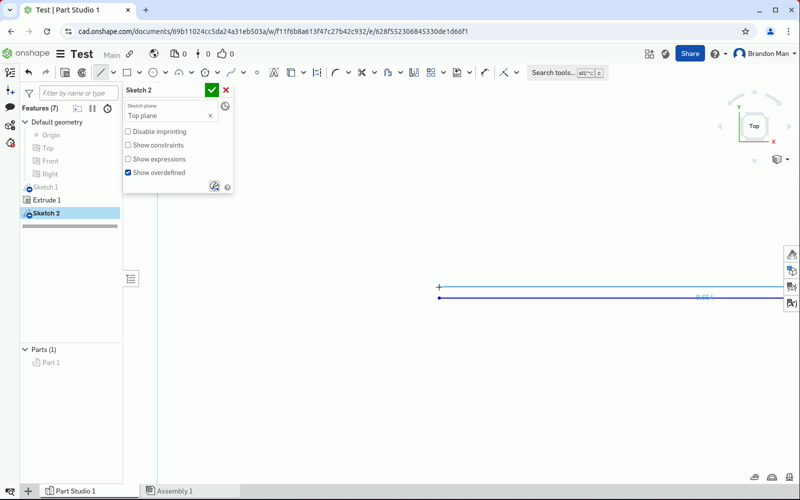
scroll(-6)
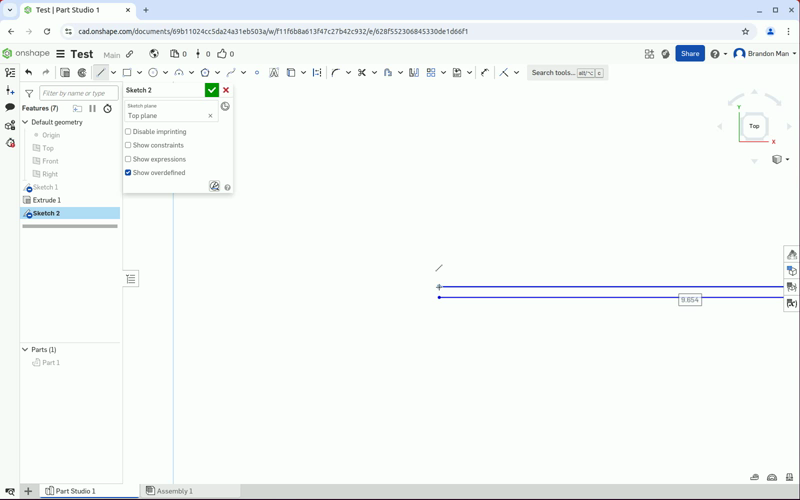
scroll(-6)
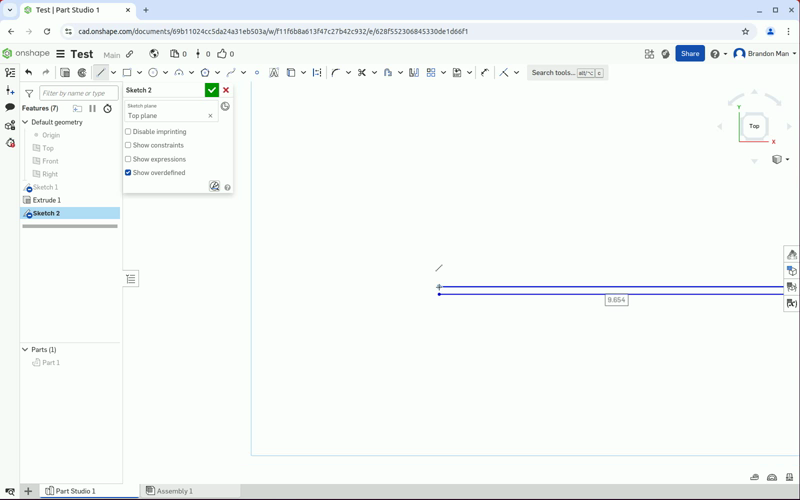
scroll(-6)
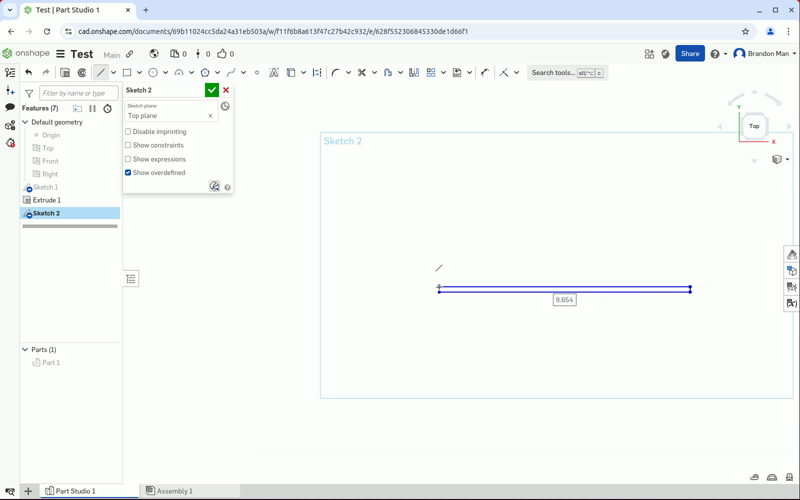
scroll(-6)
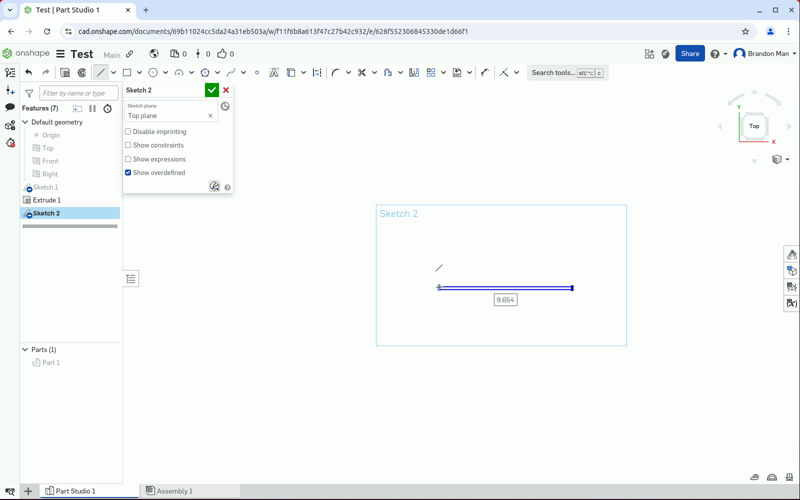
scroll(-6)
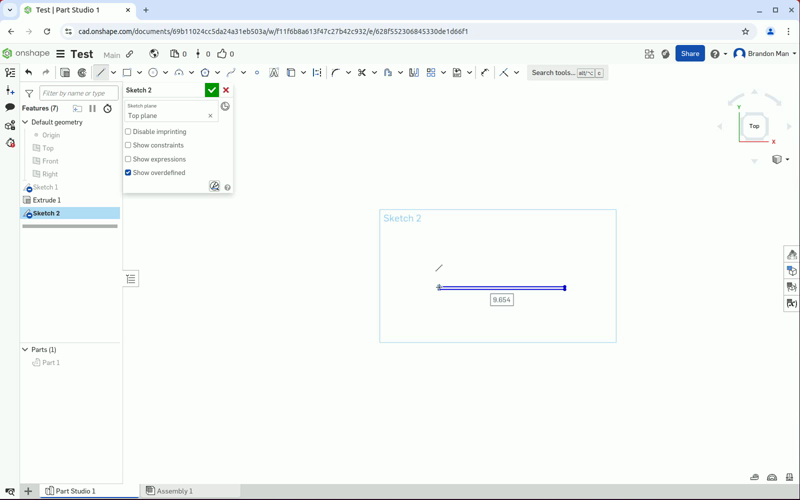
scroll(-6)
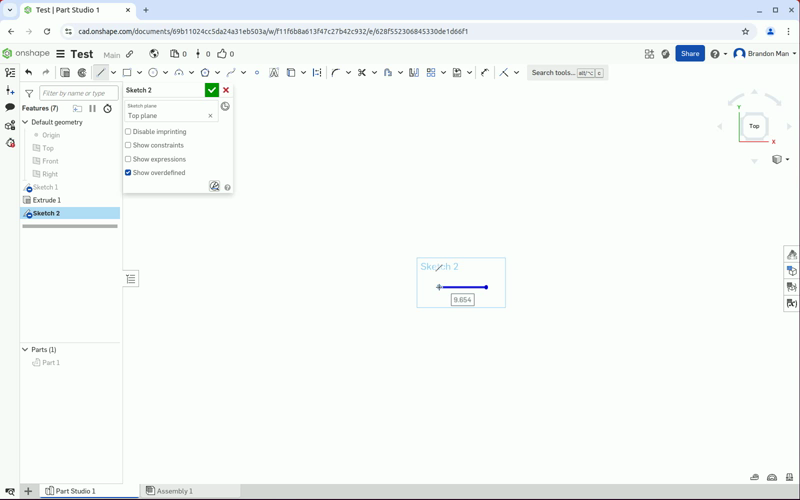
key_up(shift)
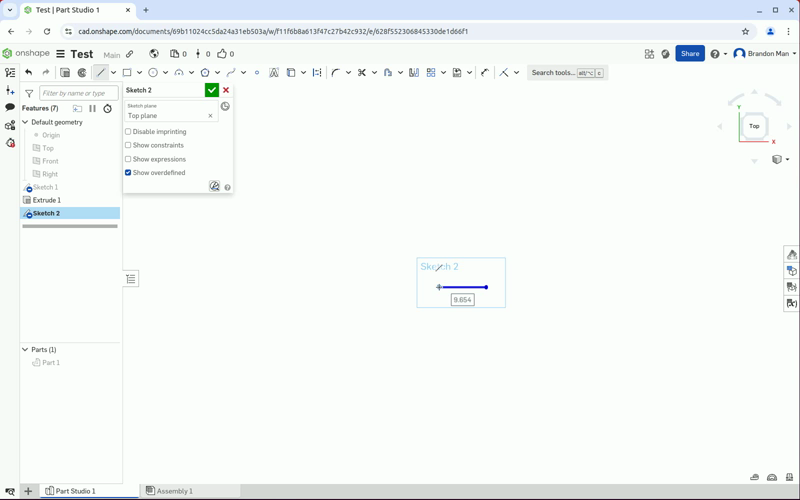
mouse_move(469, 286)
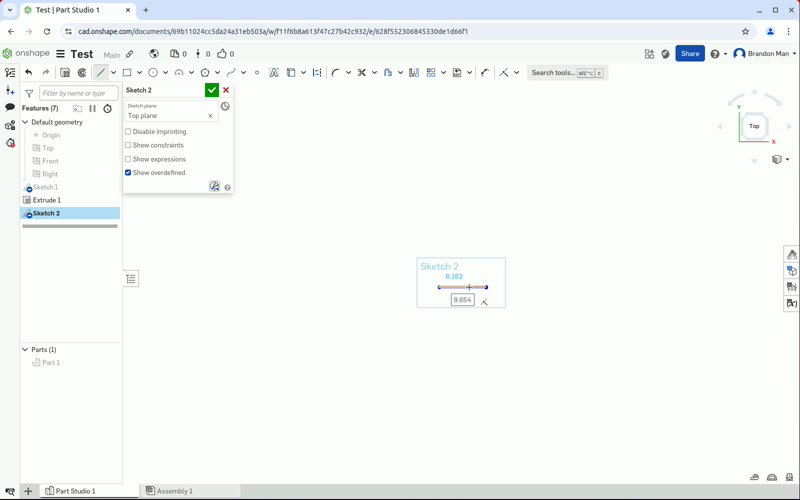
key_down(shift)
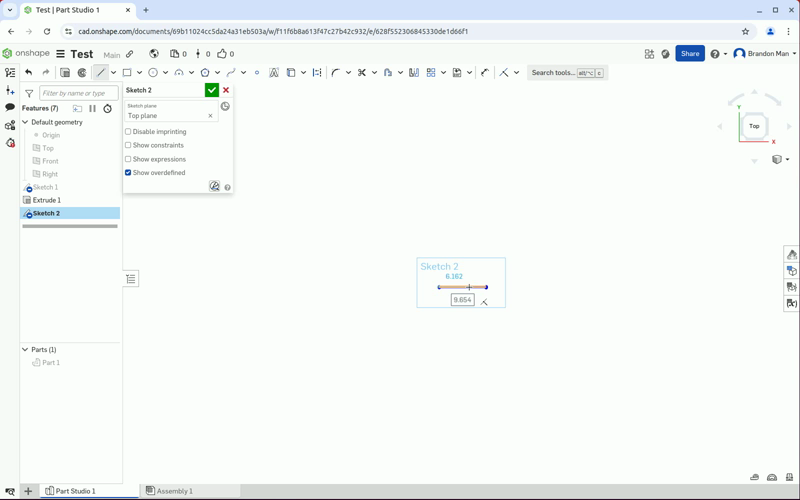
mouse_move(439, 287)
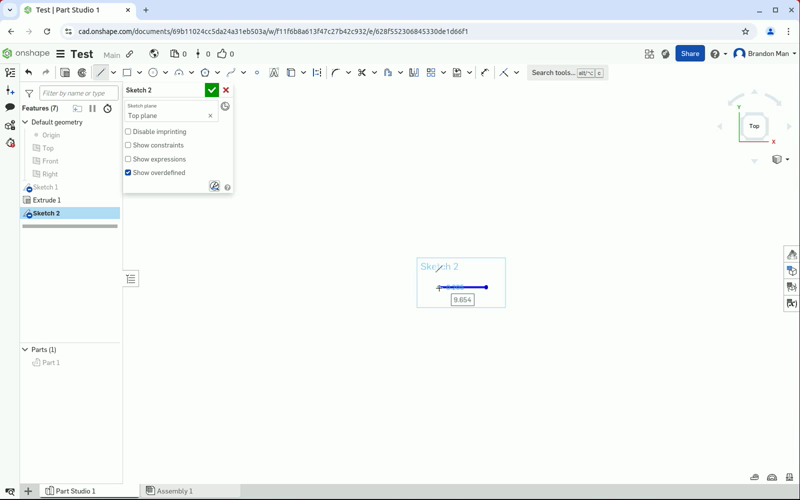
scroll(6)
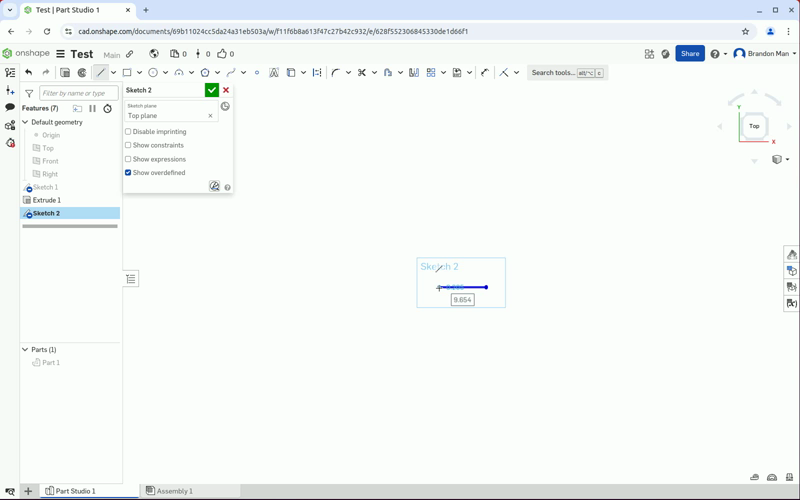
scroll(6)
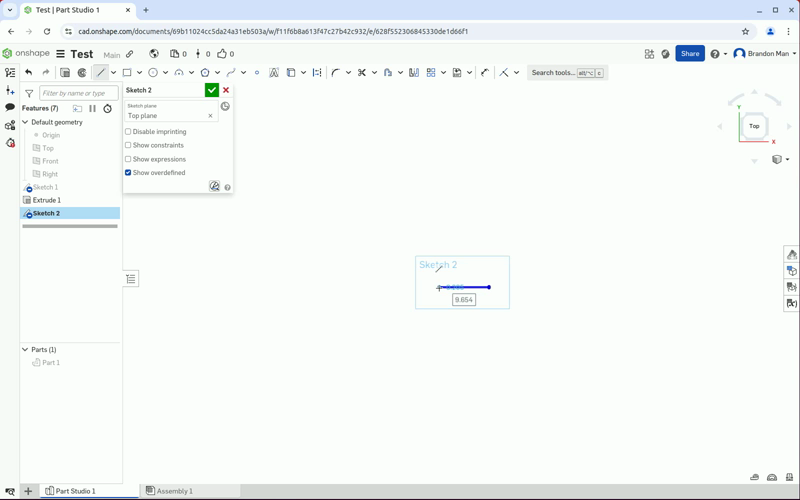
scroll(6)
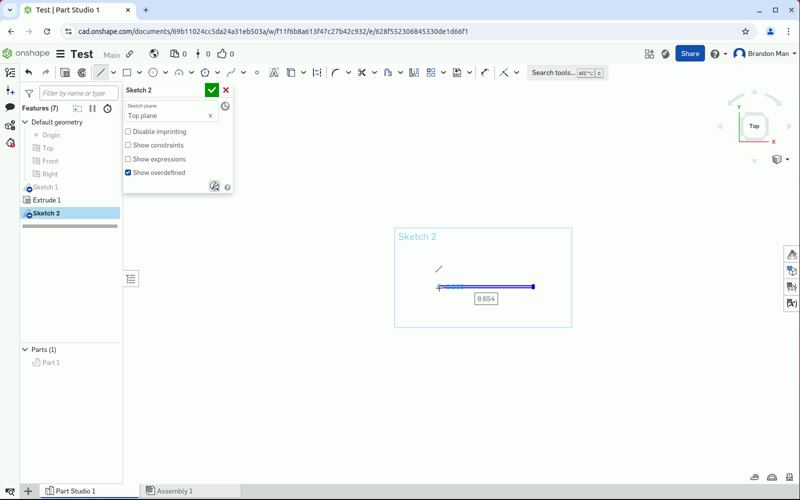
scroll(6)
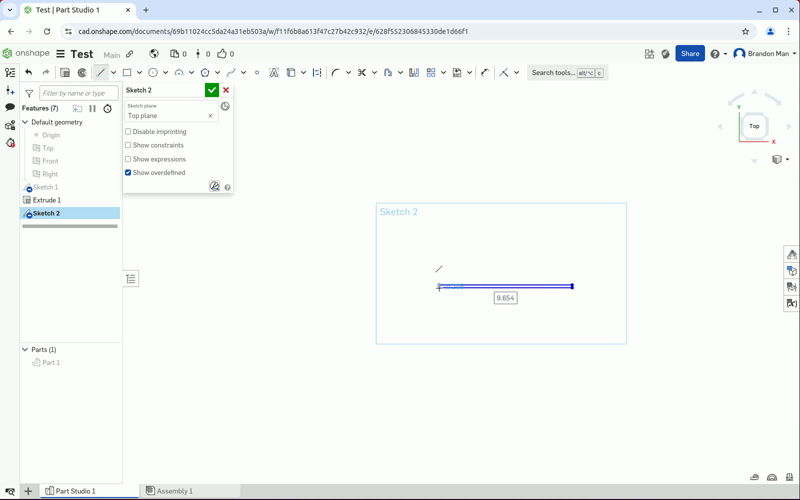
scroll(6)
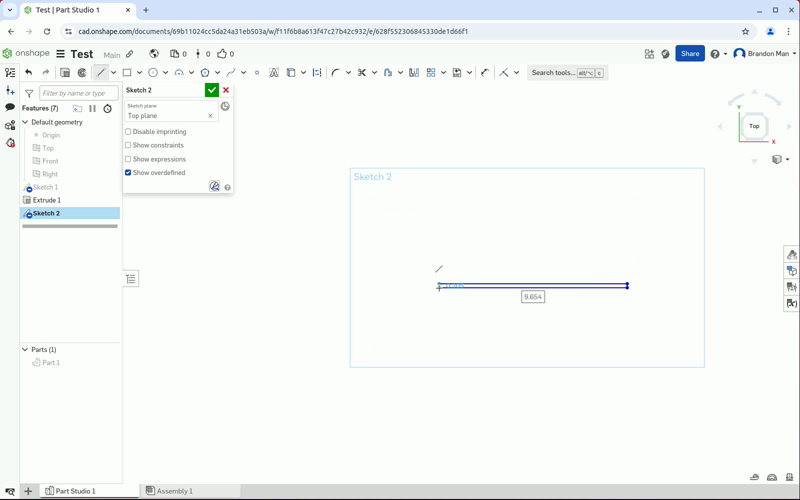
scroll(6)
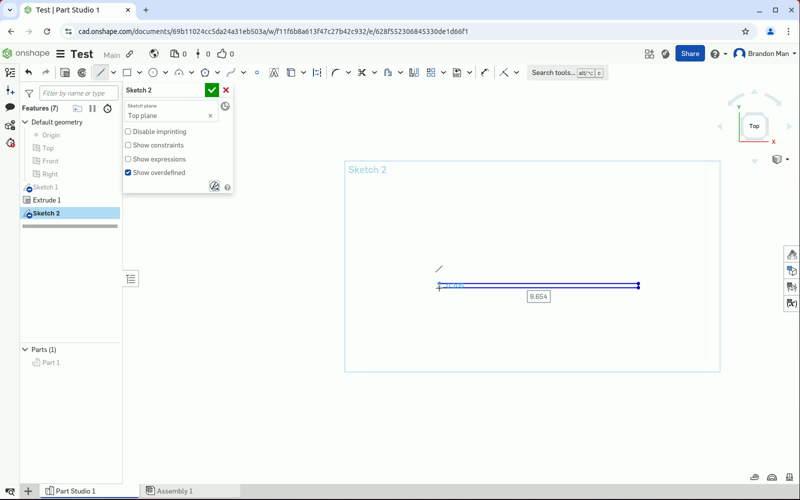
scroll(6)
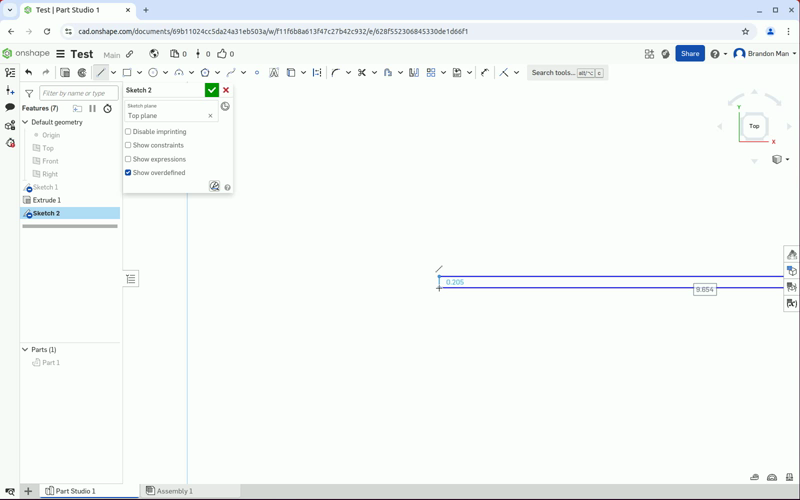
key_up(shift)
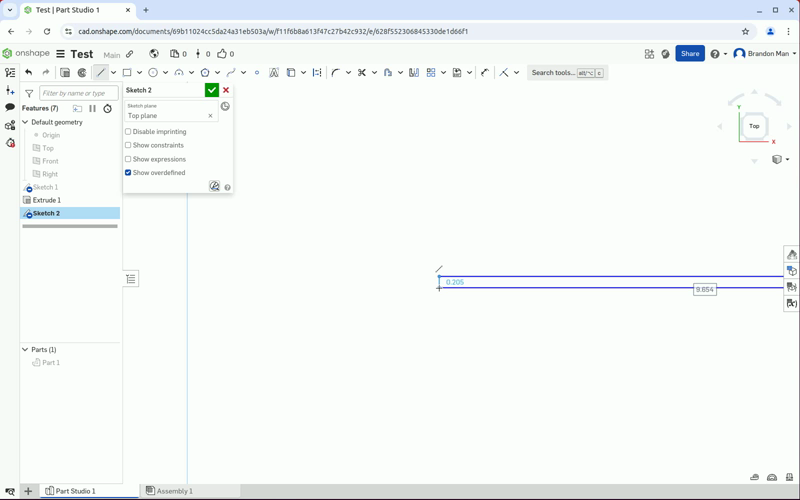
click(439, 287)
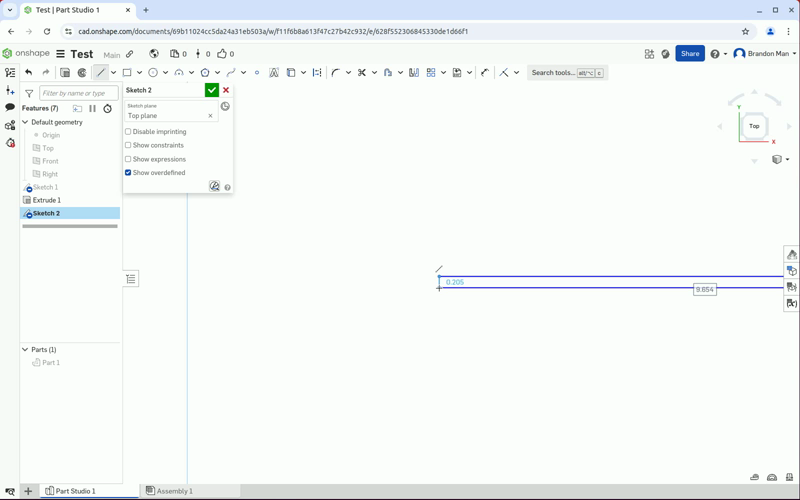
scroll(-6)
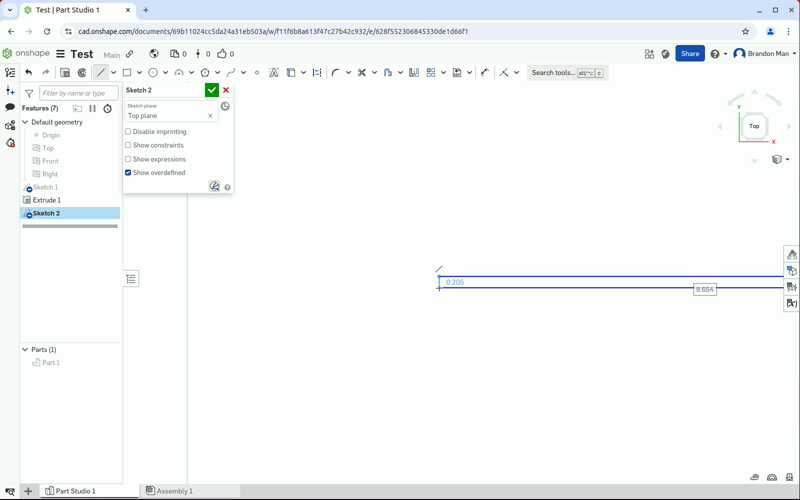
scroll(-6)
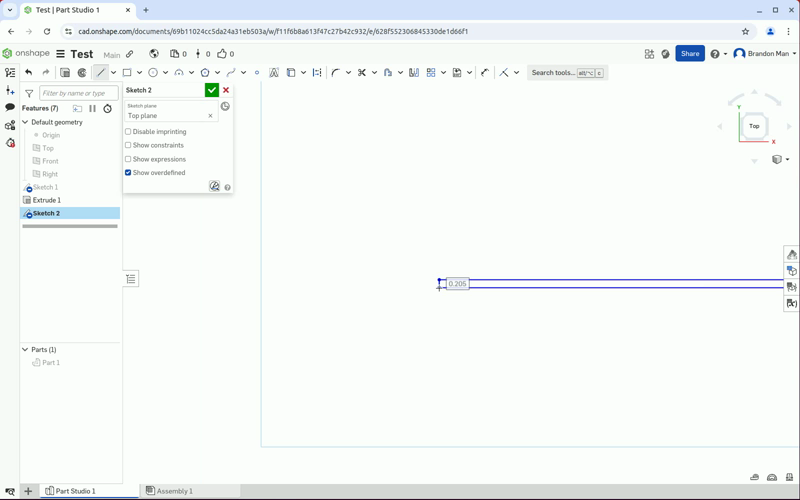
scroll(-6)
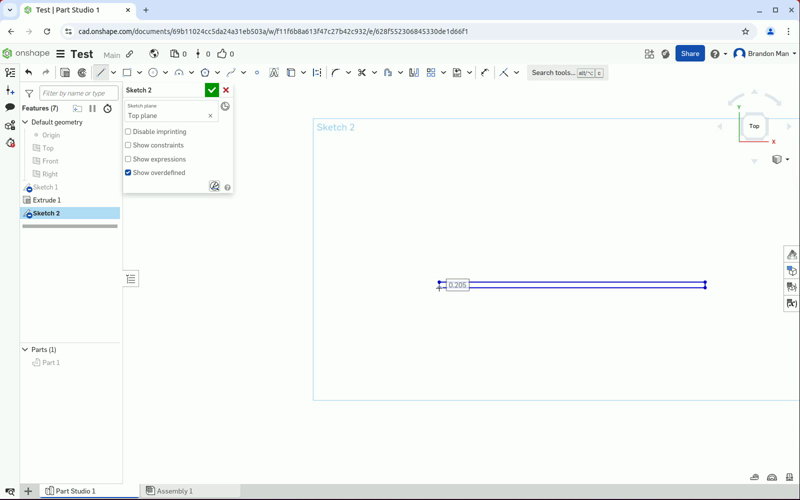
scroll(-6)
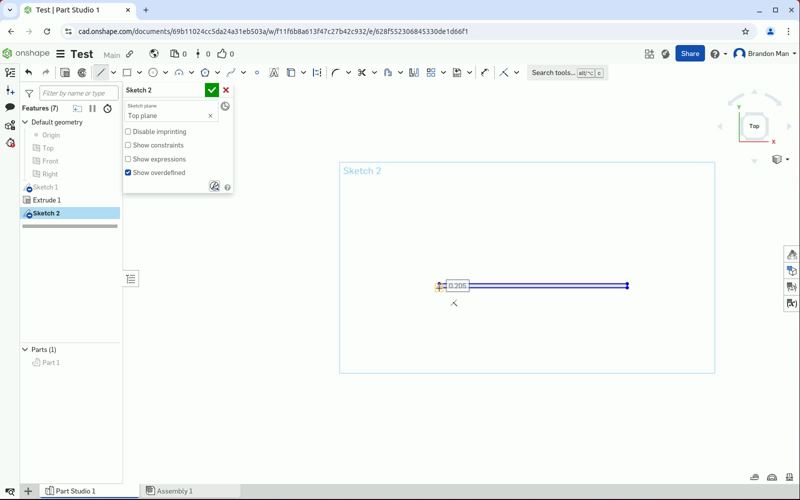
scroll(-6)
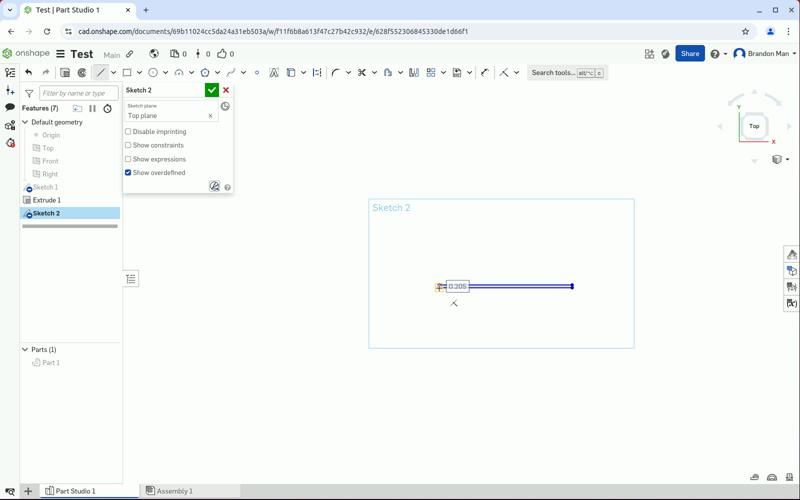
scroll(-6)
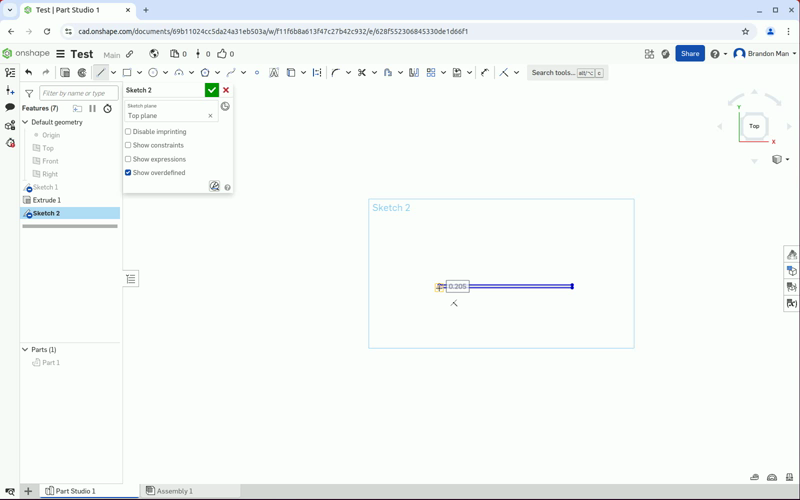
scroll(-6)
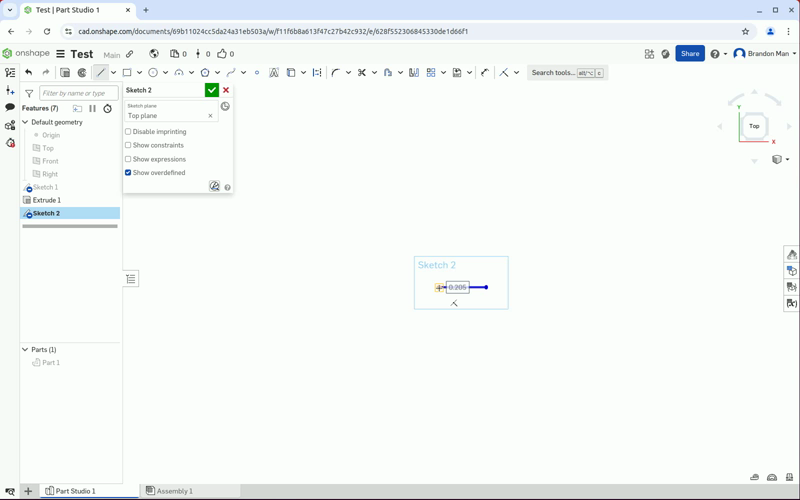
key(esc)
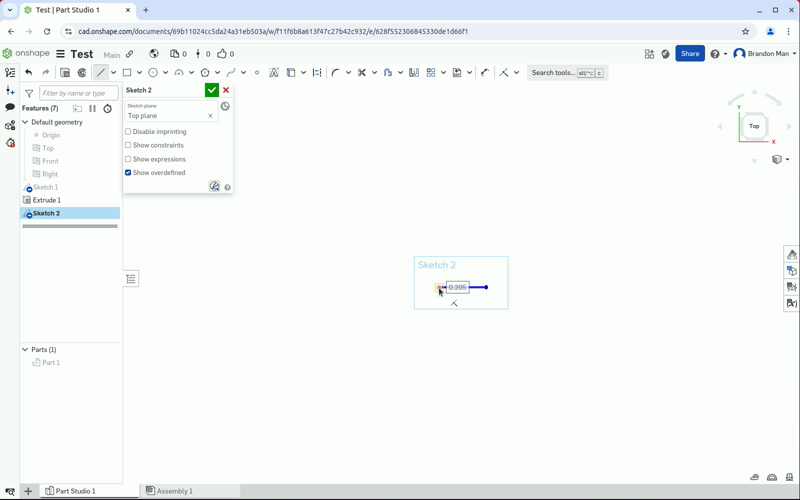
mouse_move(464, 287)
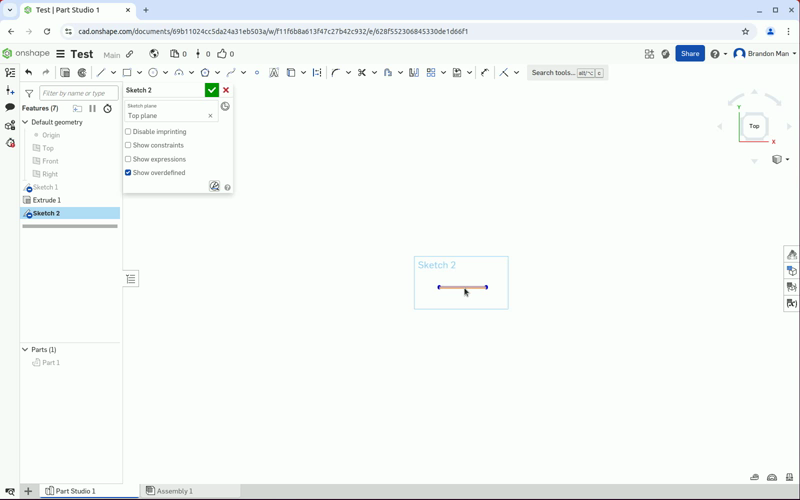
scroll(6)
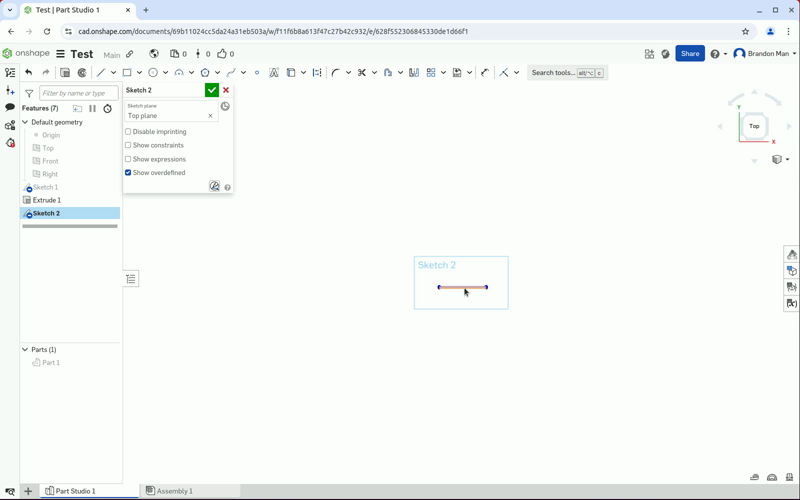
scroll(6)
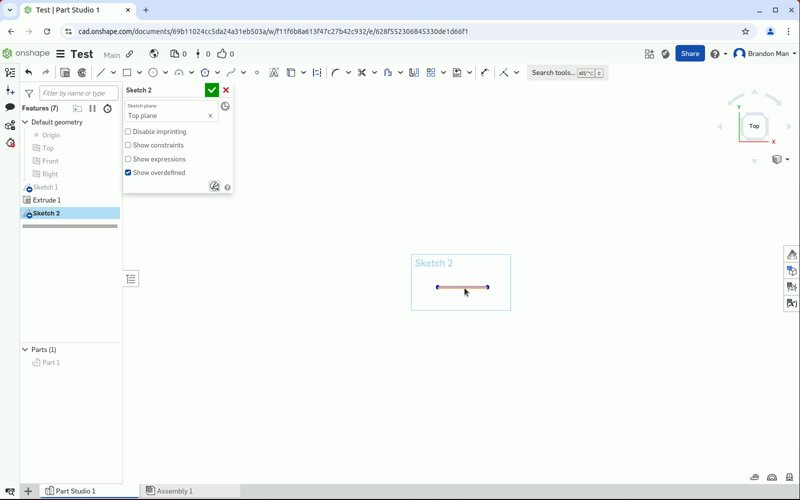
scroll(6)
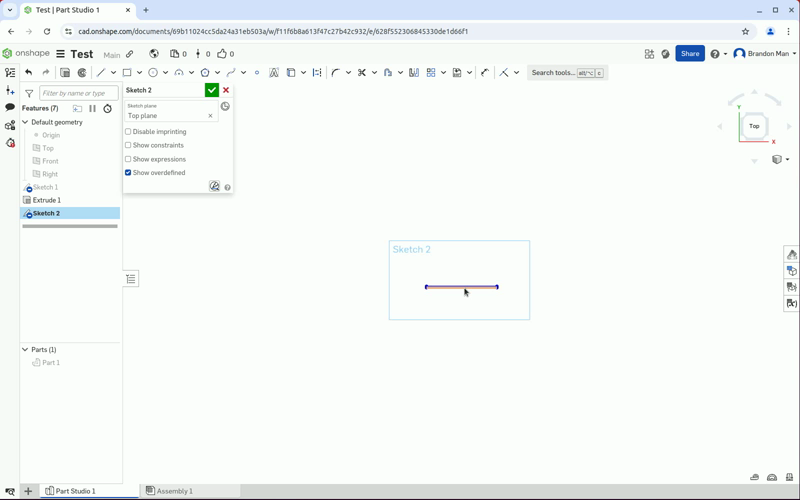
scroll(6)
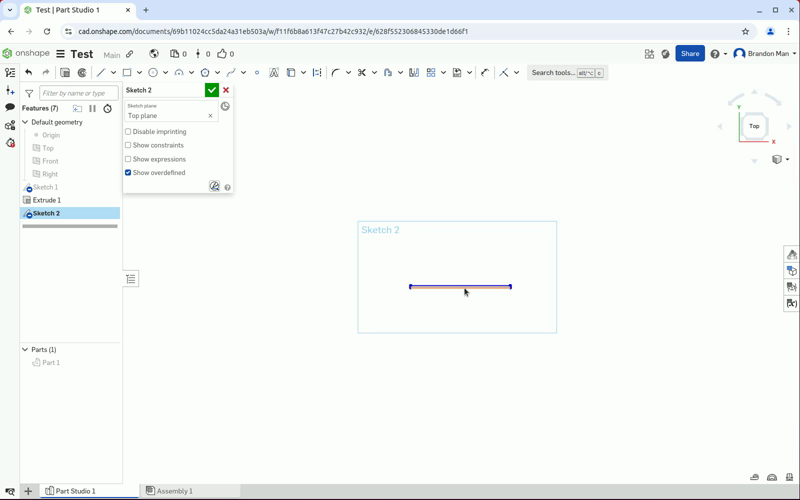
scroll(6)
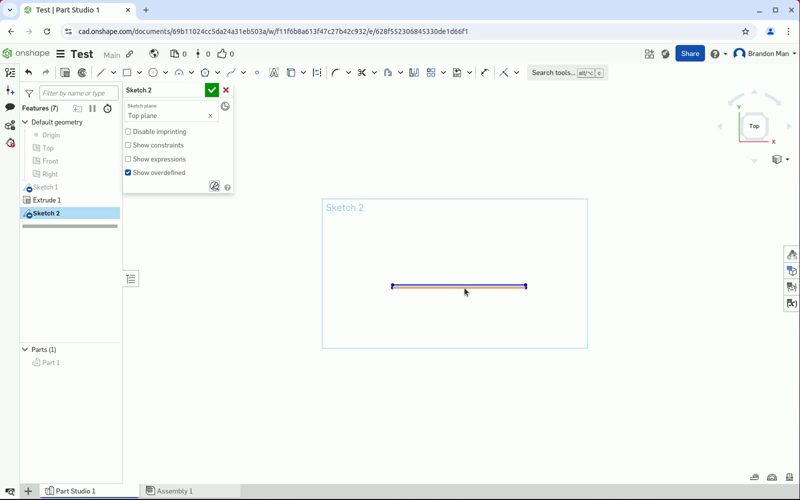
scroll(6)
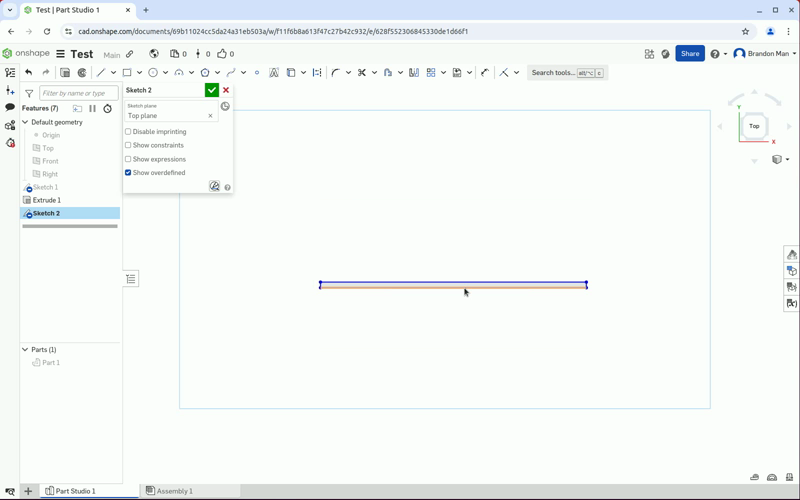
scroll(6)
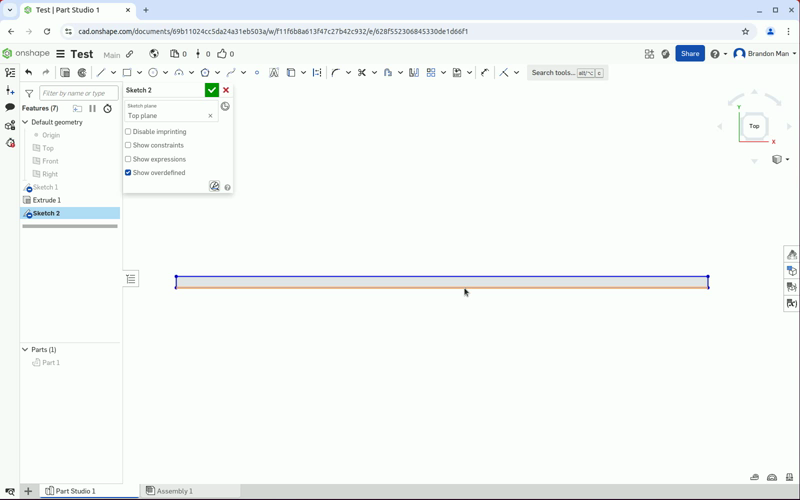
click(464, 287)
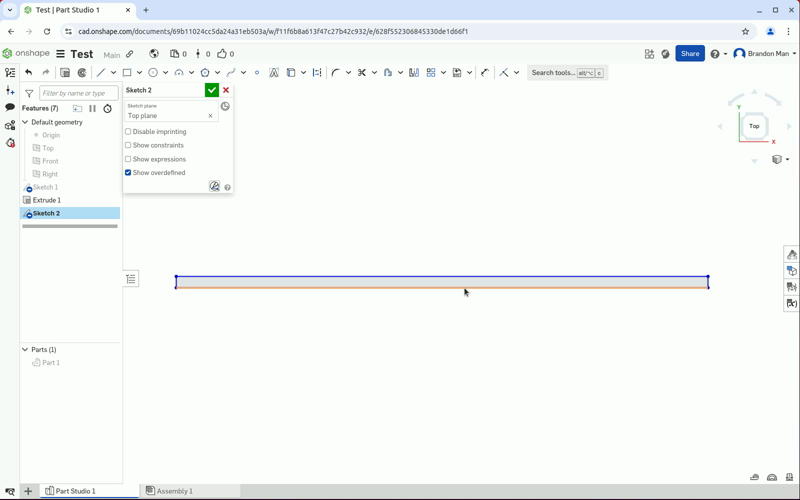
scroll(-6)
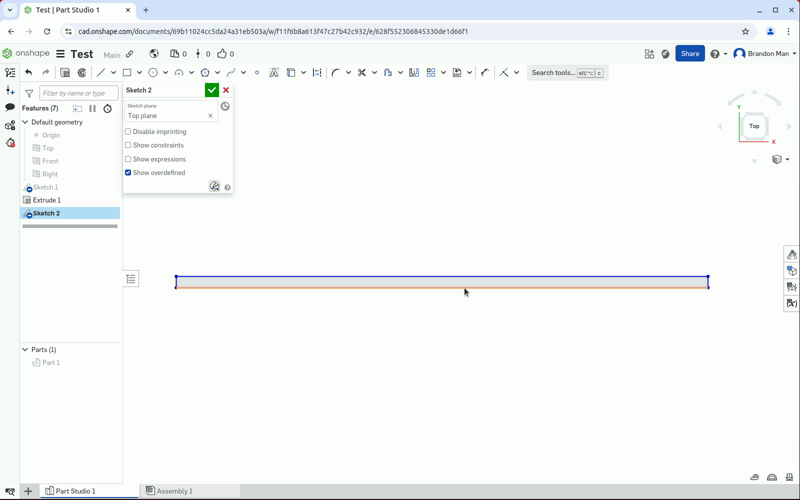
scroll(-6)
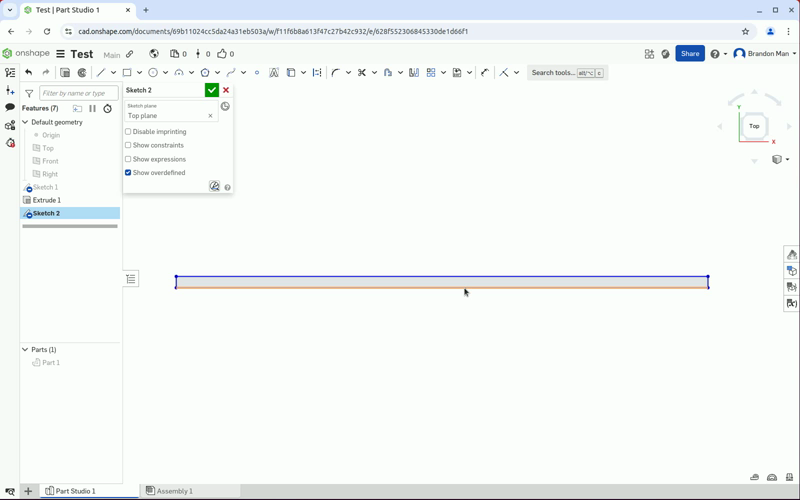
scroll(-6)
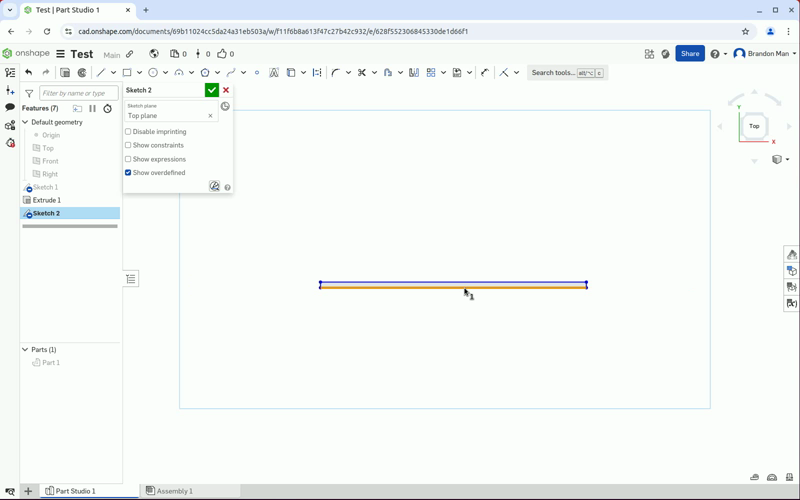
scroll(-6)
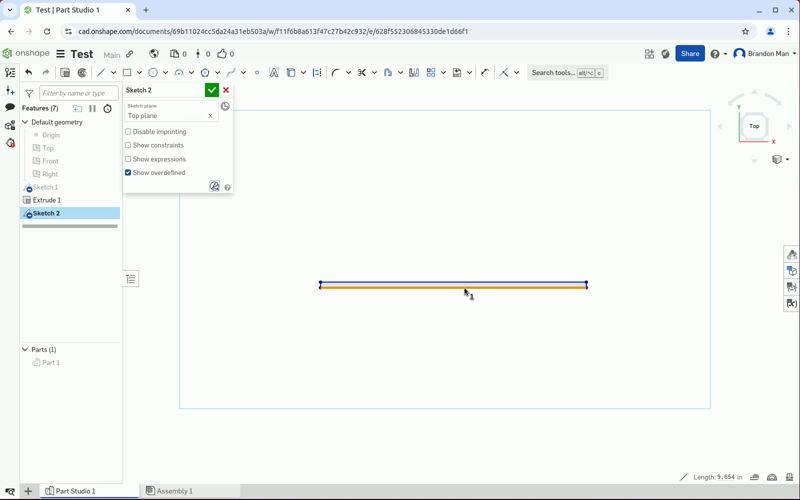
scroll(-6)
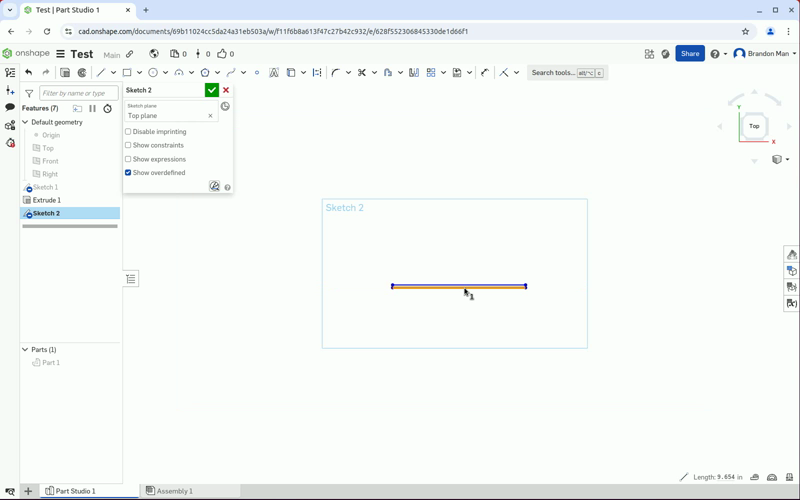
scroll(-6)
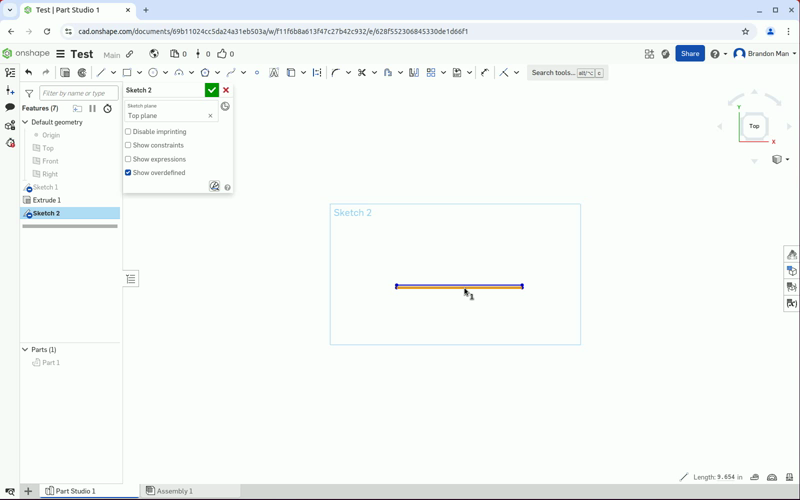
scroll(-6)
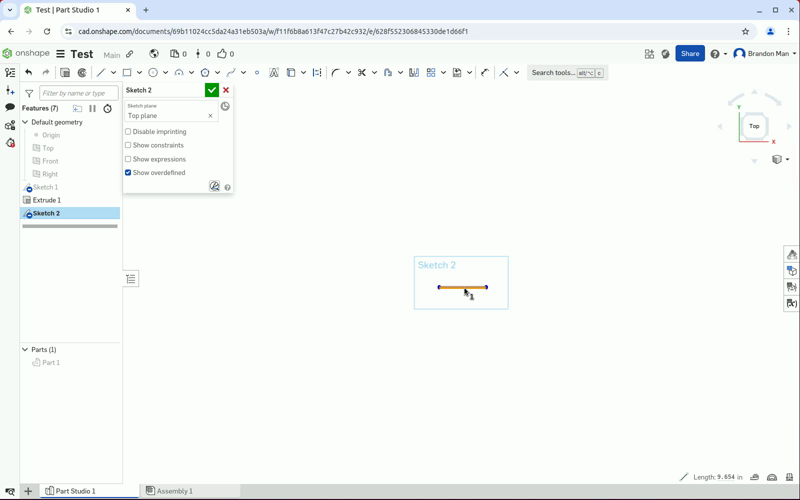
mouse_move(73, 352)
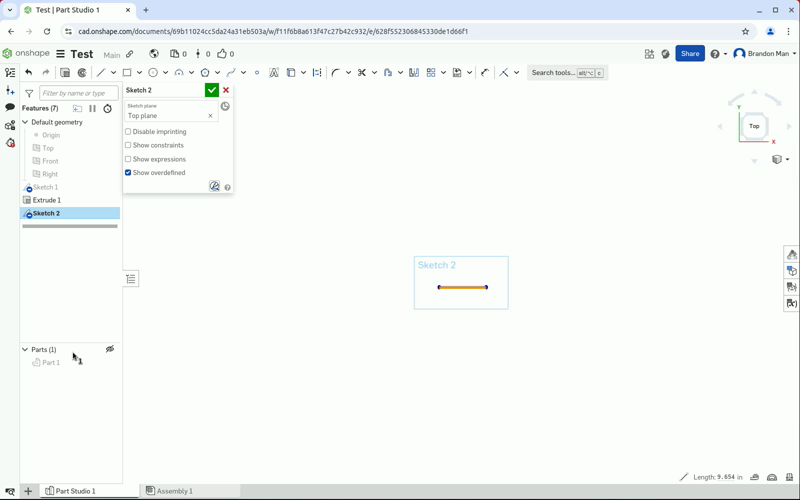
key(shift+y)
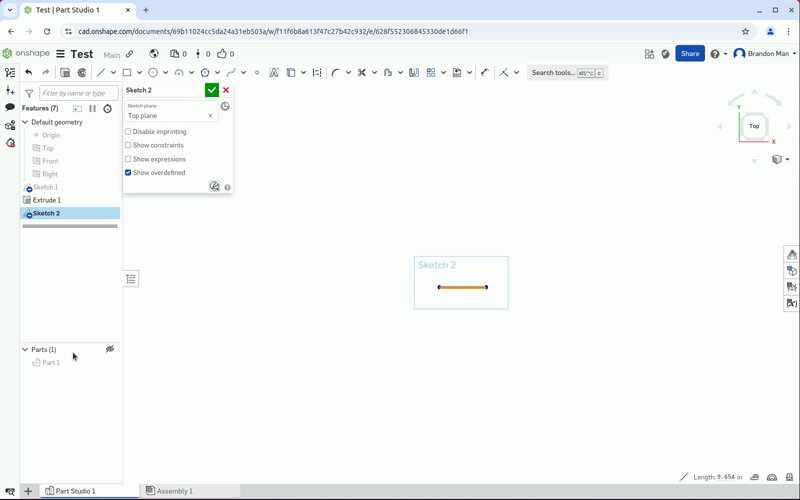
key(shift+e)
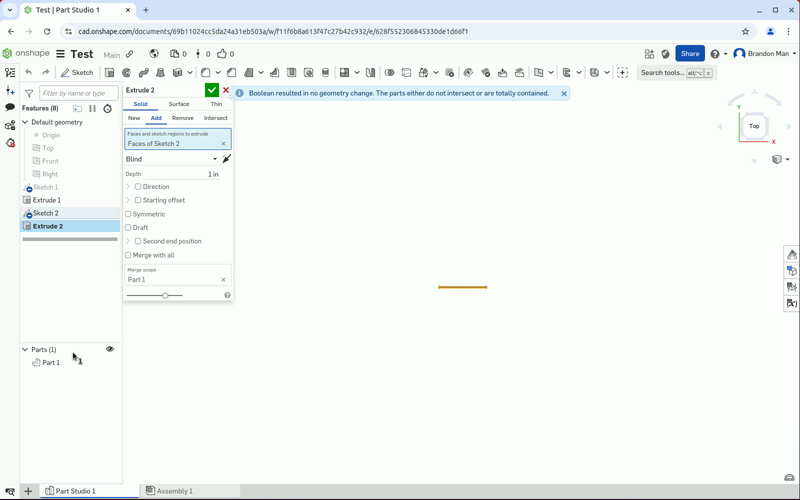
mouse_move(143, 106)
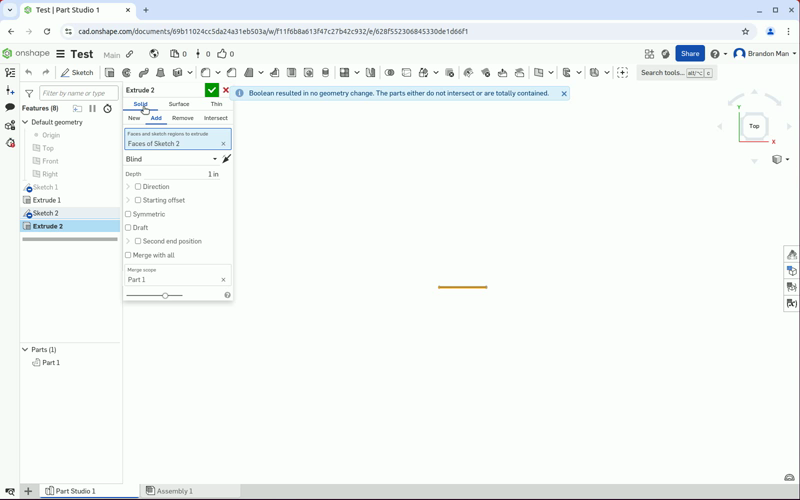
click(143, 106)
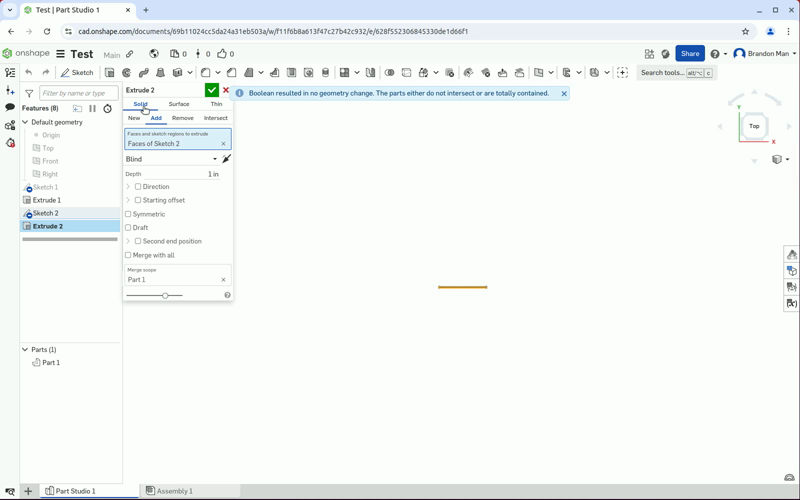
mouse_move(137, 120)
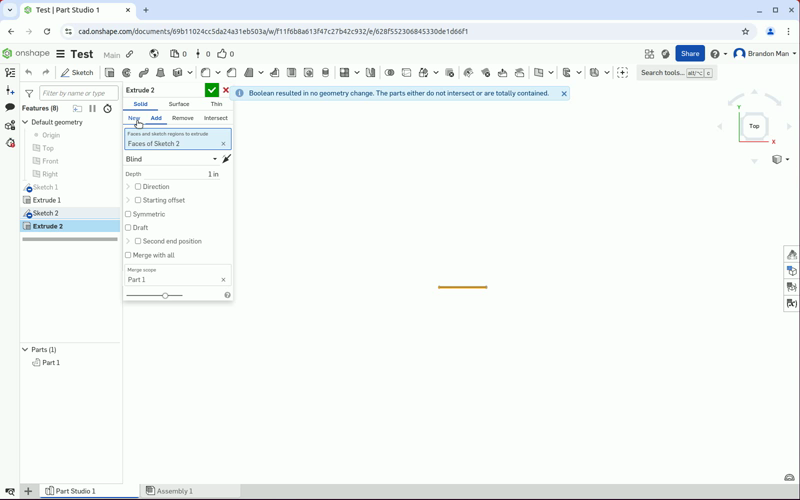
click(137, 120)
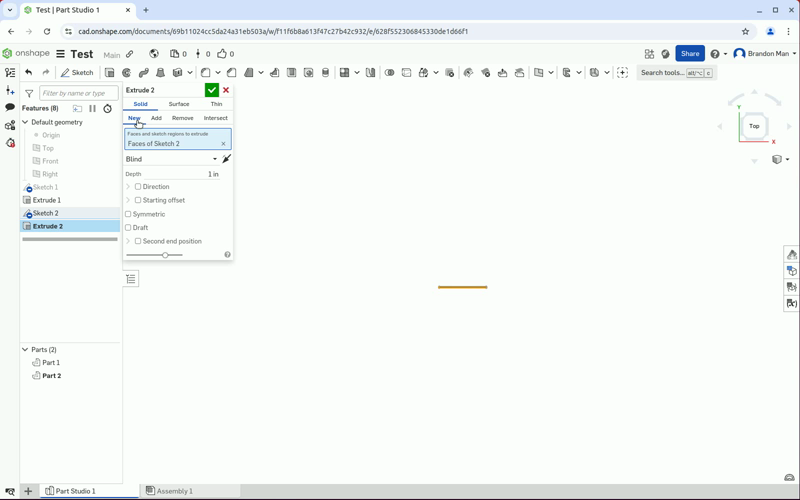
key(tab, 4)
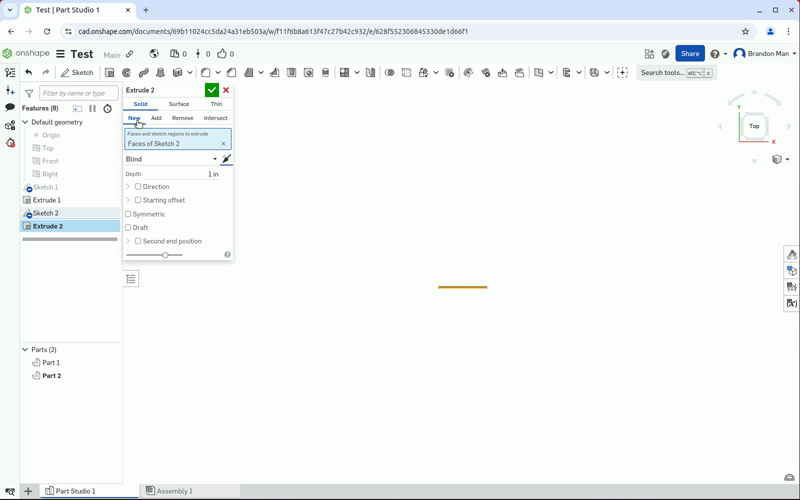
text(23.108)
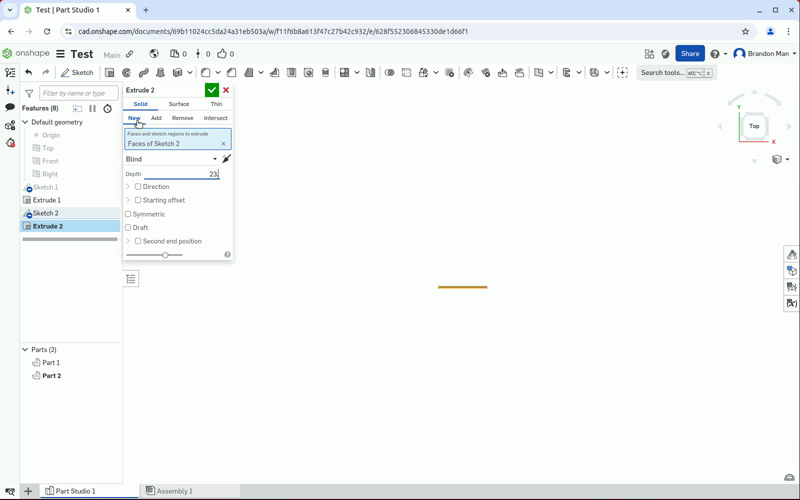
key(enter)
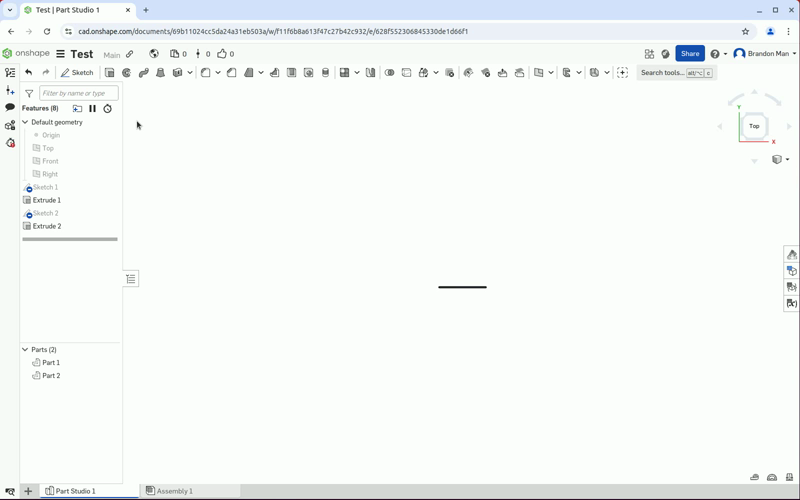
key(shift+h)
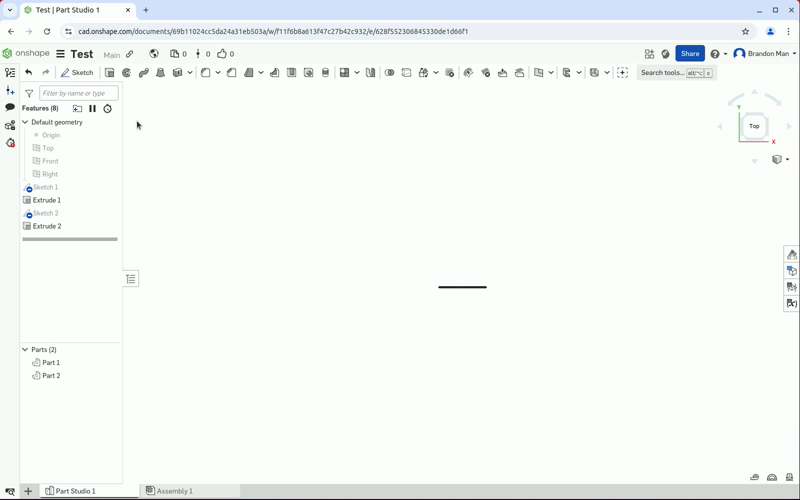
key(shift+h)
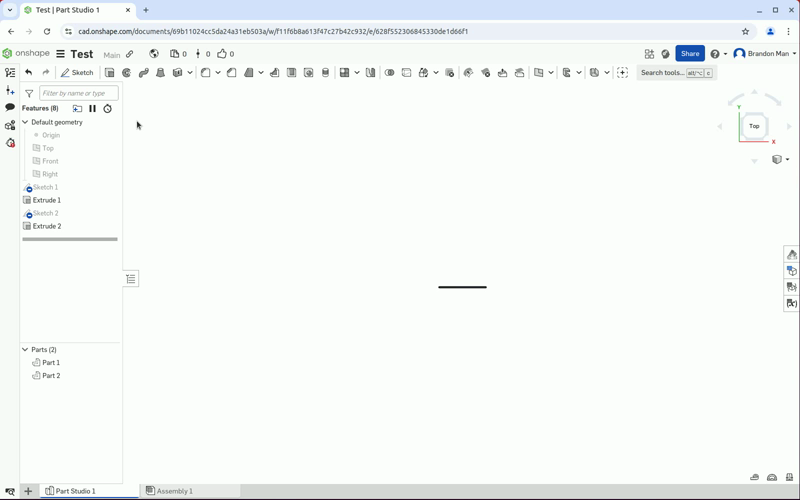
mouse_move(73, 189)
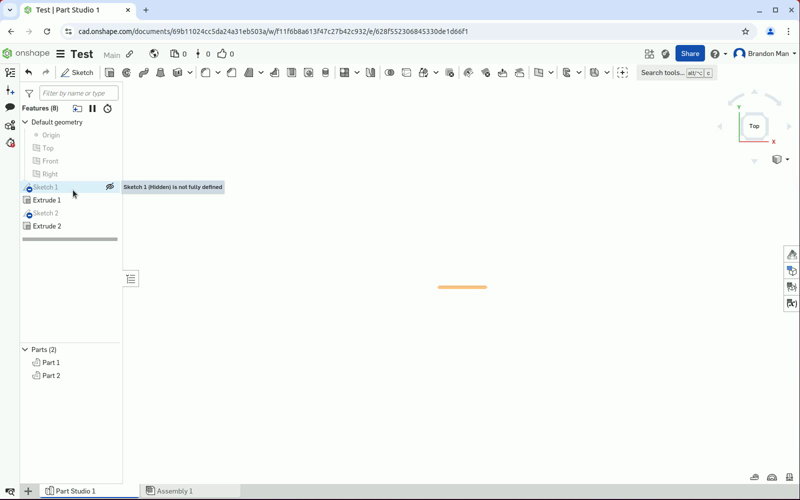
click(73, 189)
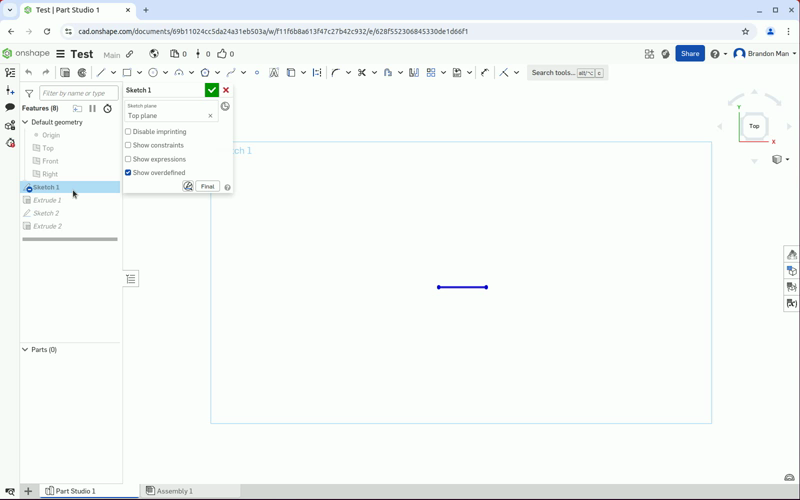
mouse_move(229, 92)
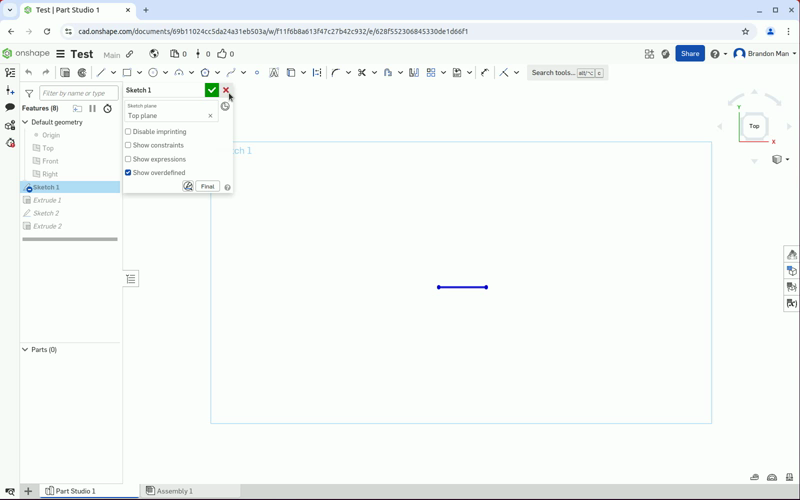
click(229, 92)
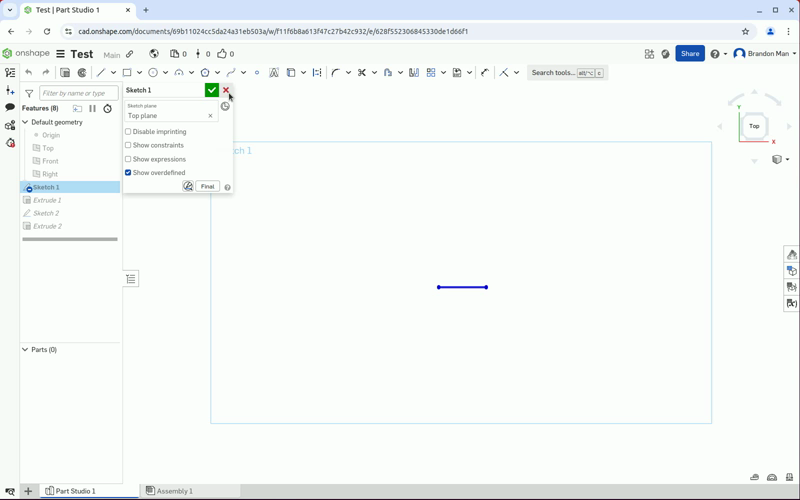
key(shift+s)
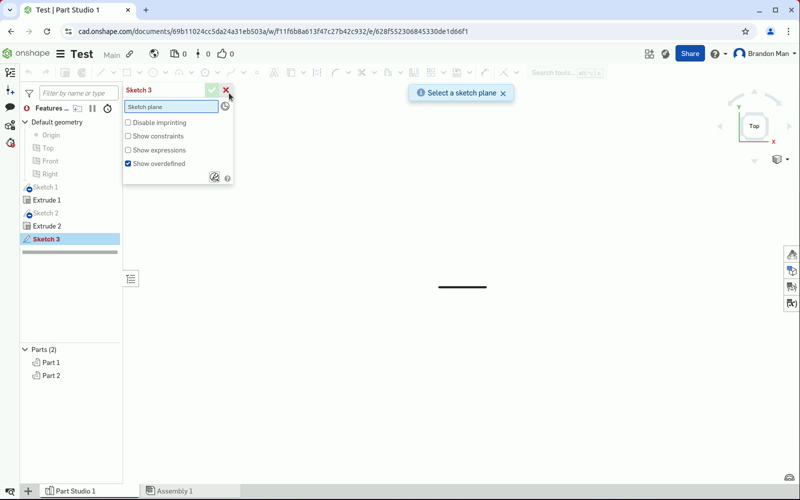
mouse_move(73, 150)
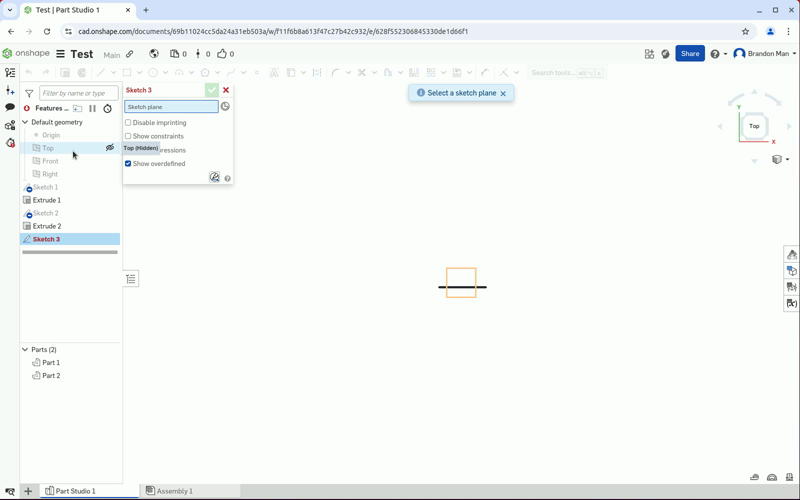
click(73, 150)
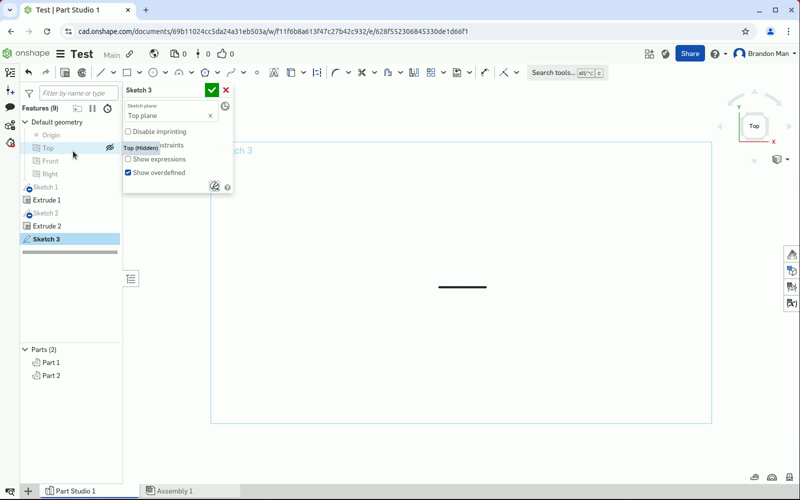
mouse_move(73, 352)
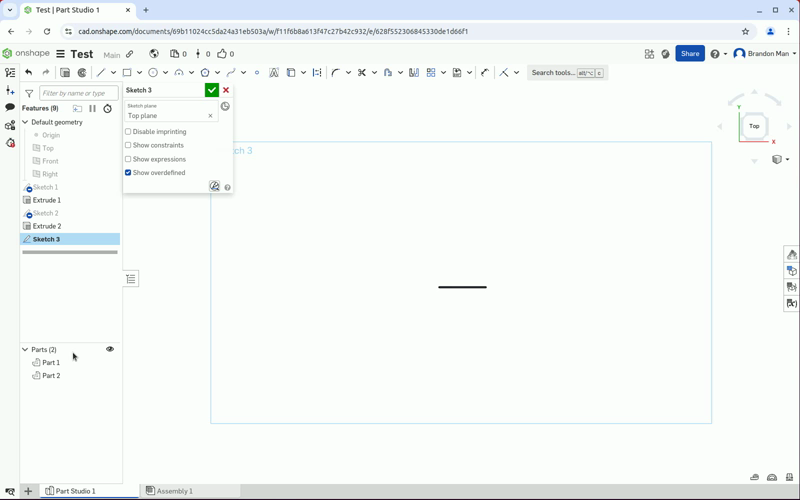
key(y)
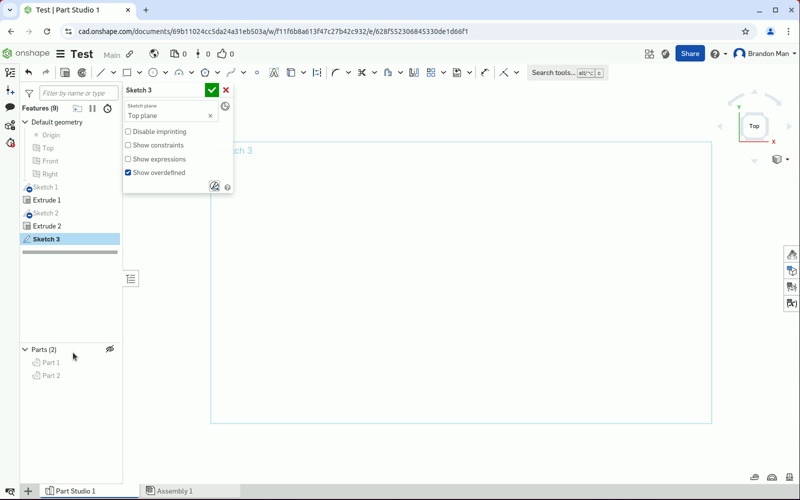
key(l)
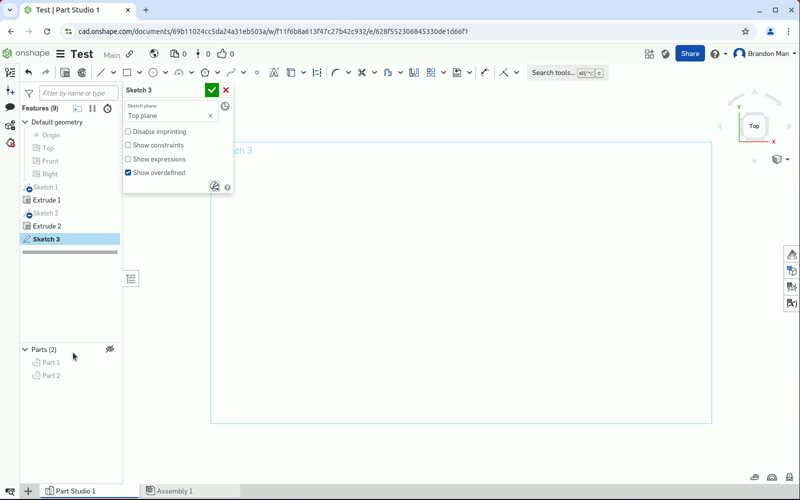
key_down(shift)
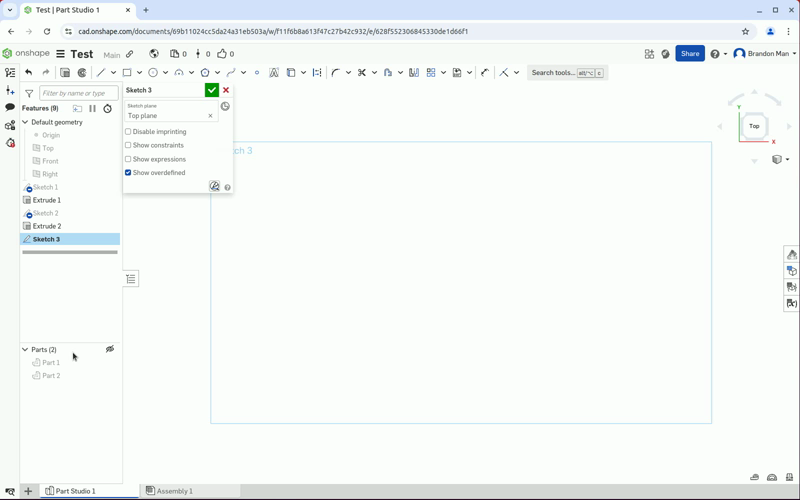
mouse_move(437, 295)
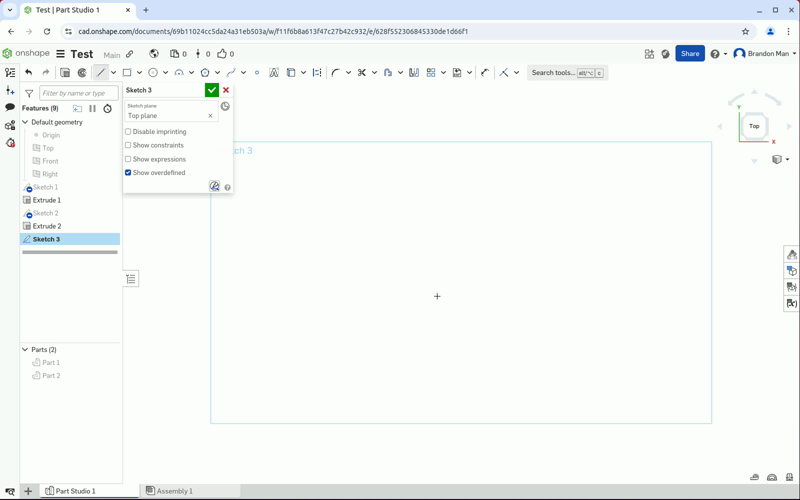
click(437, 295)
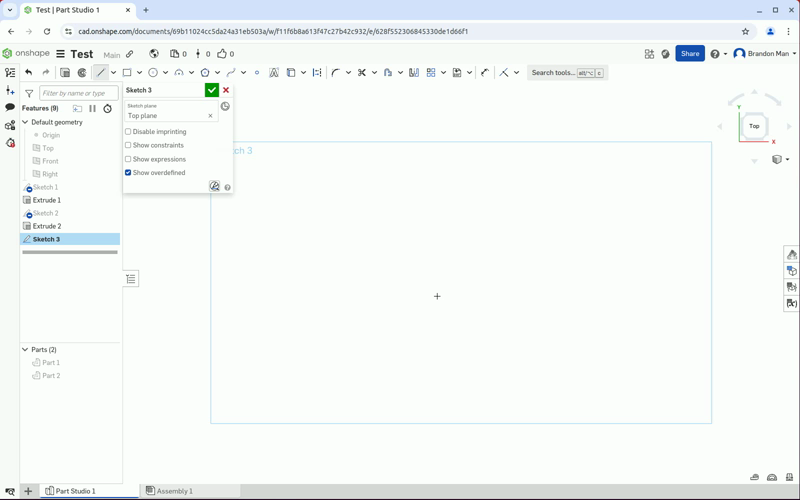
key_up(shift)
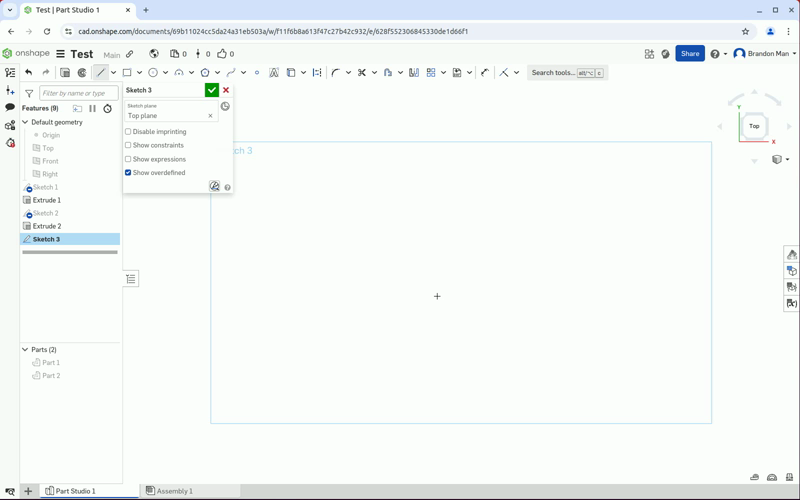
key_down(shift)
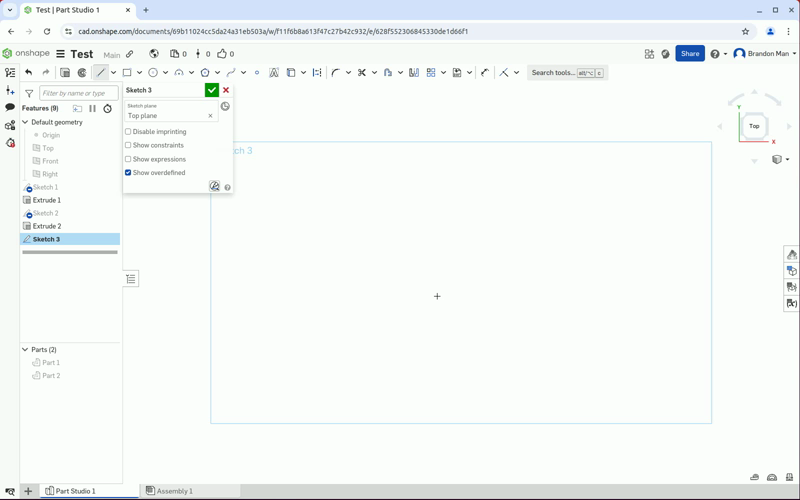
mouse_move(467, 295)
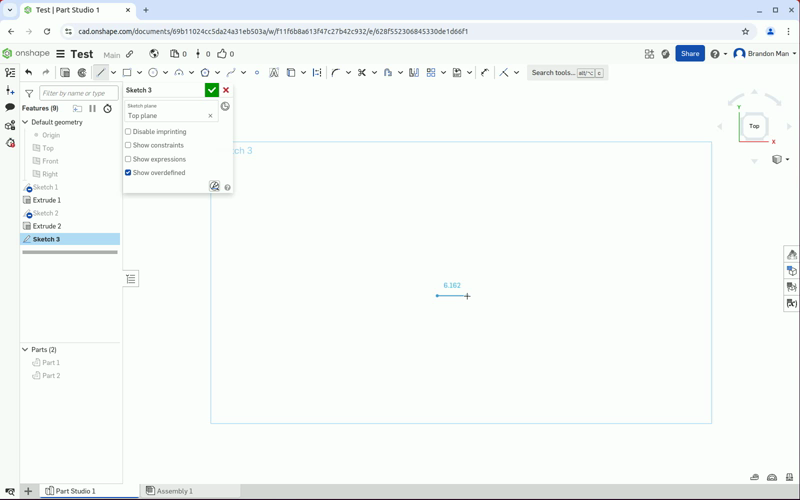
mouse_move(484, 295)
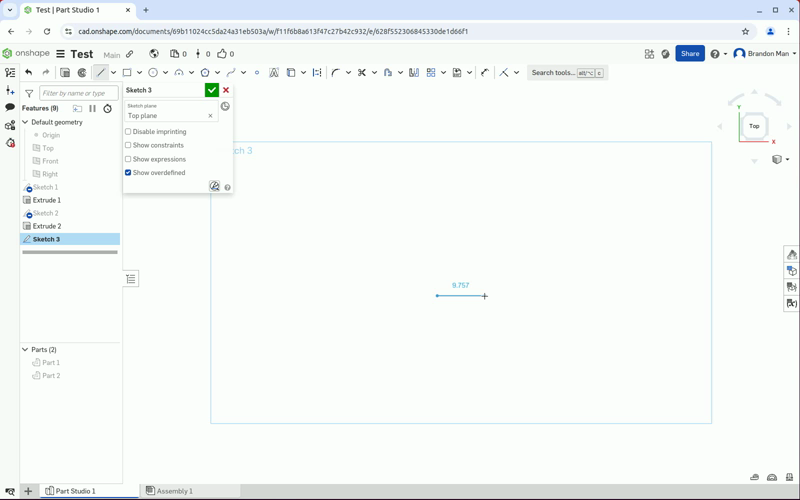
click(484, 295)
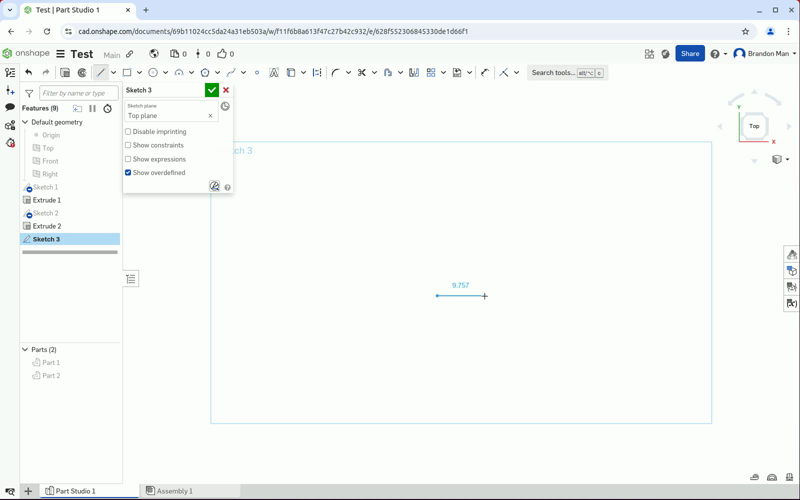
key_up(shift)
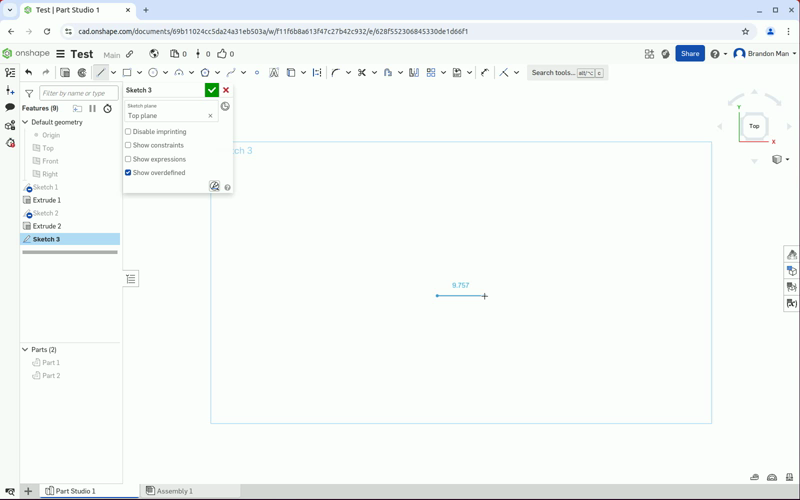
key_down(shift)
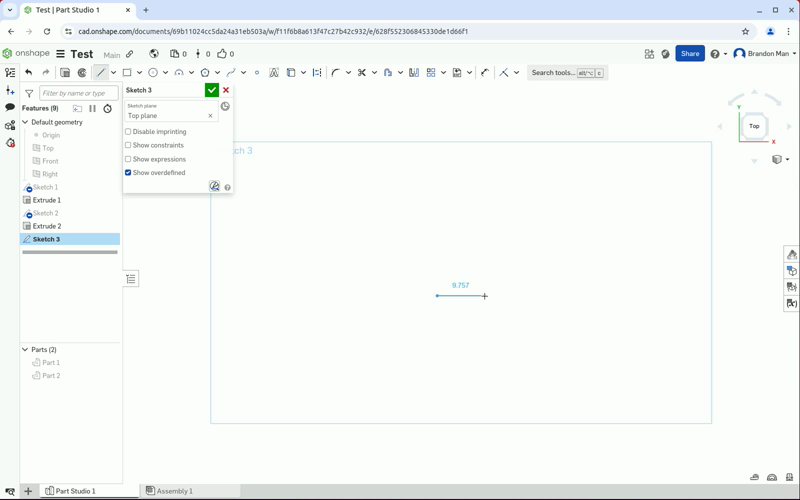
mouse_move(514, 295)
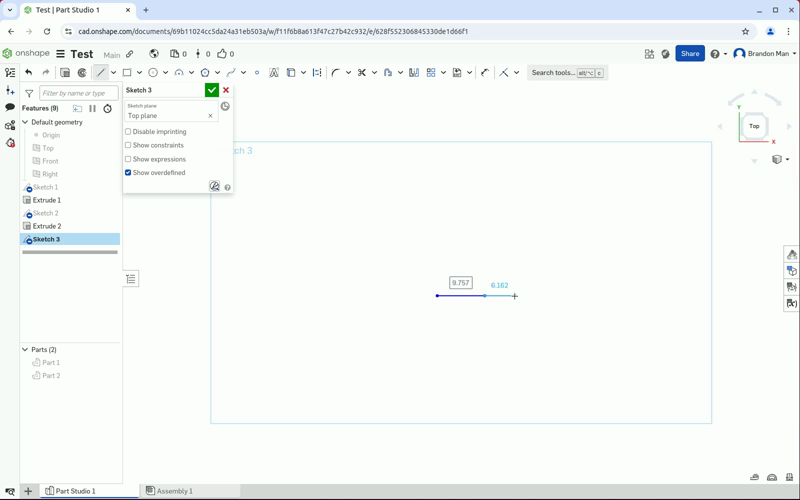
mouse_move(484, 248)
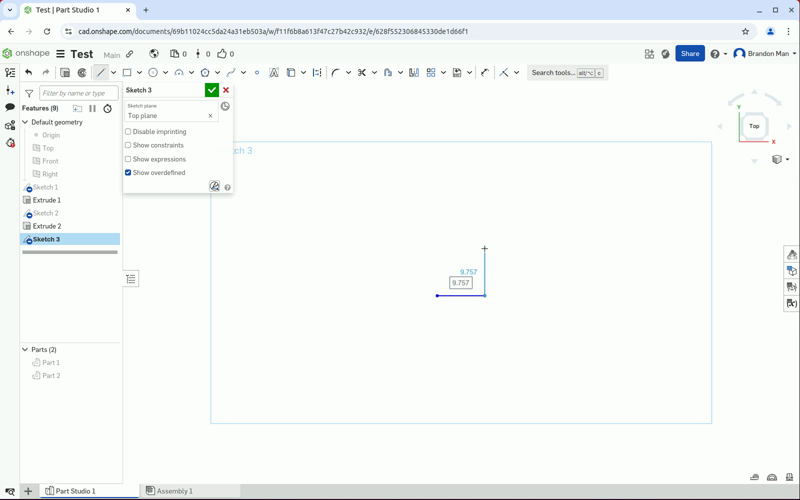
click(484, 248)
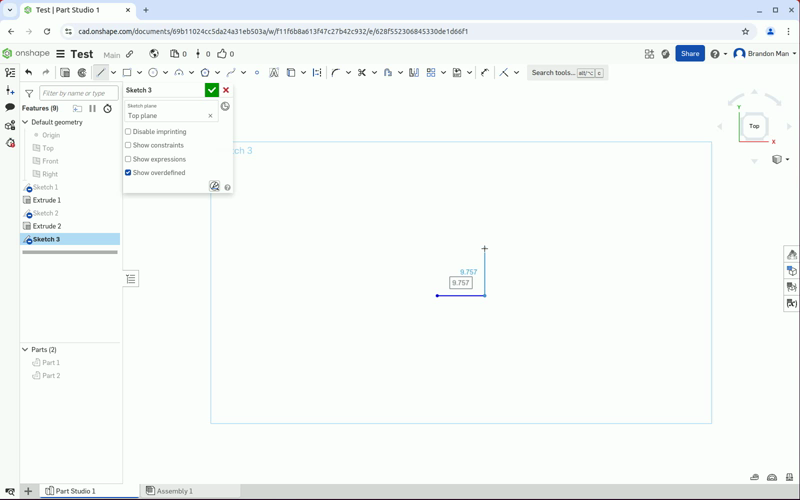
key_up(shift)
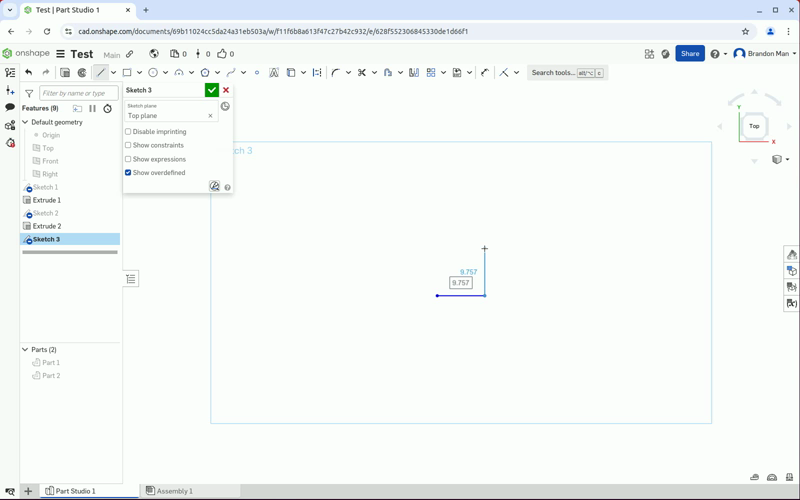
key_down(shift)
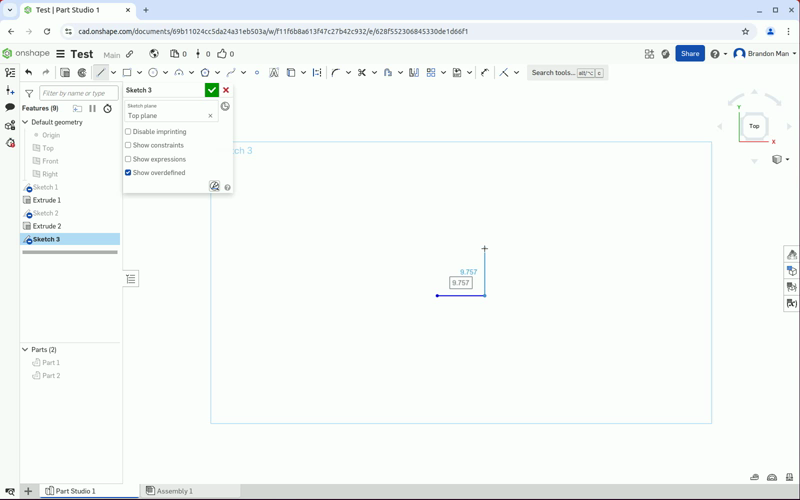
mouse_move(514, 248)
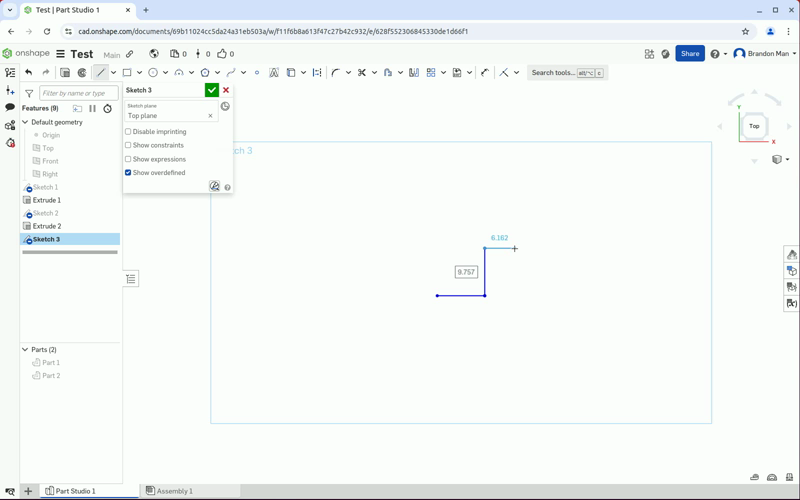
mouse_move(437, 248)
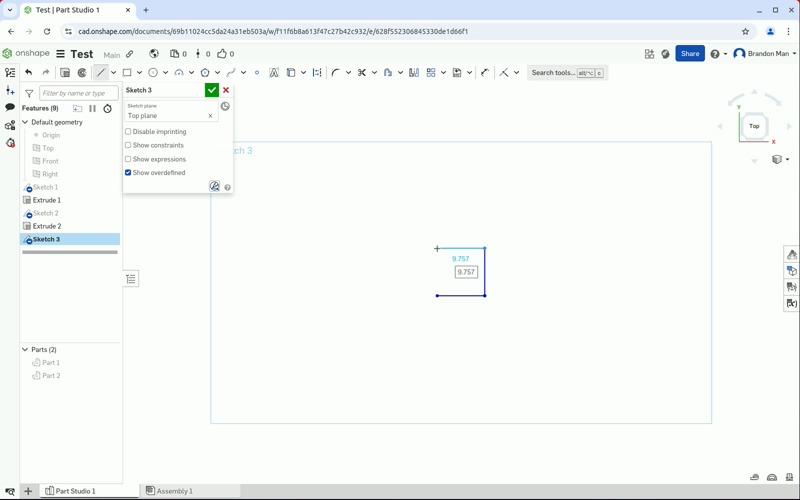
click(437, 248)
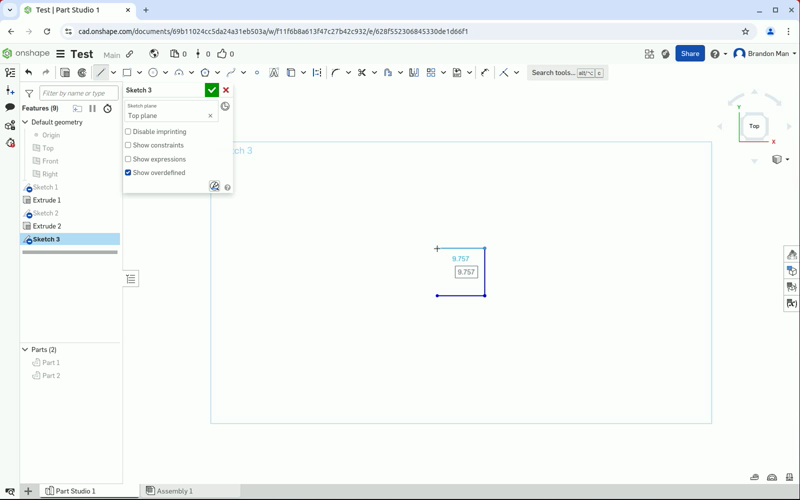
key_up(shift)
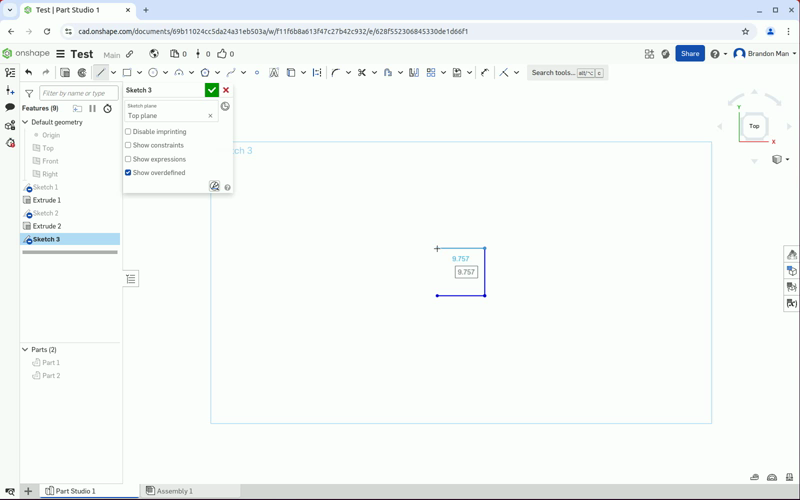
mouse_move(467, 248)
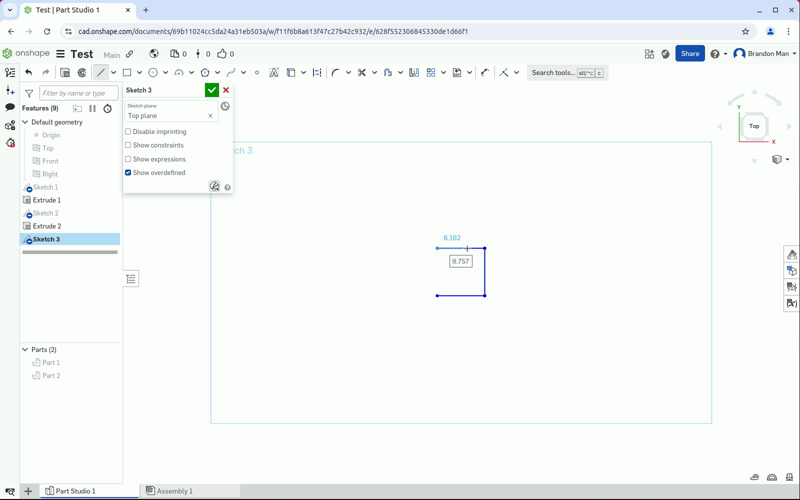
key_down(shift)
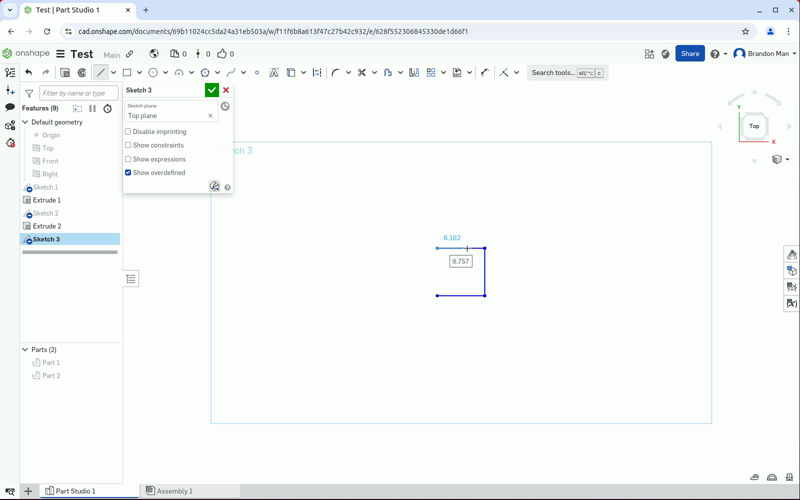
mouse_move(437, 295)
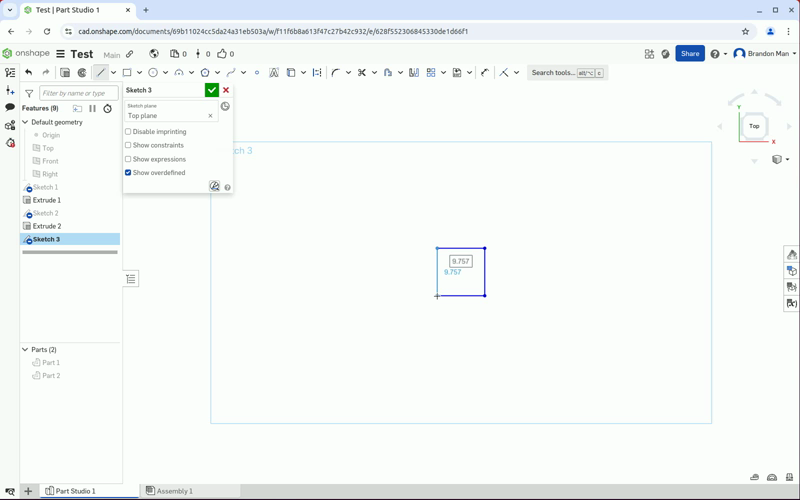
key_up(shift)
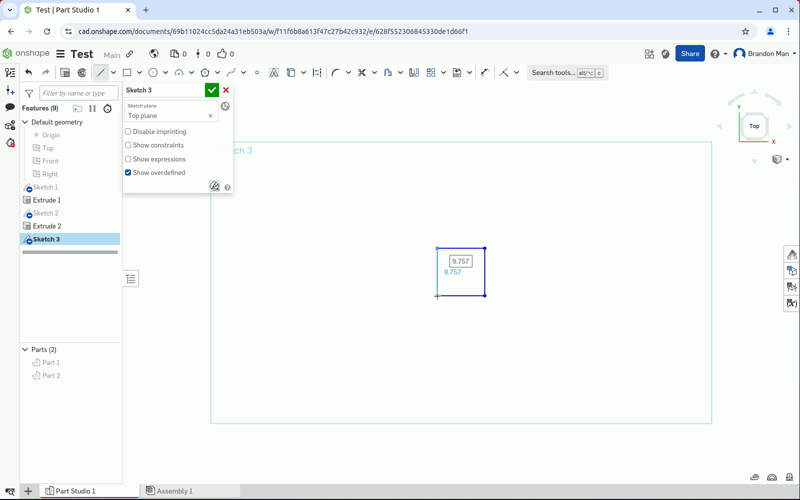
click(437, 295)
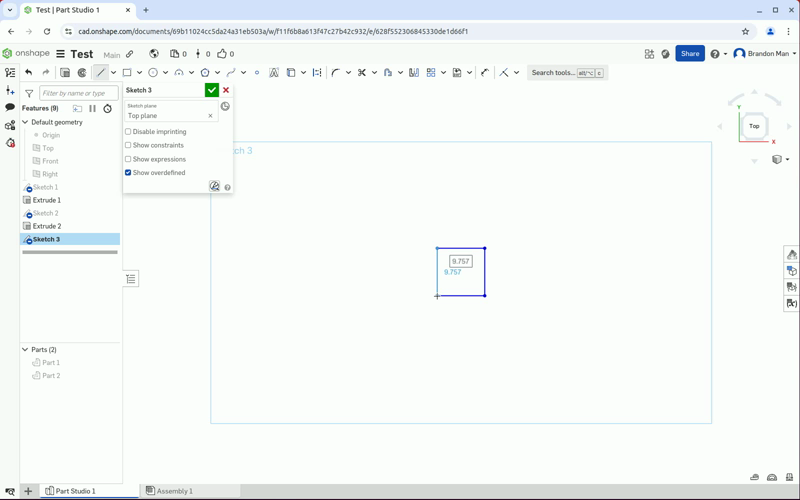
key(esc)
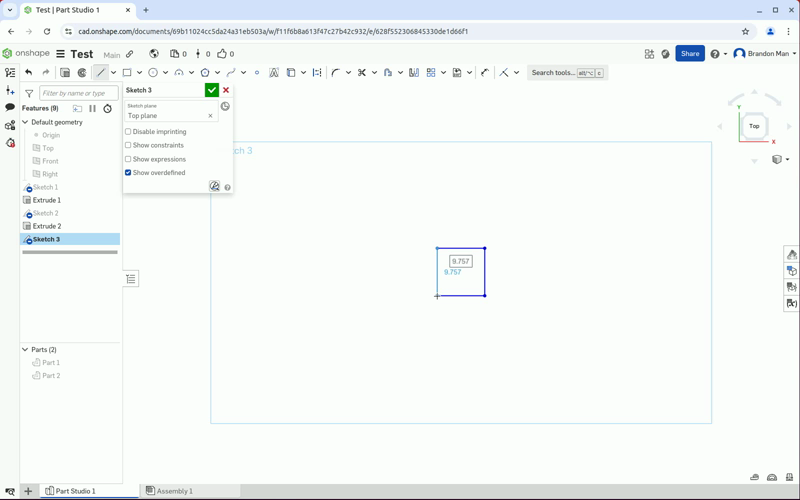
mouse_move(481, 273)
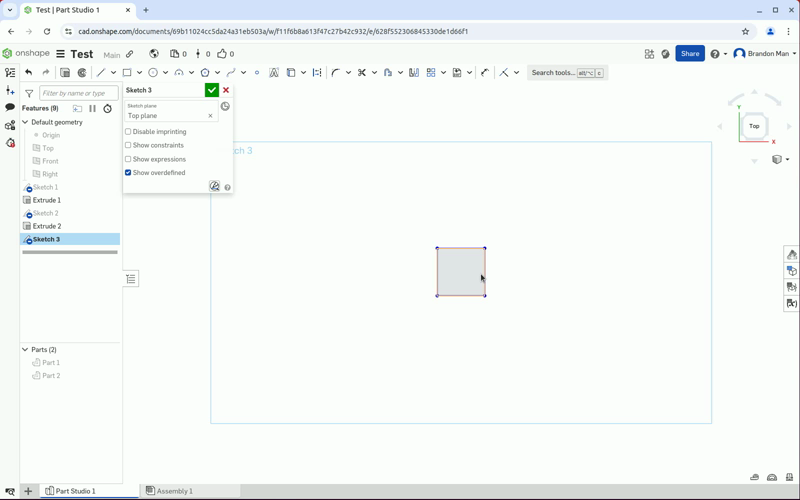
click(481, 273)
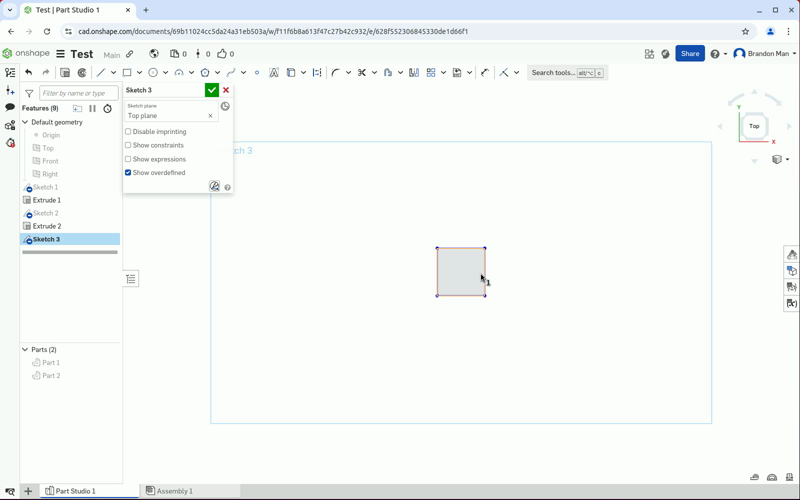
mouse_move(73, 352)
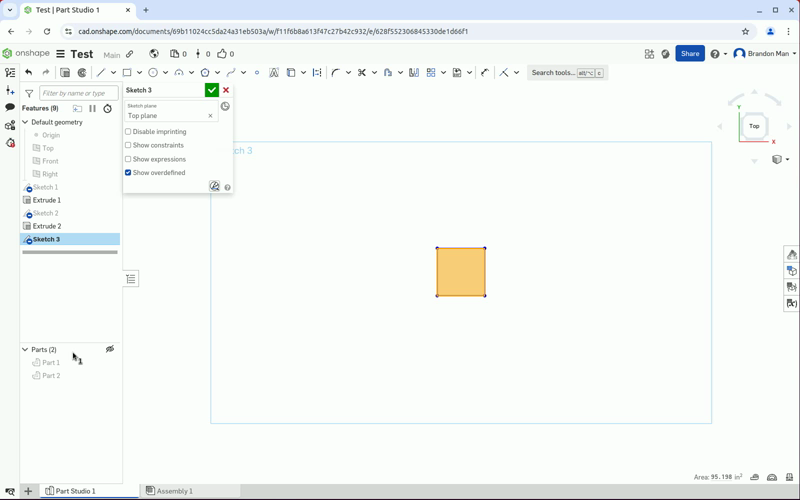
key(shift+y)
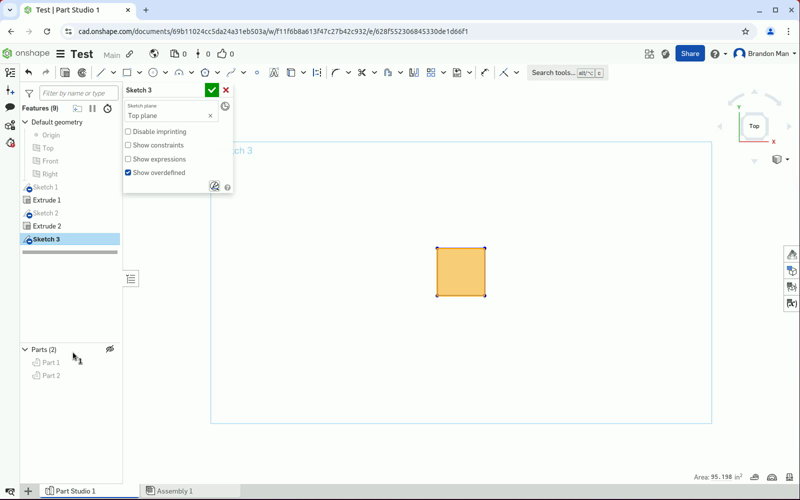
key(shift+e)
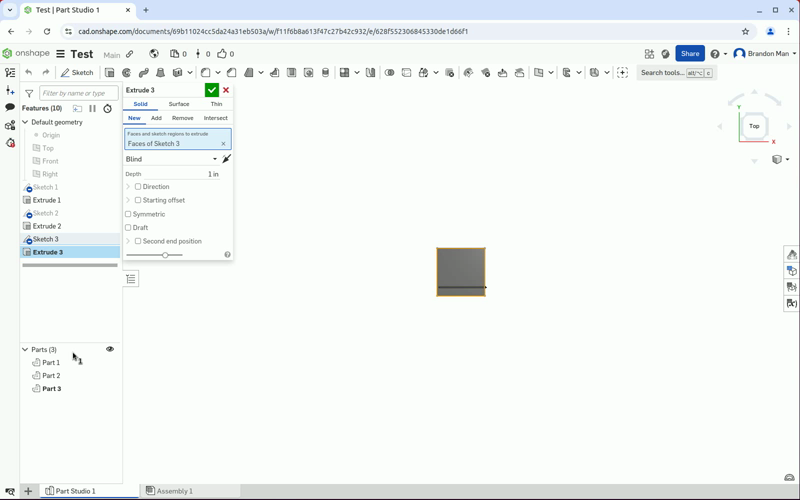
mouse_move(143, 106)
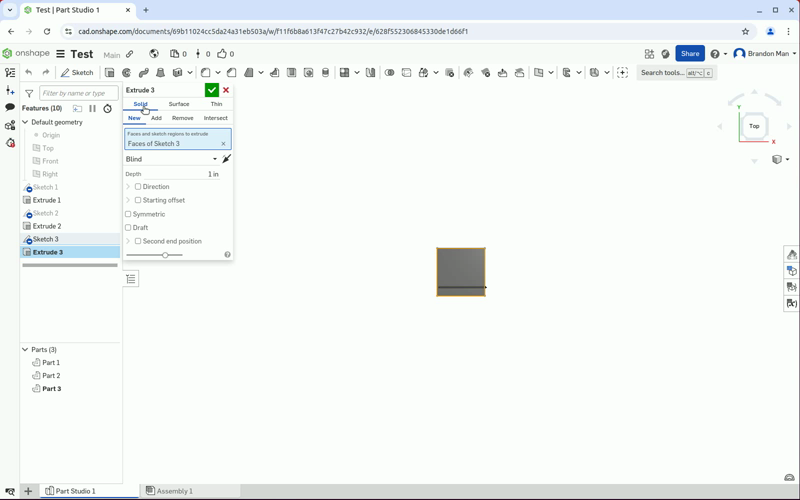
click(143, 106)
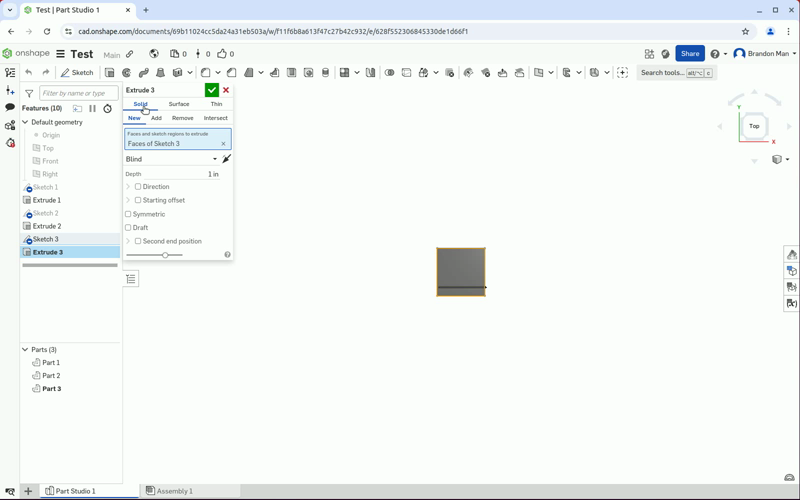
mouse_move(137, 120)
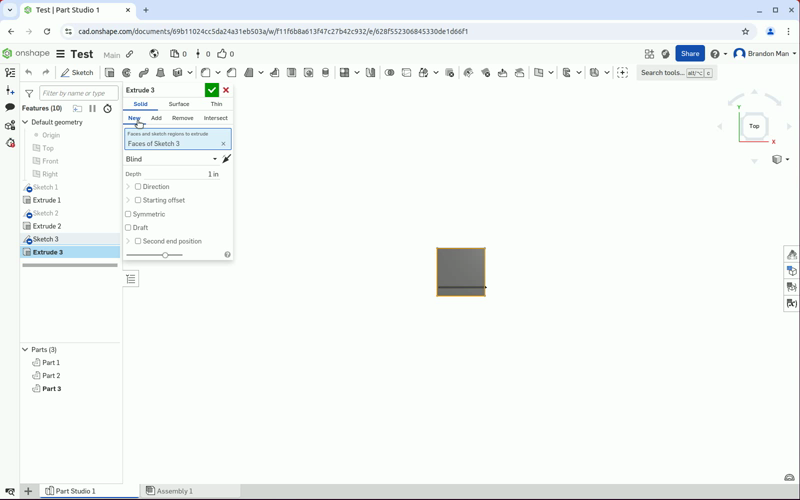
click(137, 120)
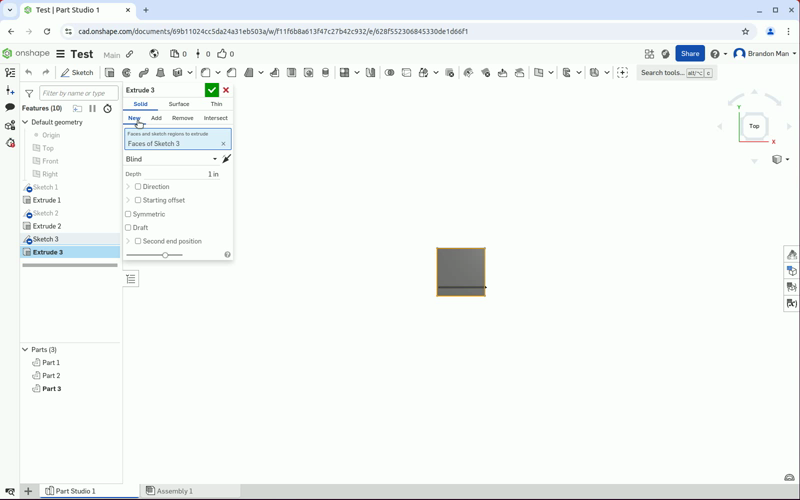
key(tab, 4)
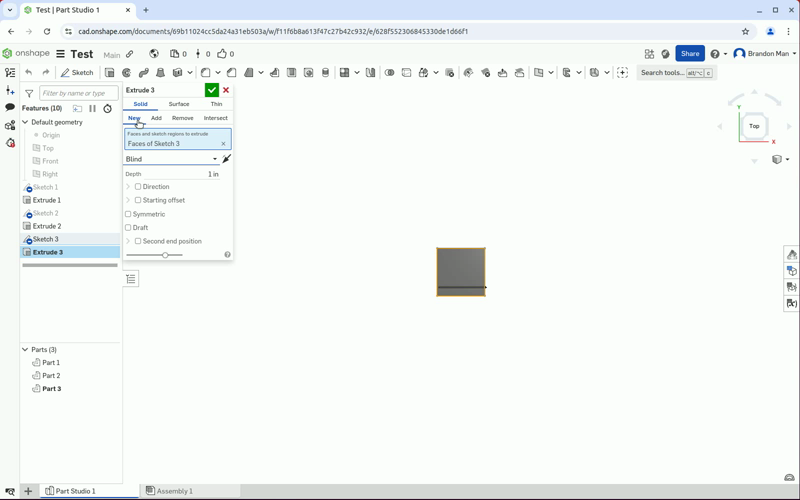
text(0.241)
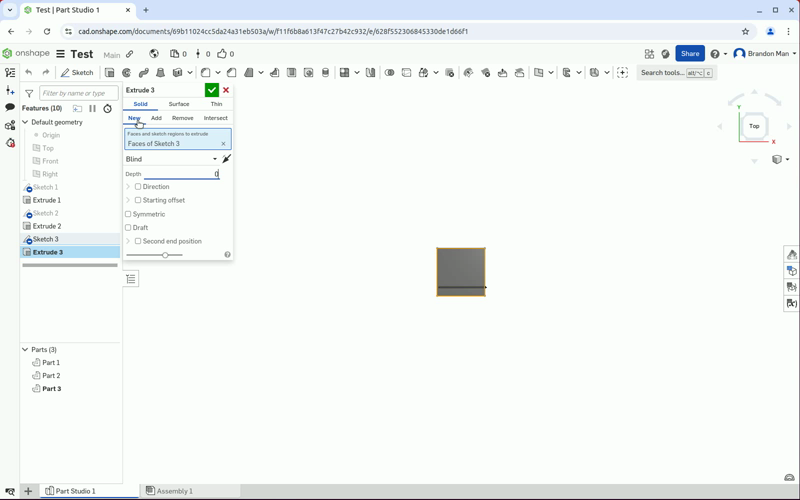
key(enter)
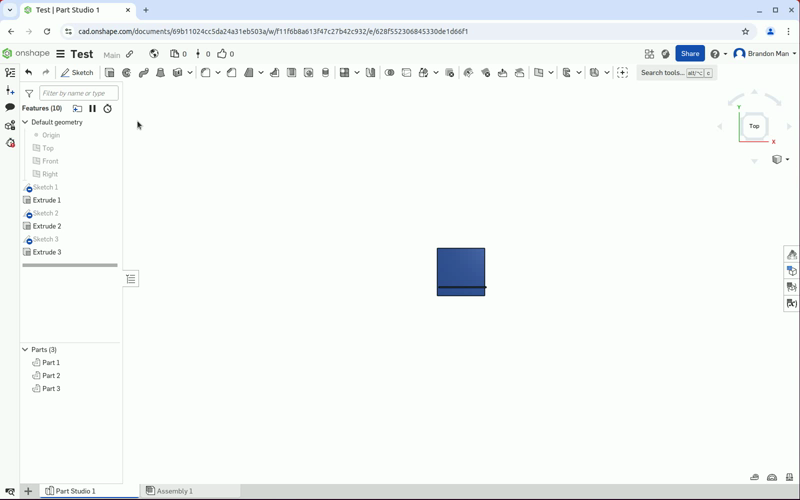
key(shift+h)
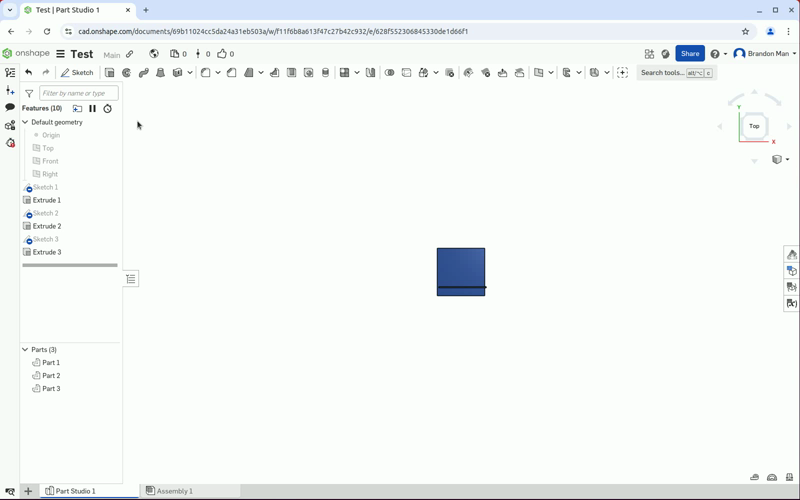
key(shift+h)
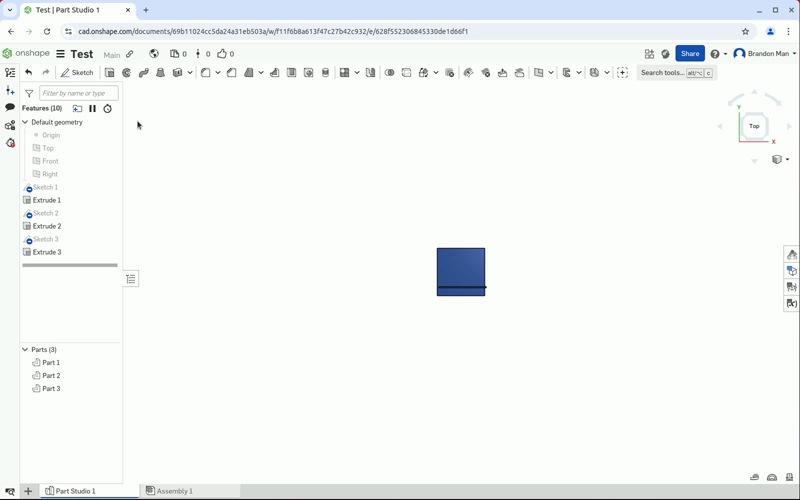
key(shift+7)
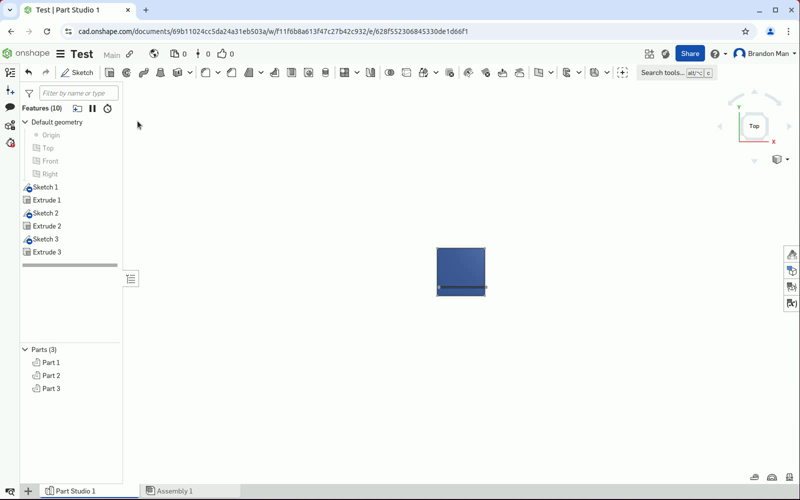
key(up, 3)
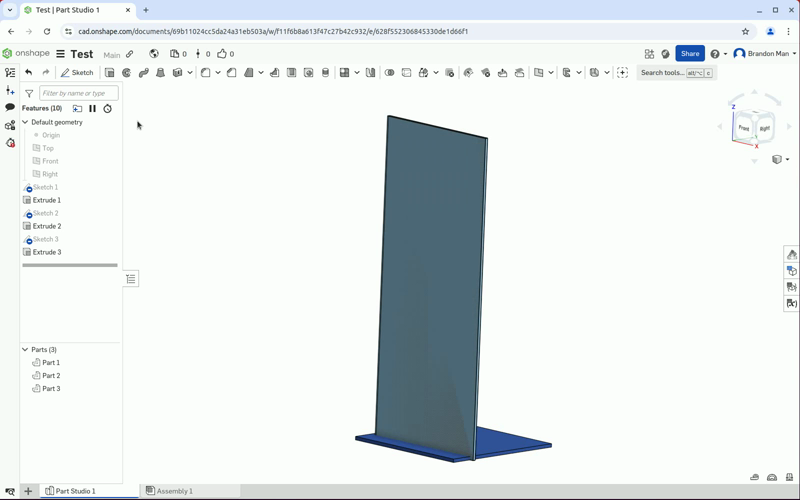
key(left, 3)
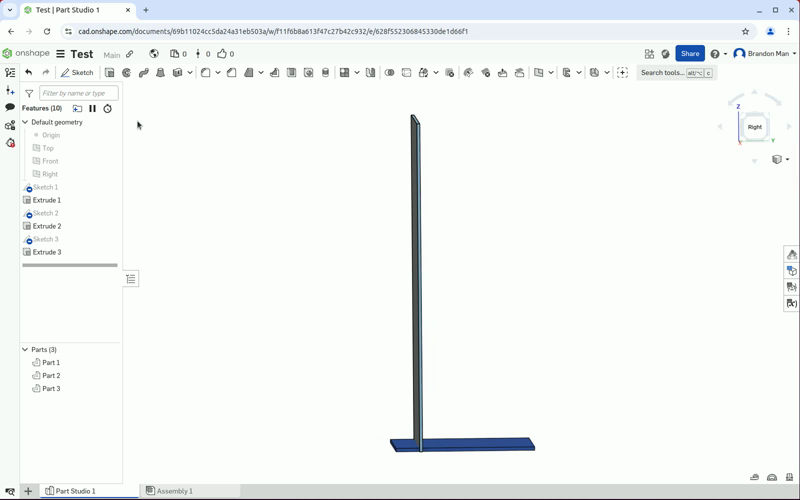
key(right, 3)
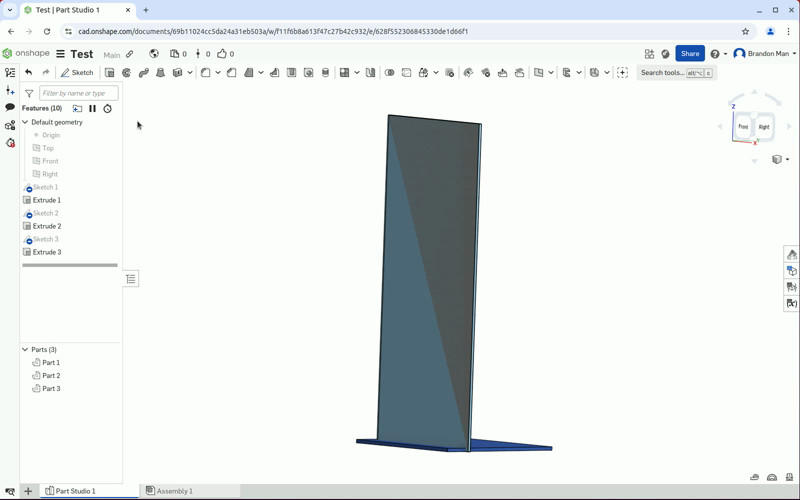
key(down, 3)
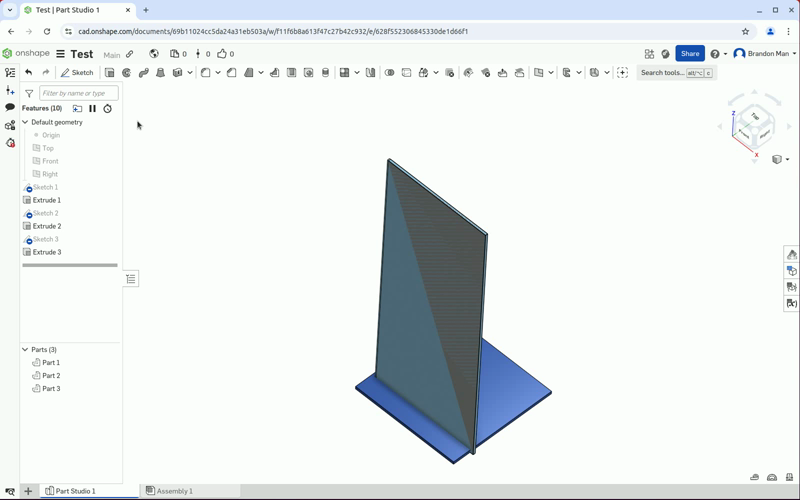
mouse_move(73, 189)
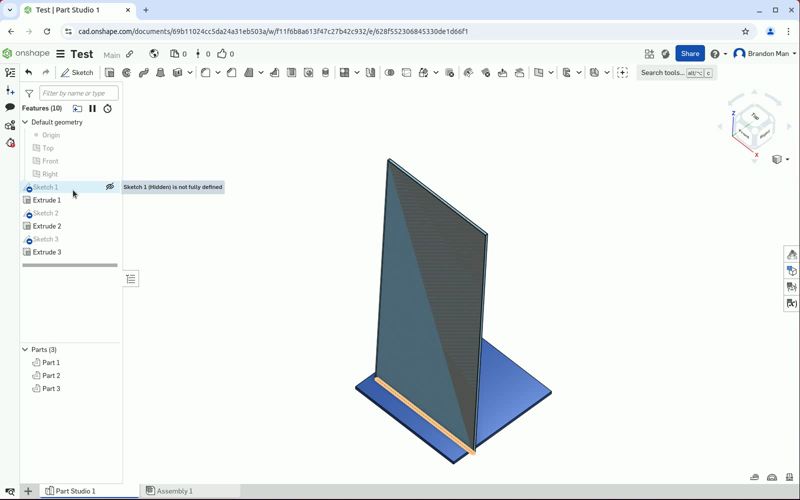
click(73, 189)